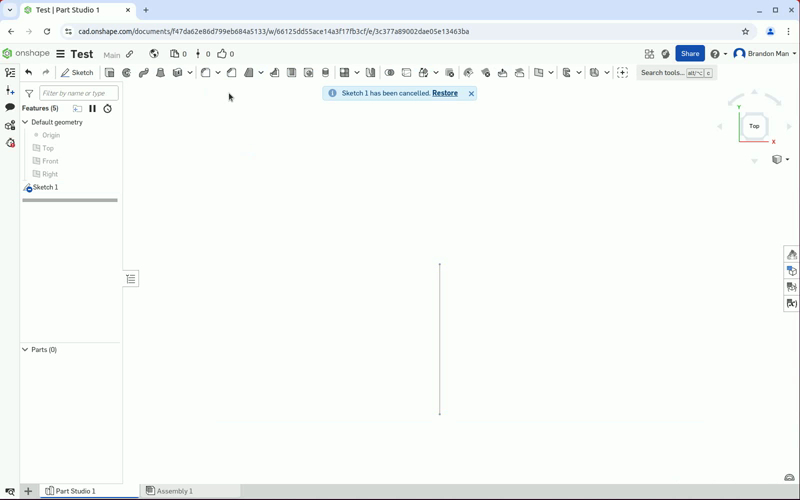
key(shift+h)
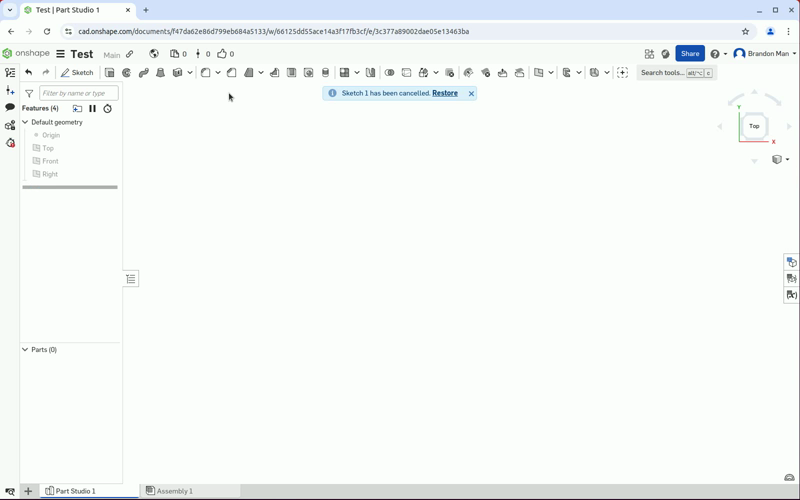
mouse_move(73, 352)
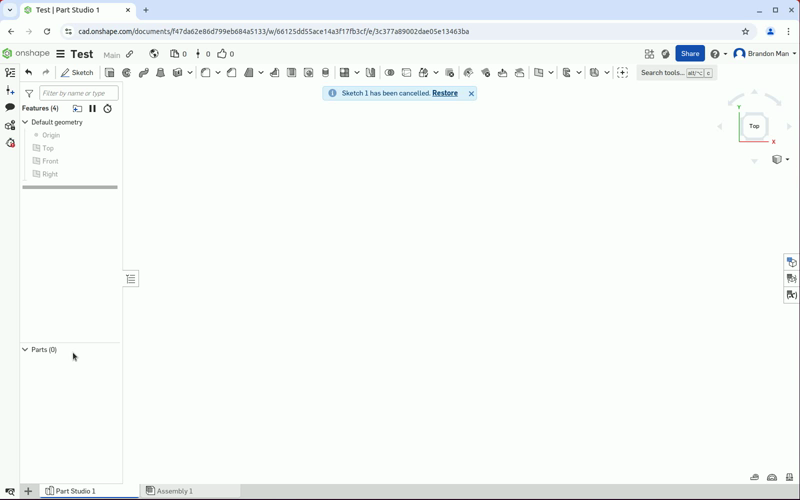
key(y)
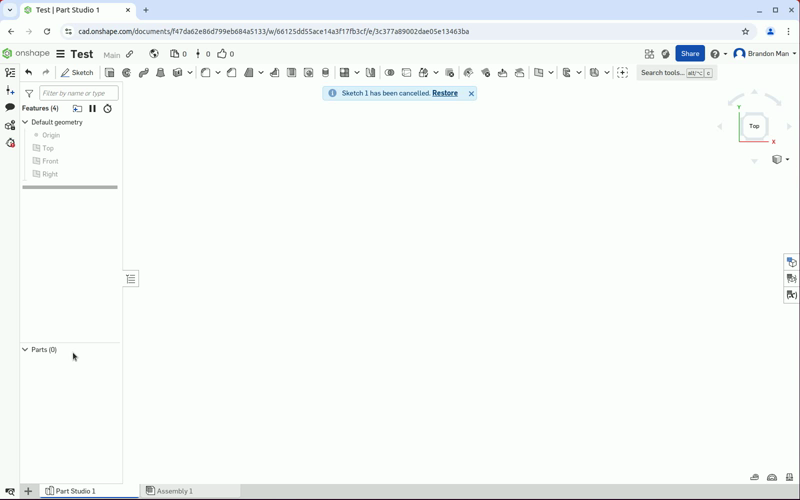
key(shift+p)
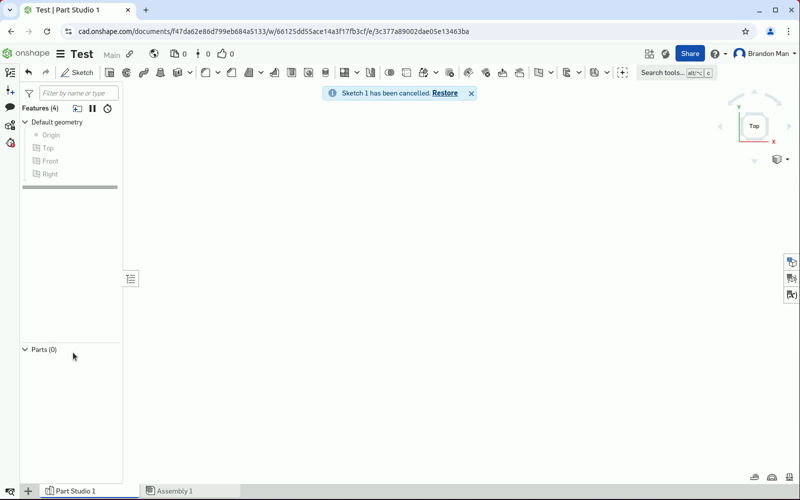
key(space)
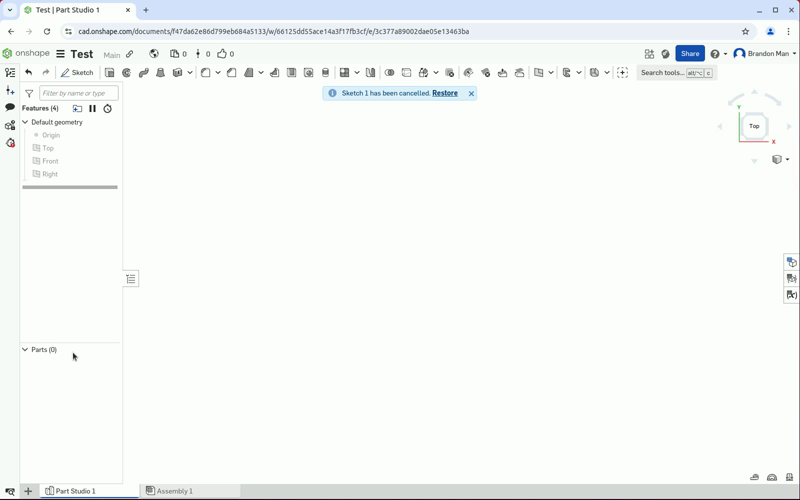
key_down(shift)
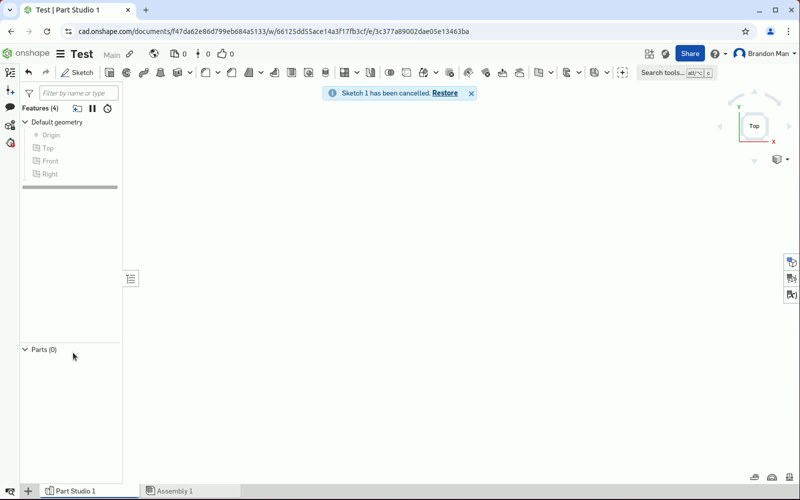
key(up)
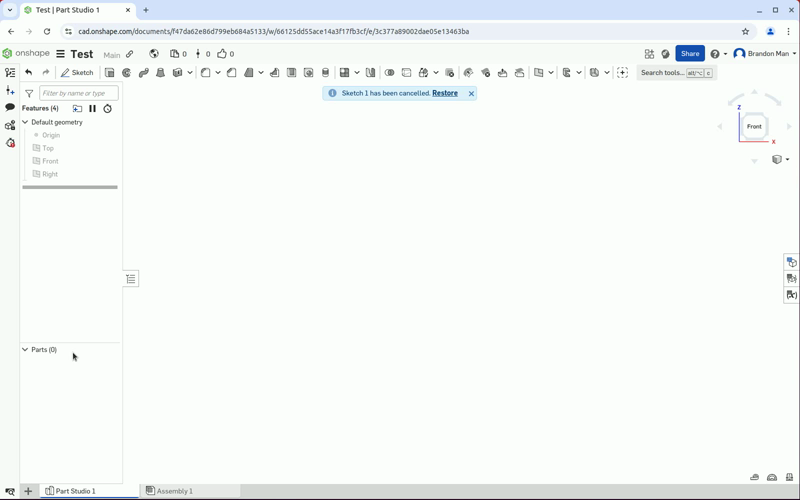
key_up(shift)
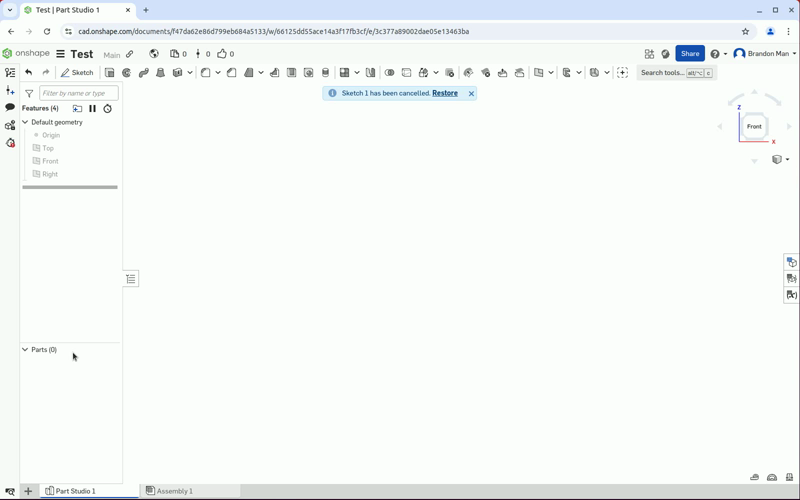
mouse_move(73, 352)
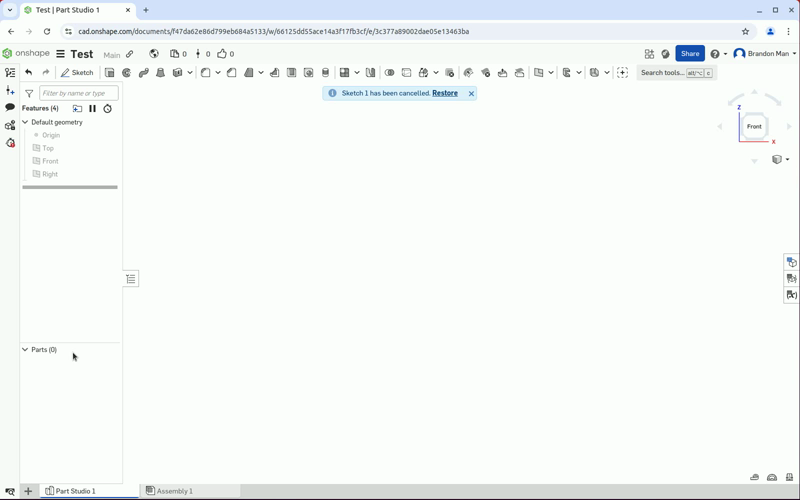
key(shift+y)
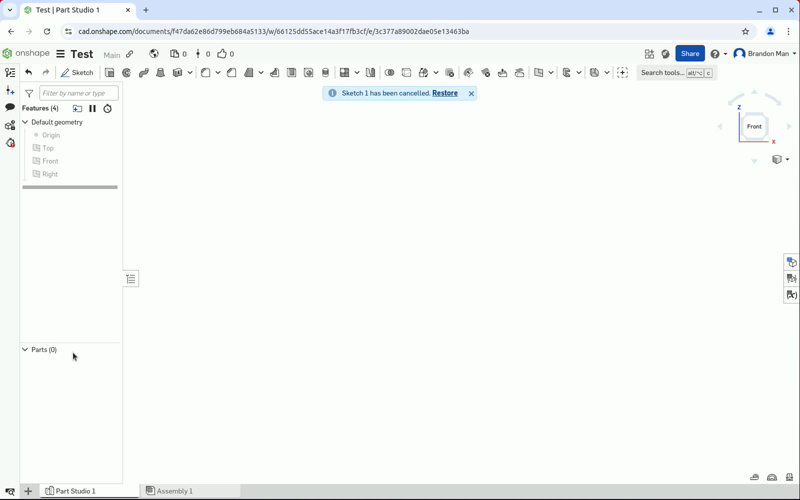
key(shift+s)
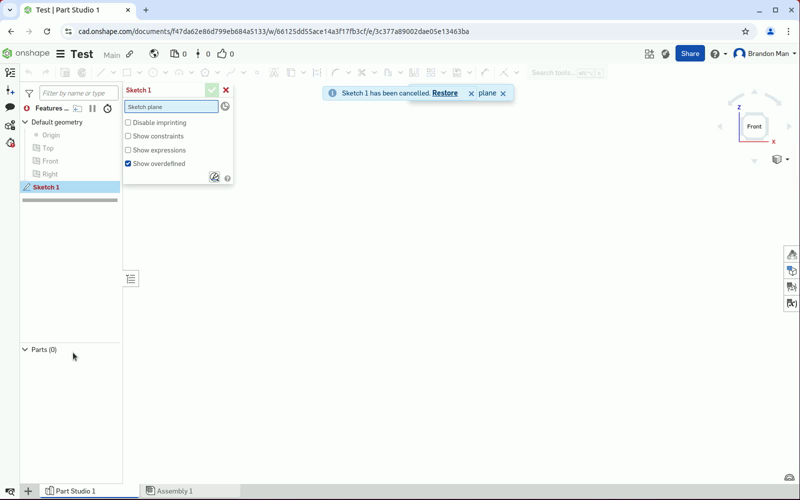
mouse_move(73, 163)
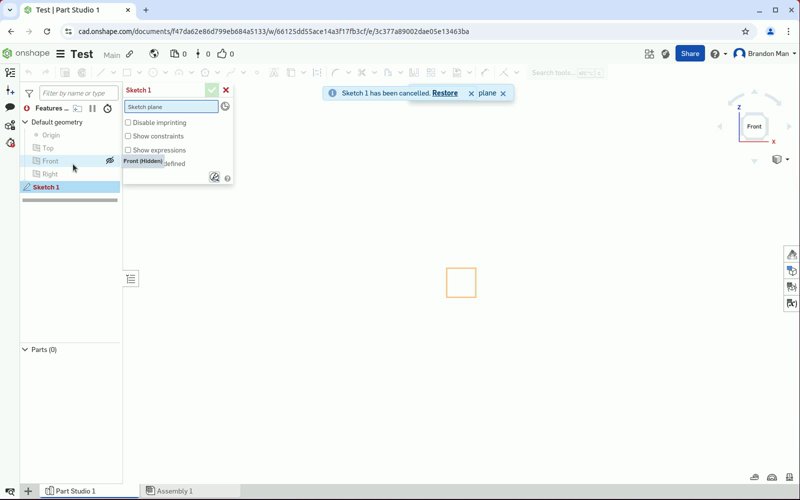
click(73, 163)
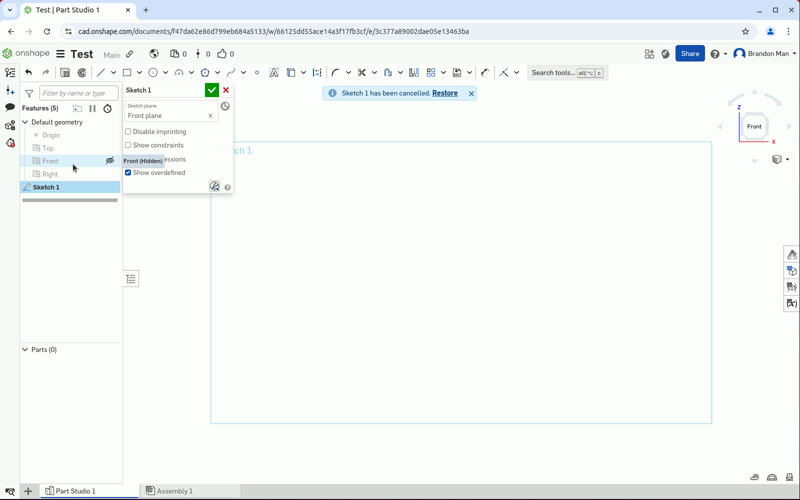
mouse_move(73, 352)
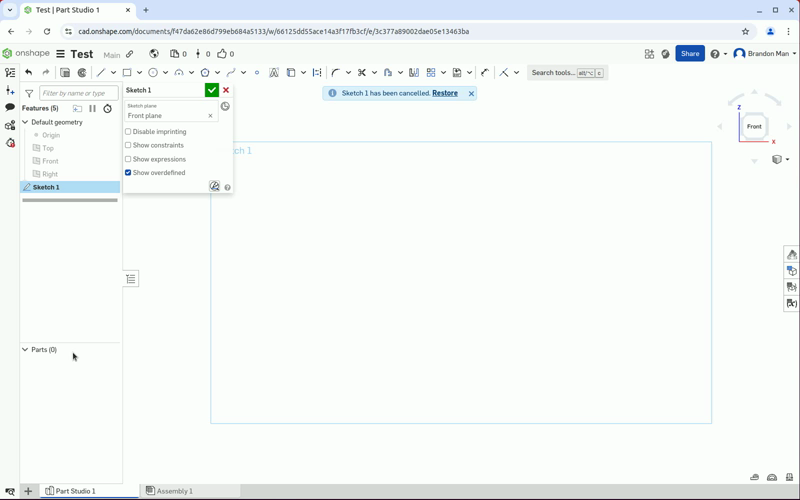
key(y)
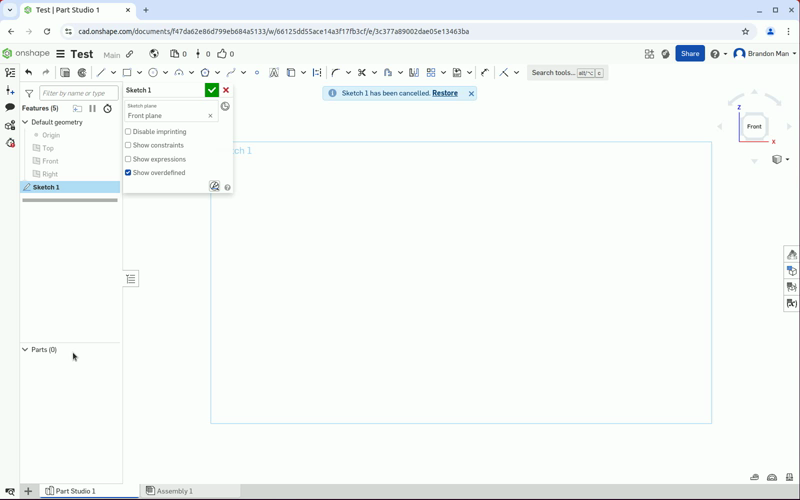
key(l)
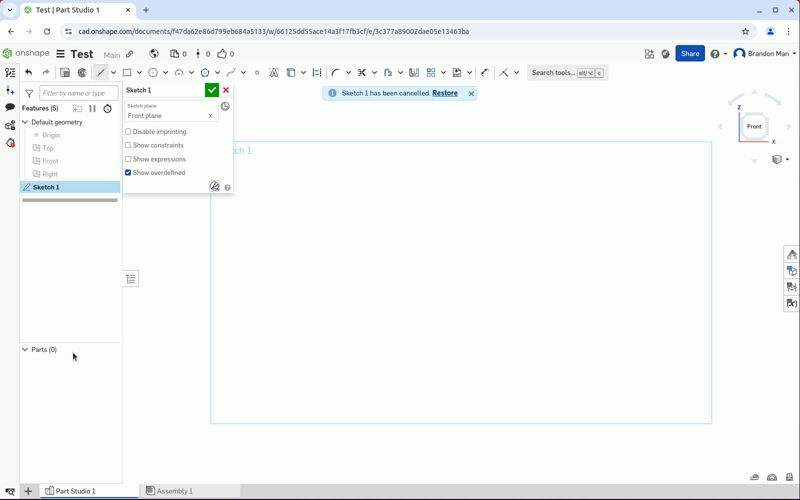
key_down(shift)
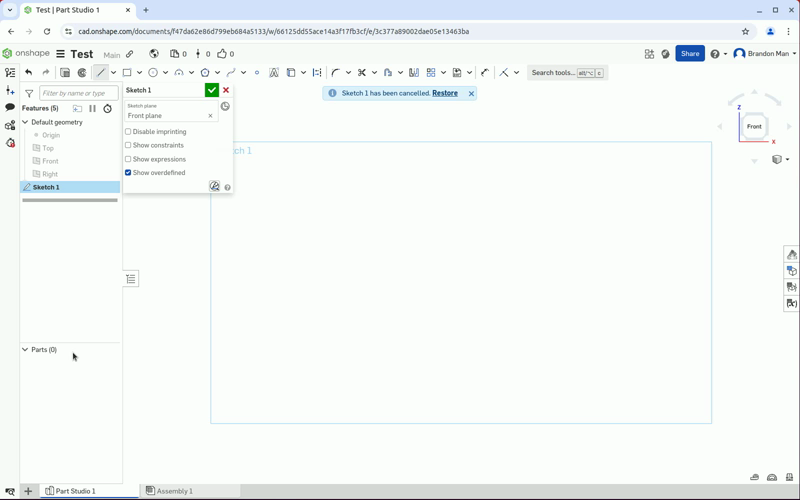
mouse_move(374, 320)
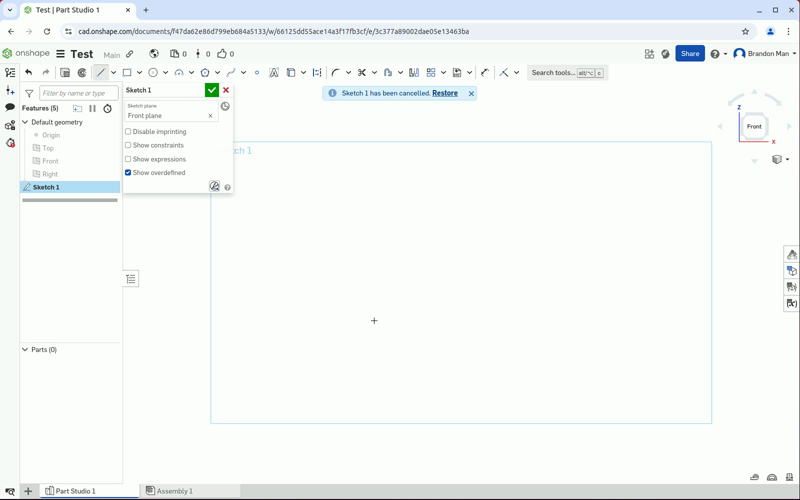
click(374, 320)
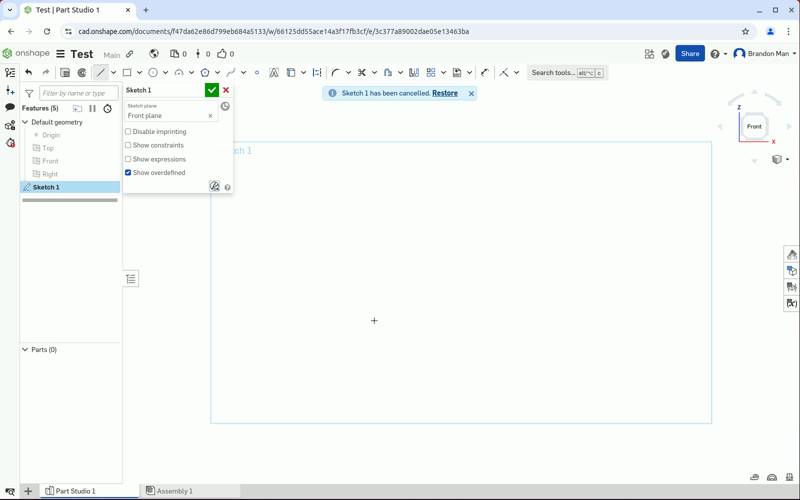
key_up(shift)
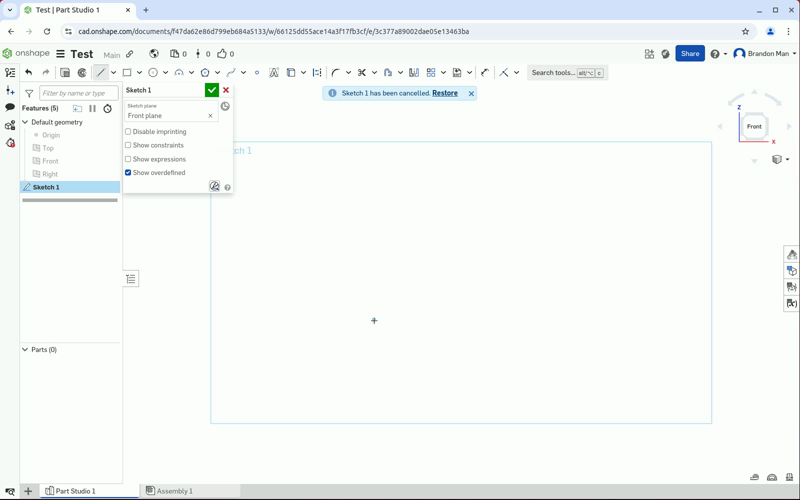
key_down(shift)
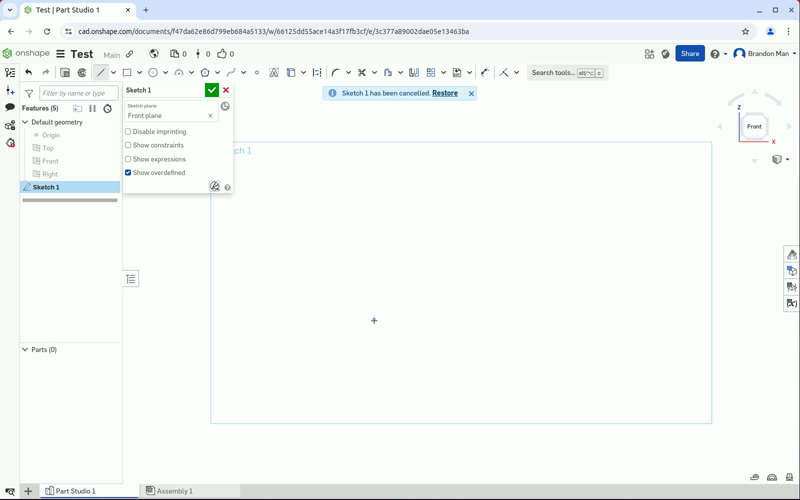
mouse_move(452, 320)
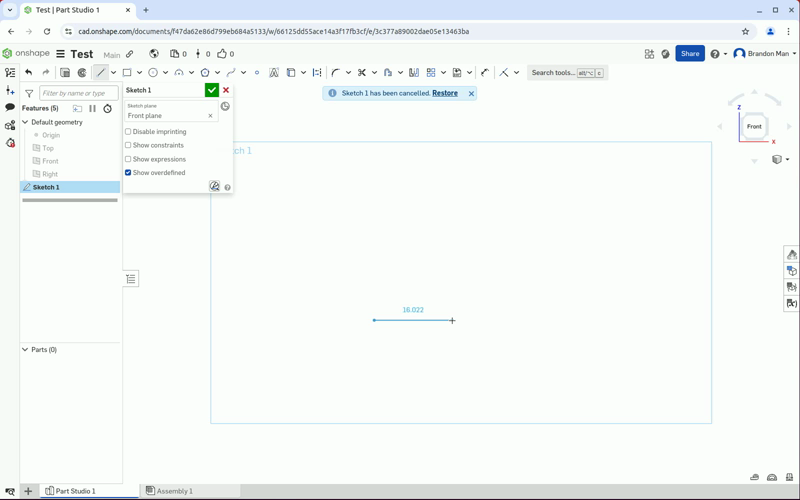
click(452, 320)
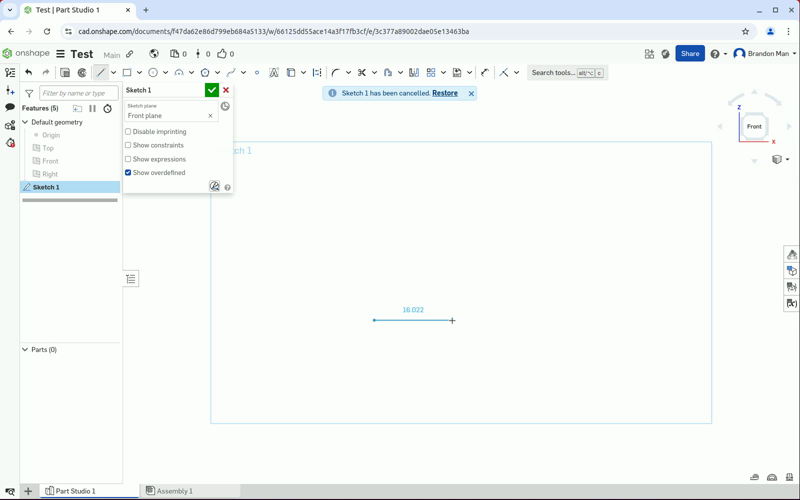
key_up(shift)
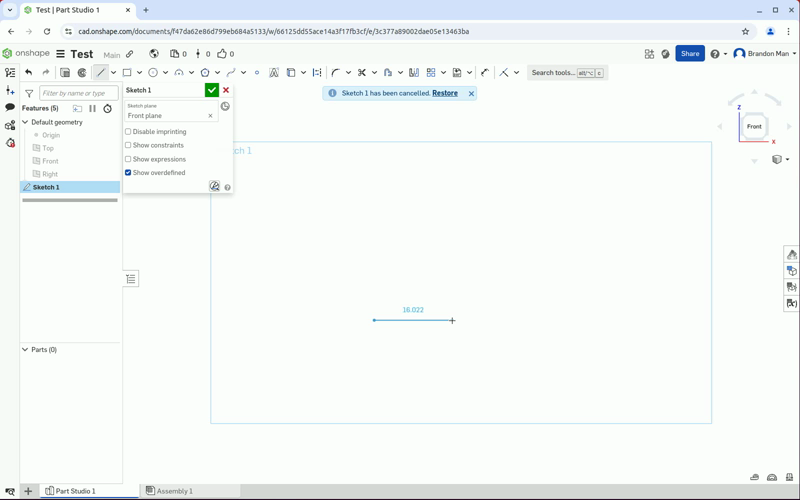
key_down(shift)
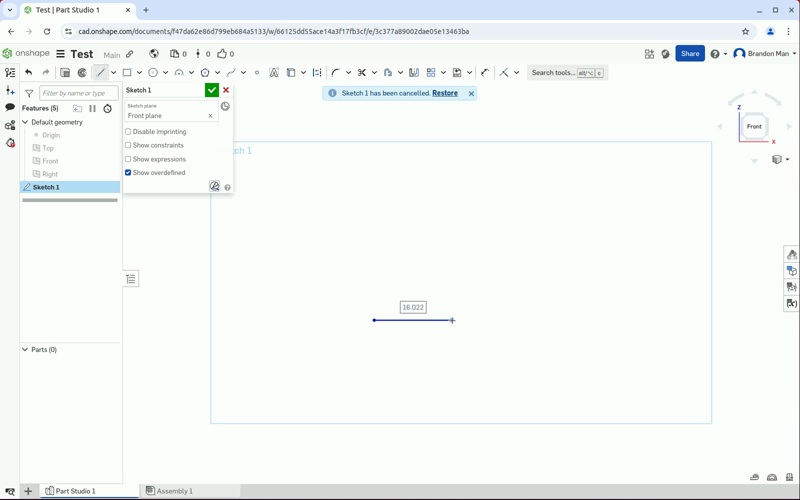
mouse_move(482, 320)
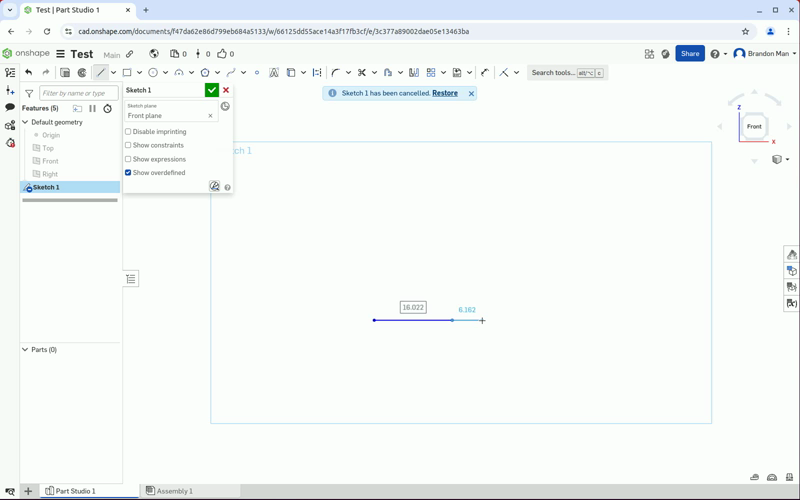
mouse_move(468, 320)
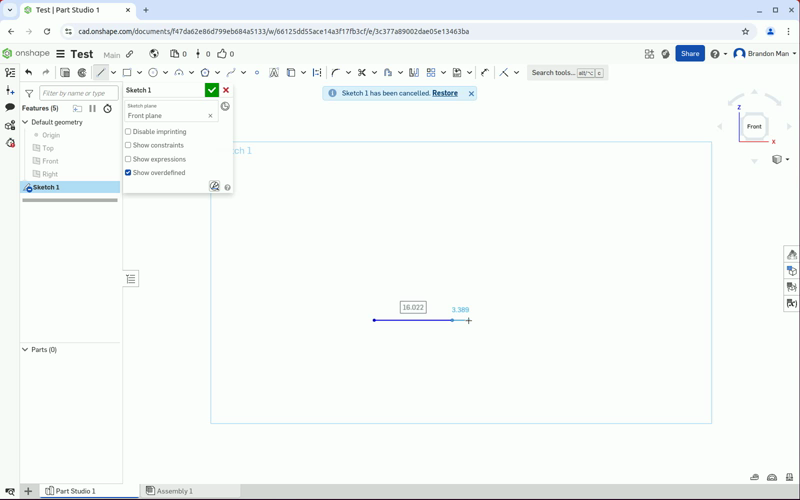
click(468, 320)
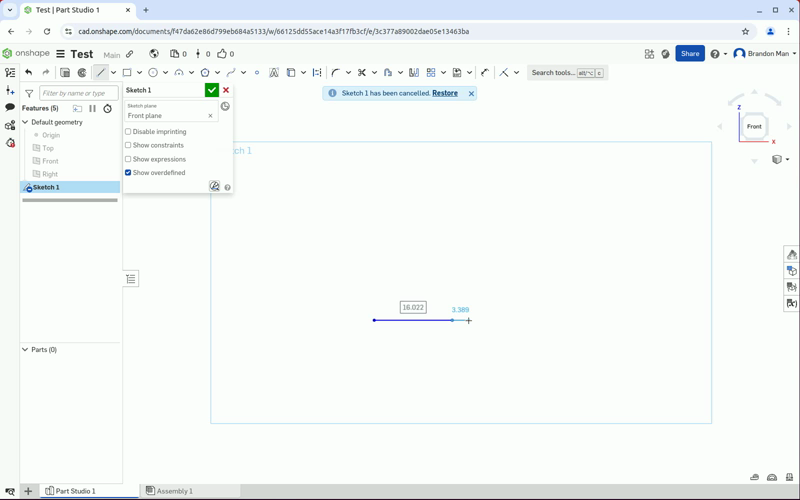
key_up(shift)
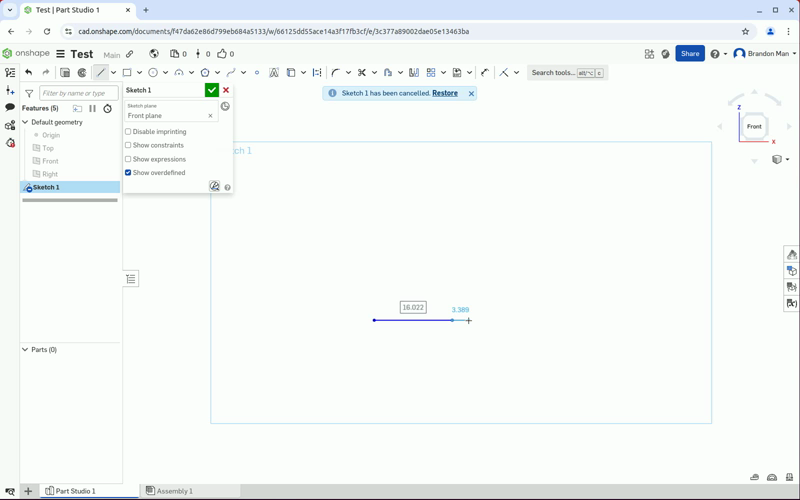
key_down(shift)
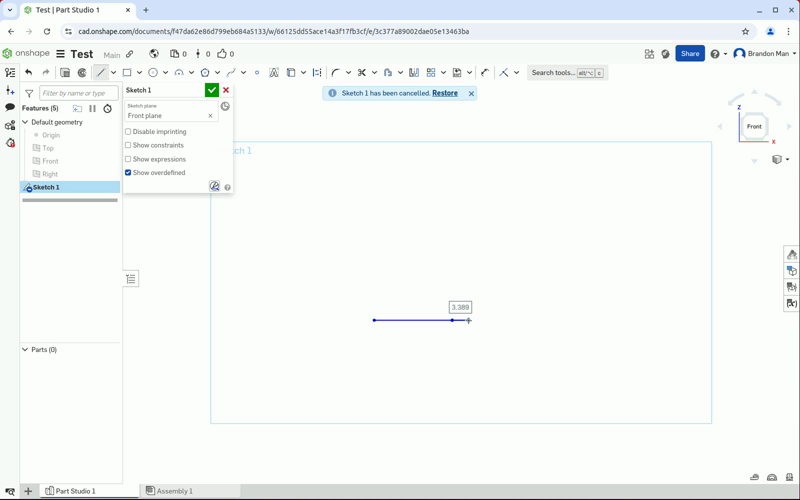
mouse_move(546, 320)
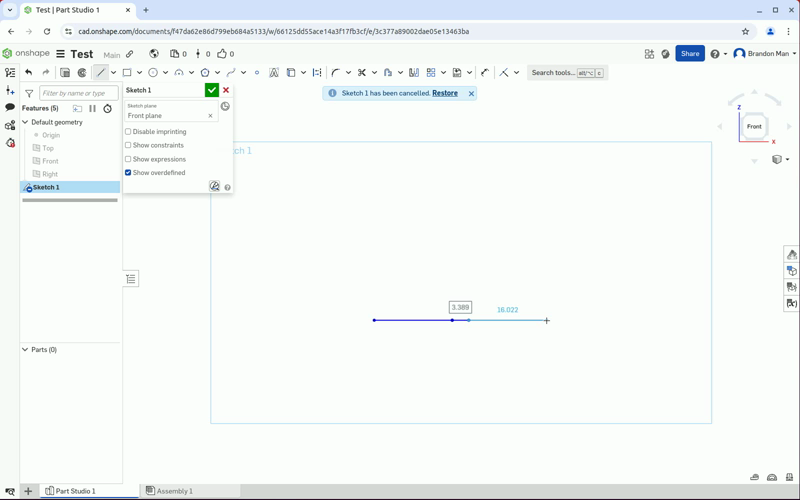
click(546, 320)
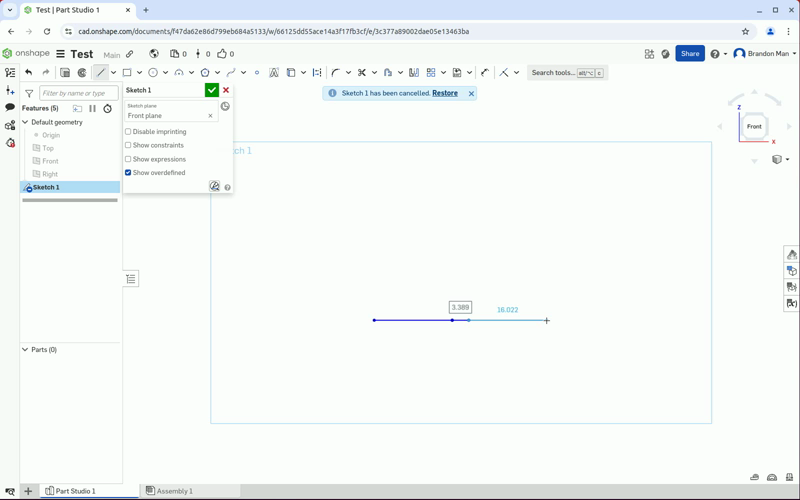
key_up(shift)
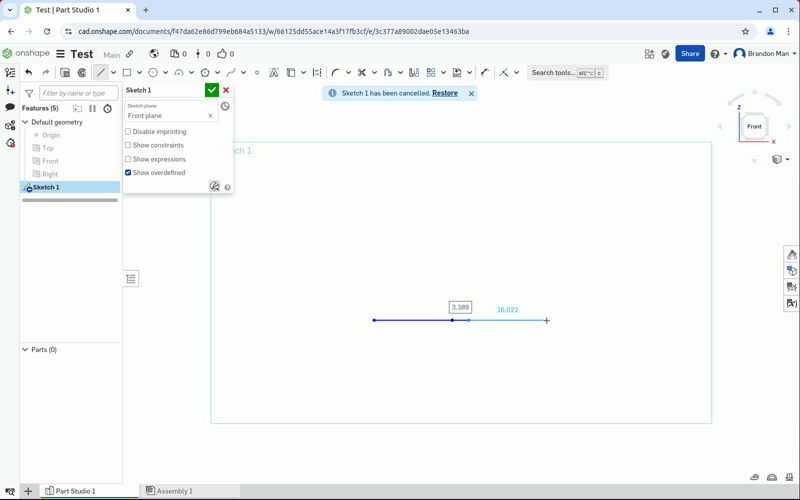
key_down(shift)
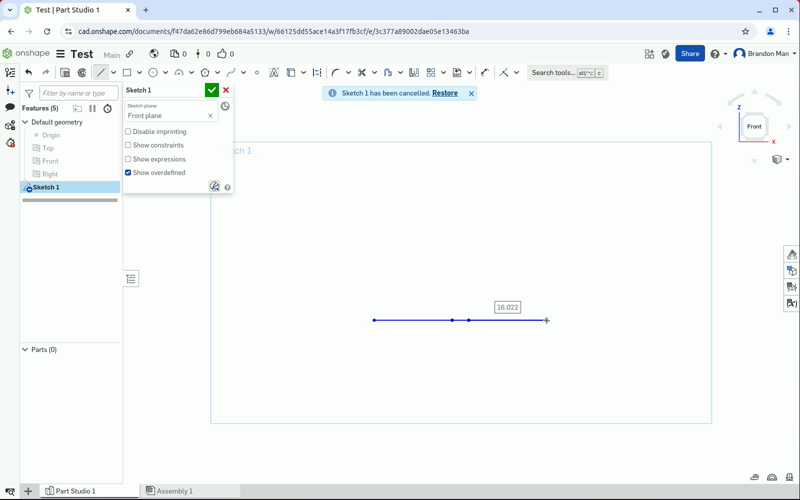
mouse_move(576, 320)
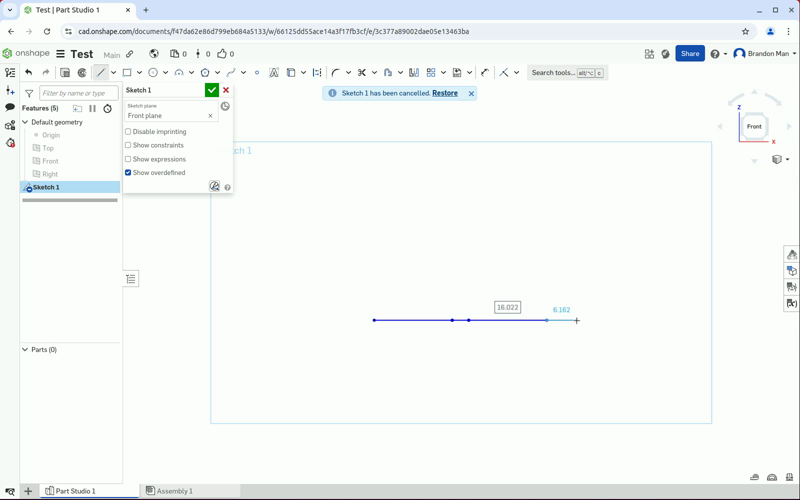
mouse_move(546, 302)
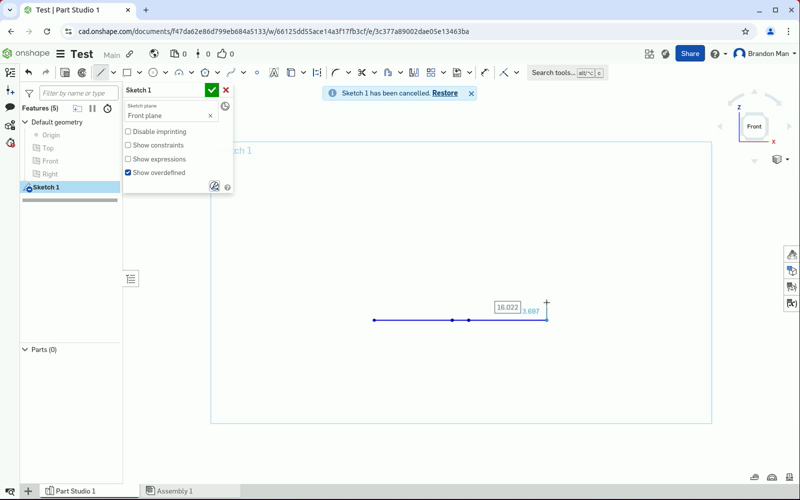
click(546, 302)
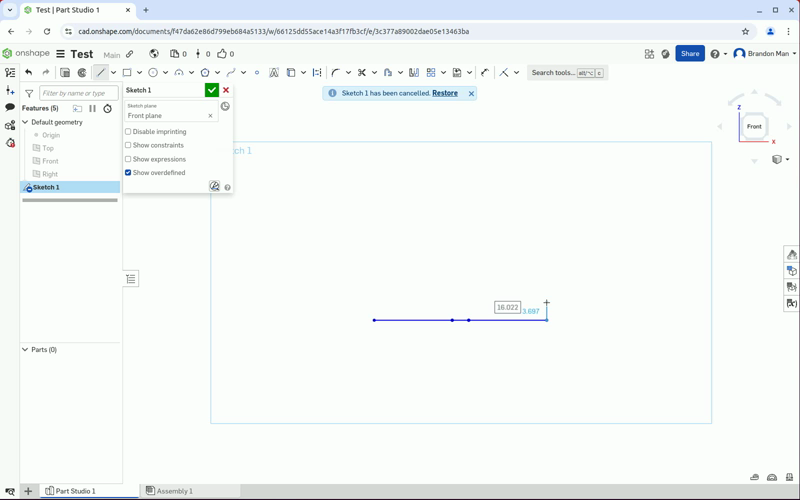
key_up(shift)
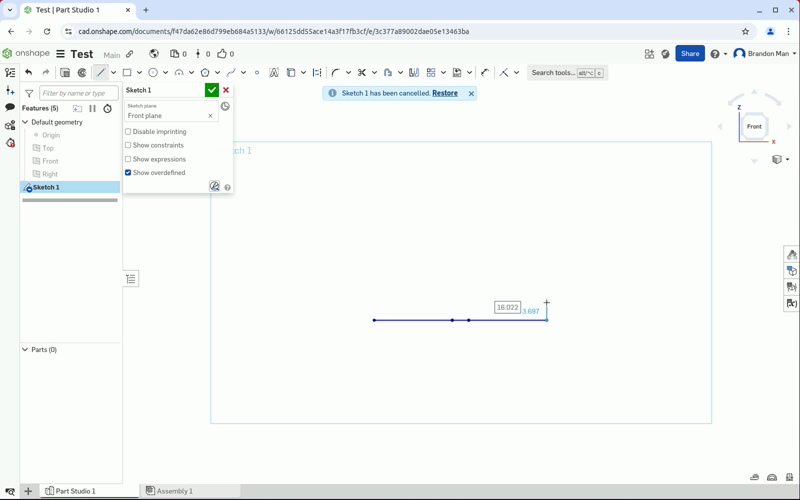
key_down(shift)
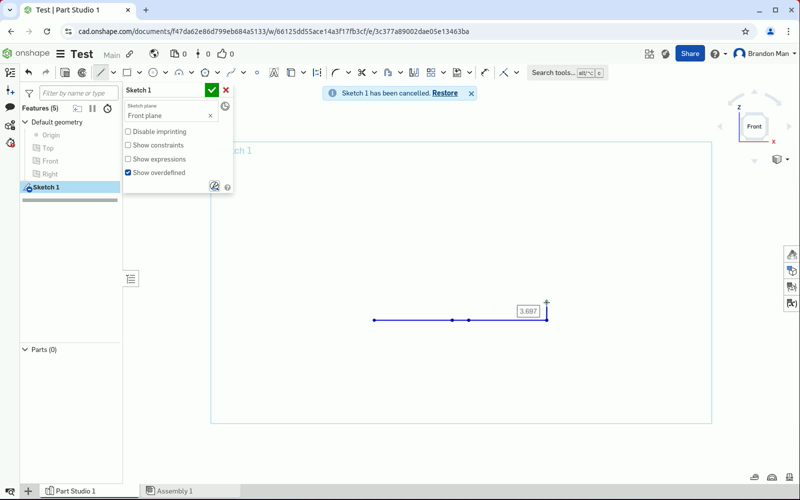
mouse_move(468, 302)
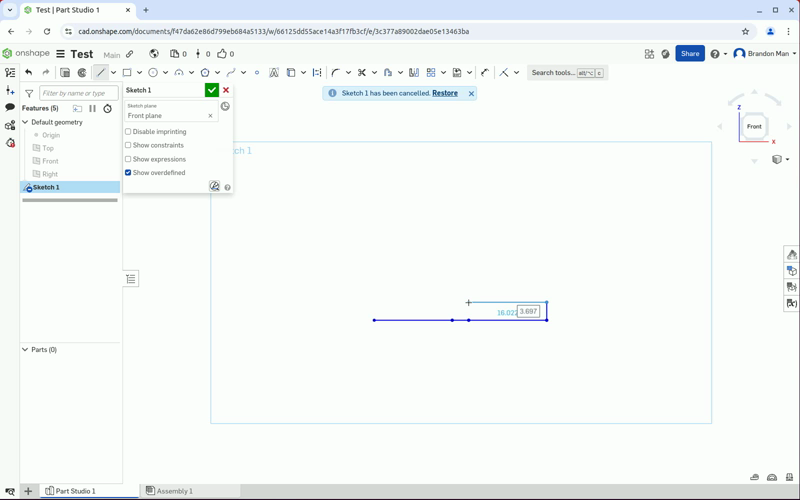
click(468, 302)
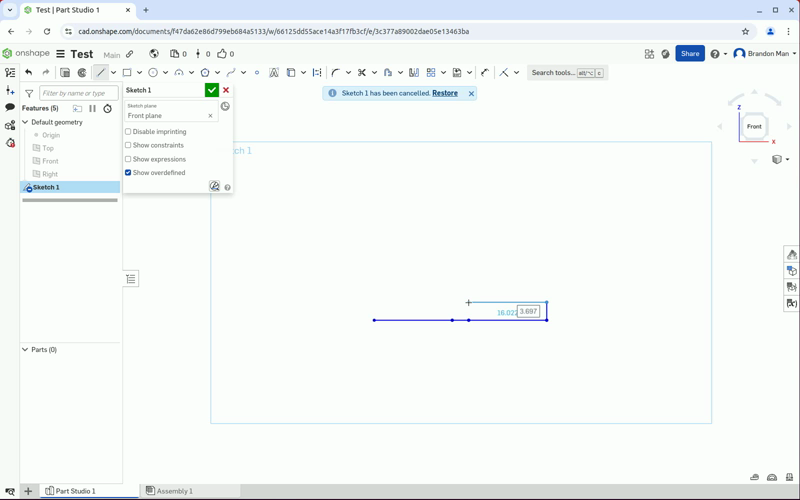
key_up(shift)
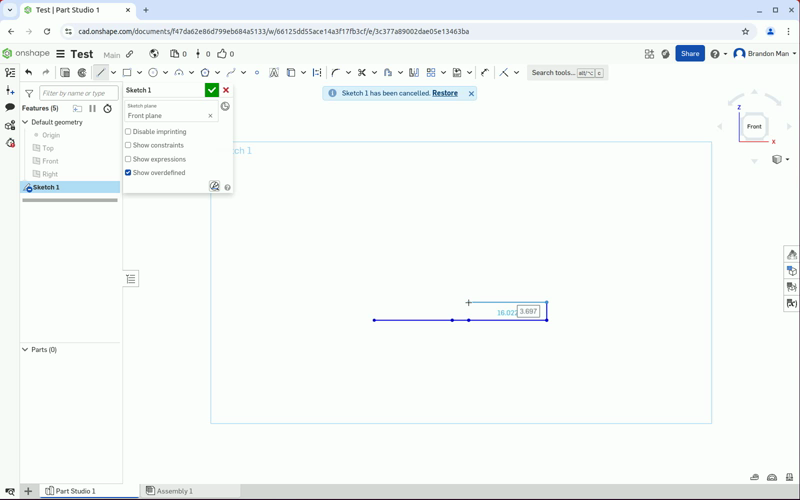
key_down(shift)
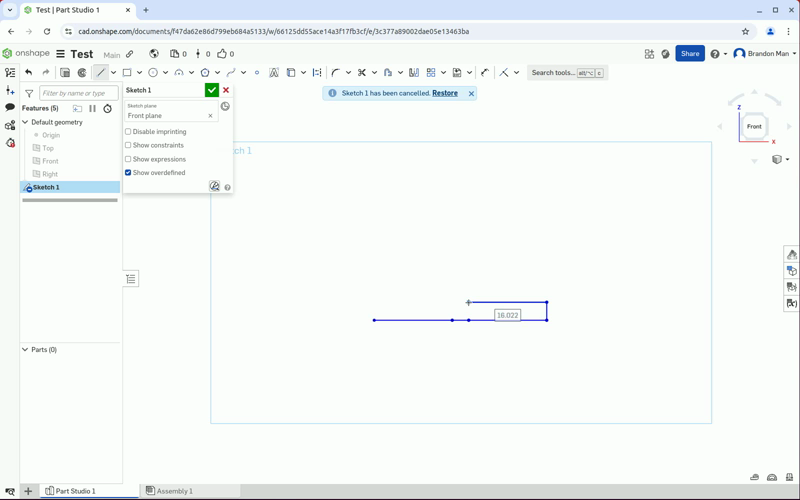
mouse_move(498, 302)
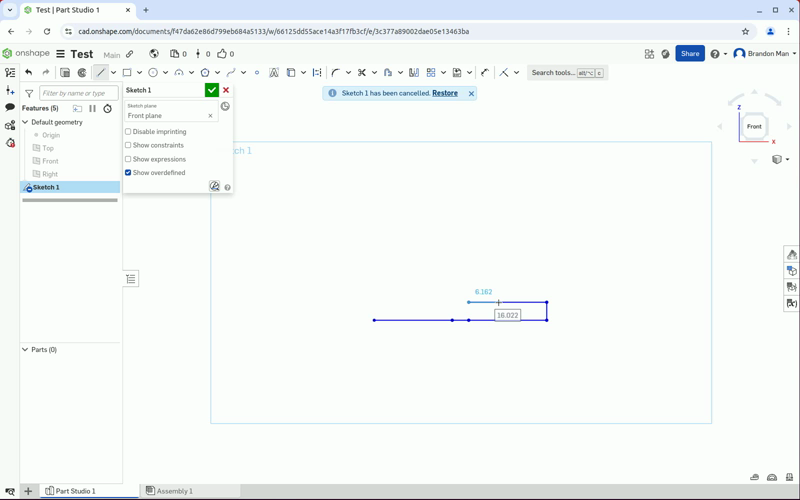
mouse_move(468, 245)
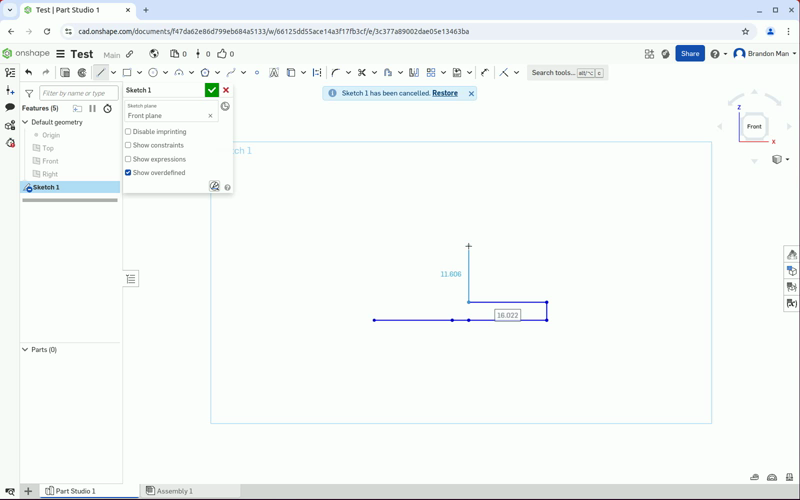
click(468, 245)
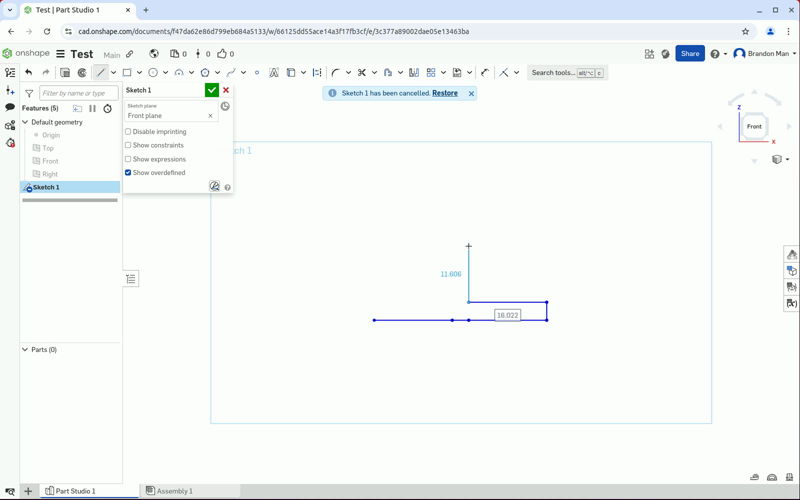
key_up(shift)
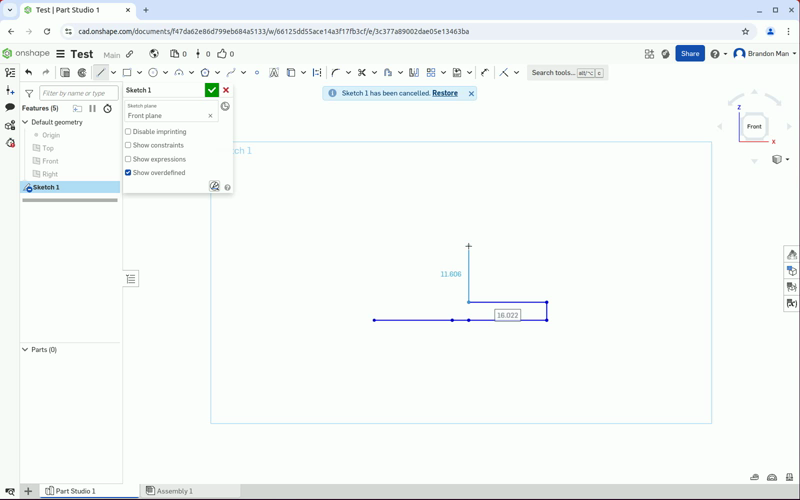
key_down(shift)
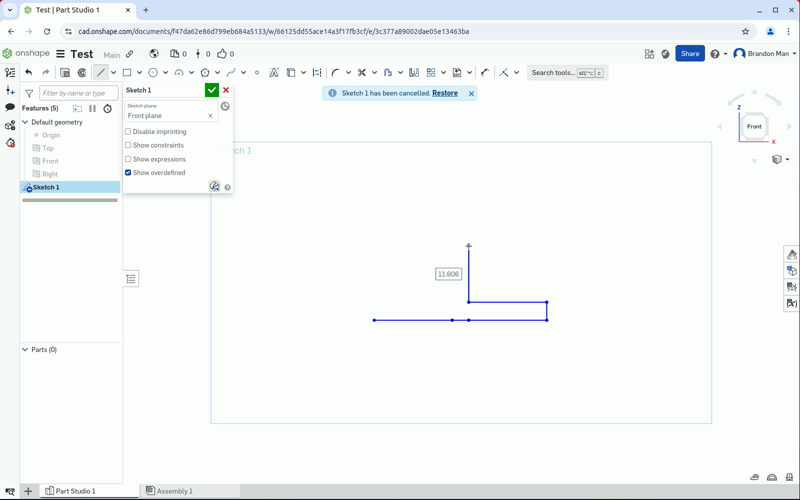
mouse_move(498, 245)
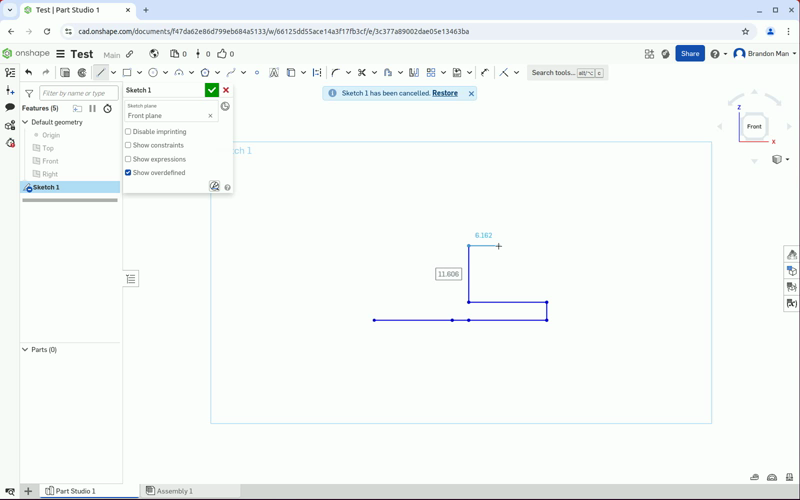
mouse_move(461, 245)
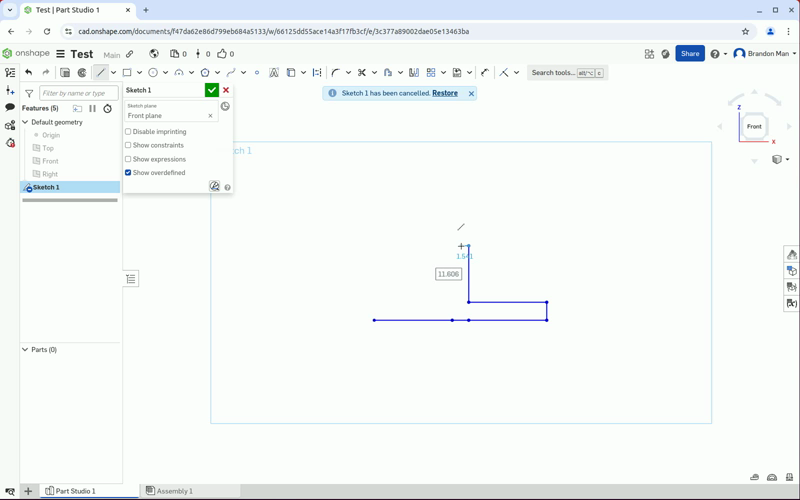
scroll(6)
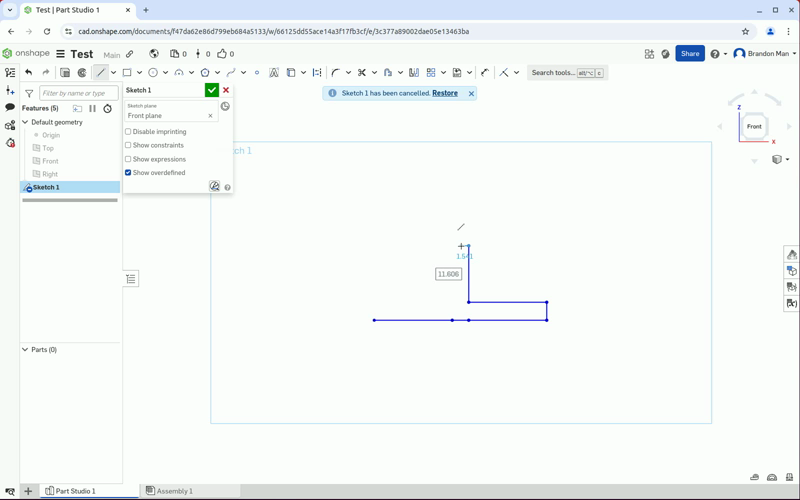
scroll(6)
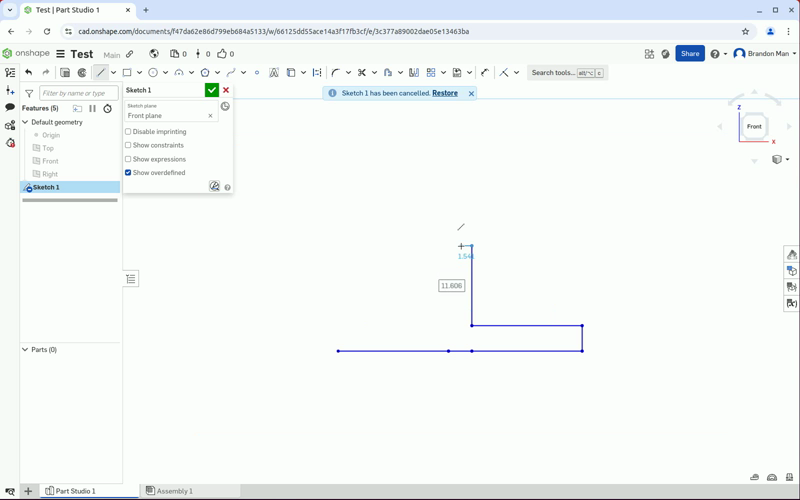
scroll(6)
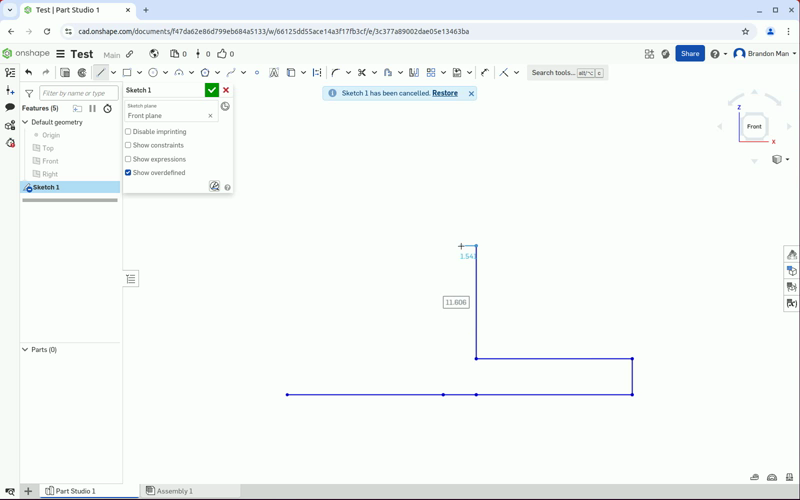
scroll(6)
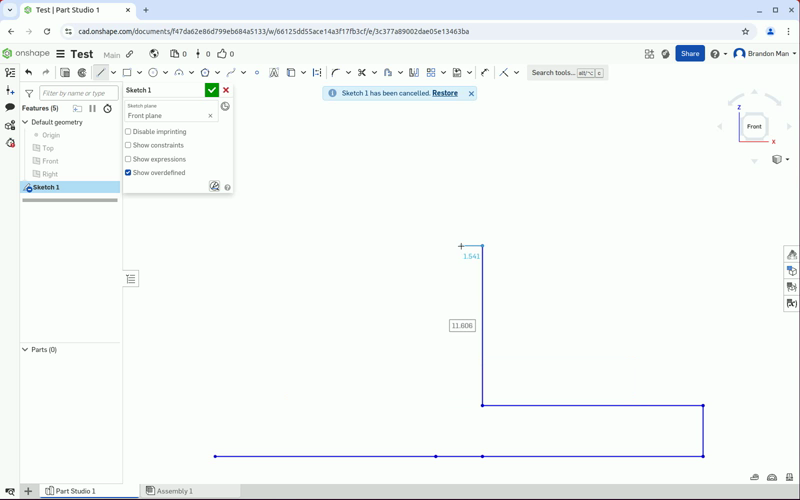
scroll(6)
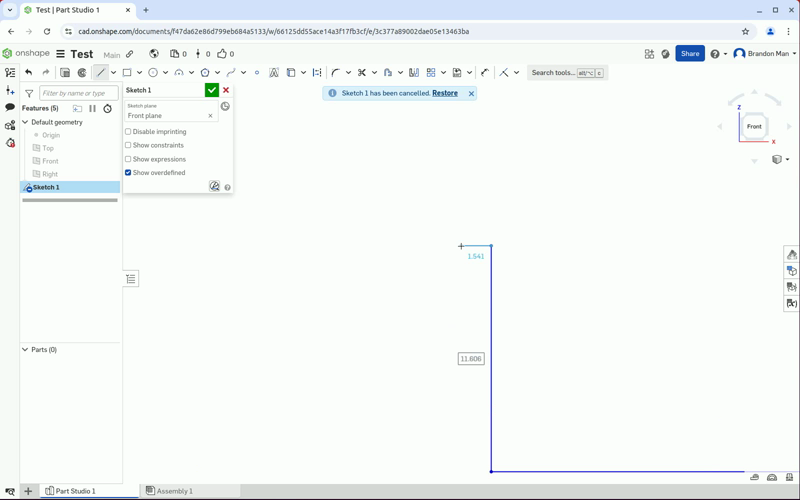
scroll(6)
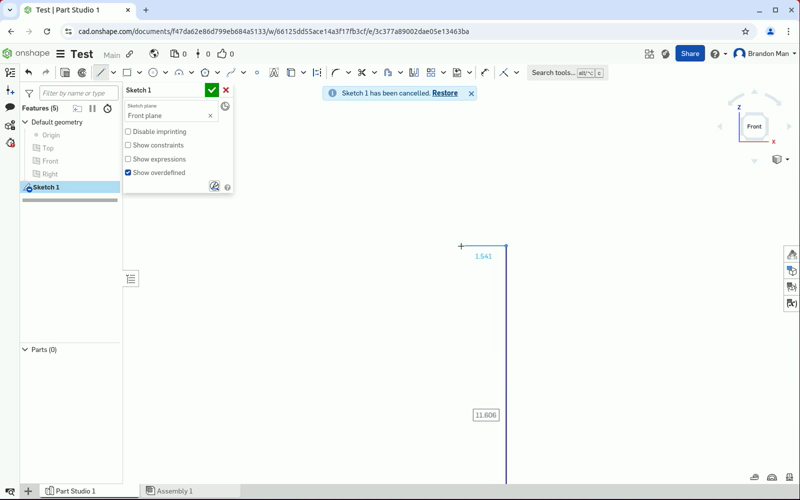
scroll(6)
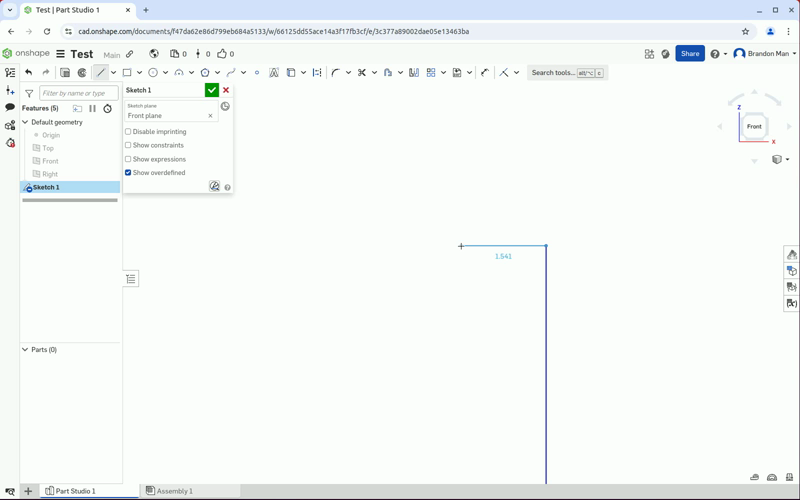
click(461, 245)
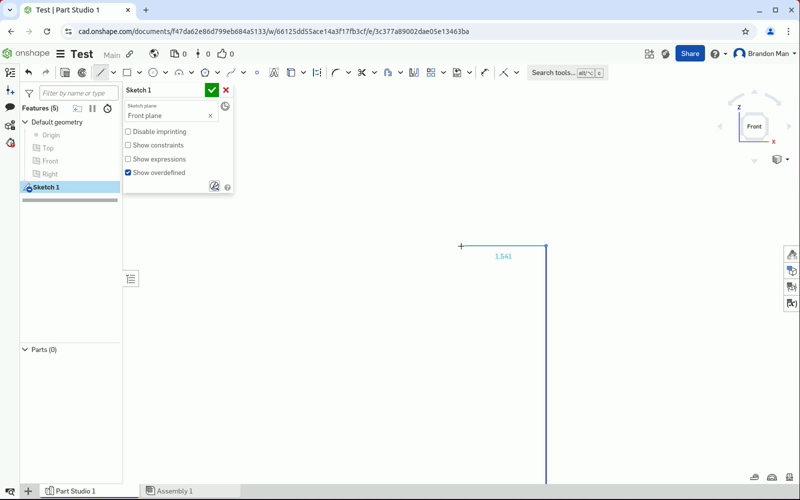
scroll(-6)
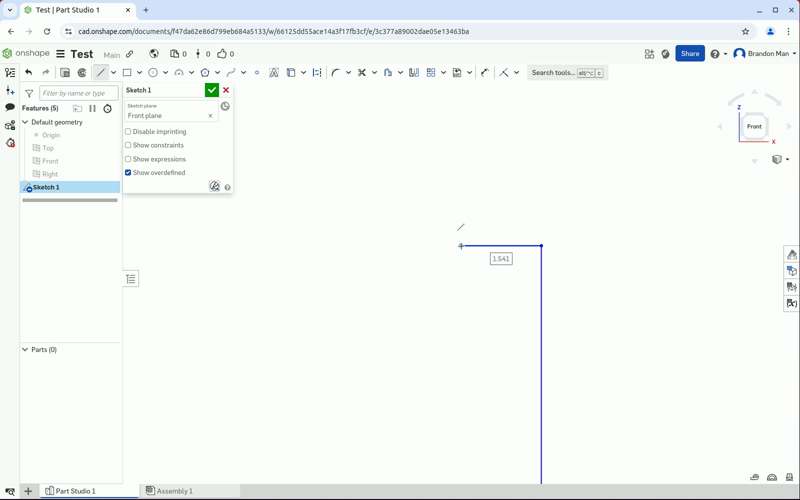
scroll(-6)
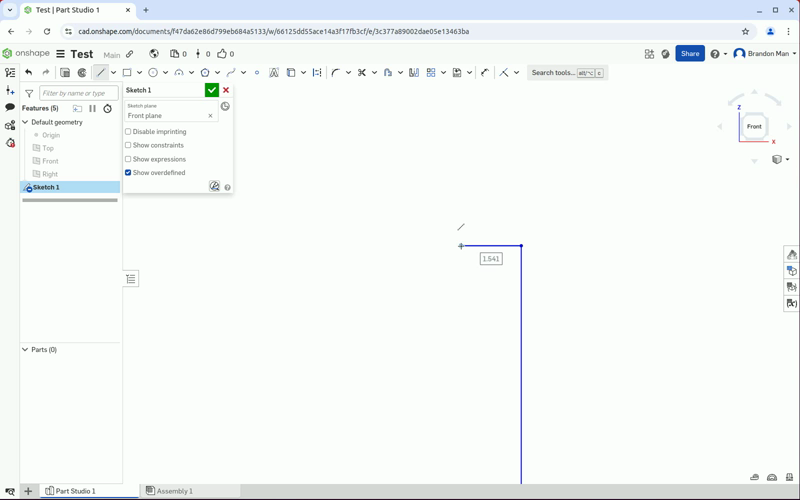
scroll(-6)
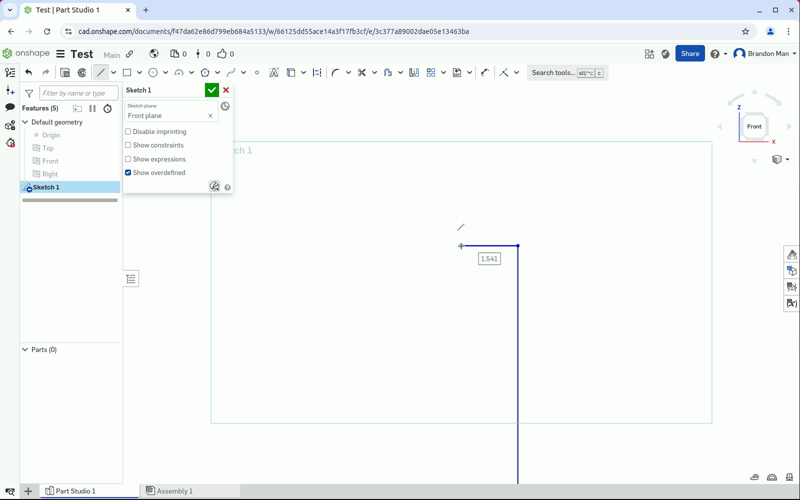
scroll(-6)
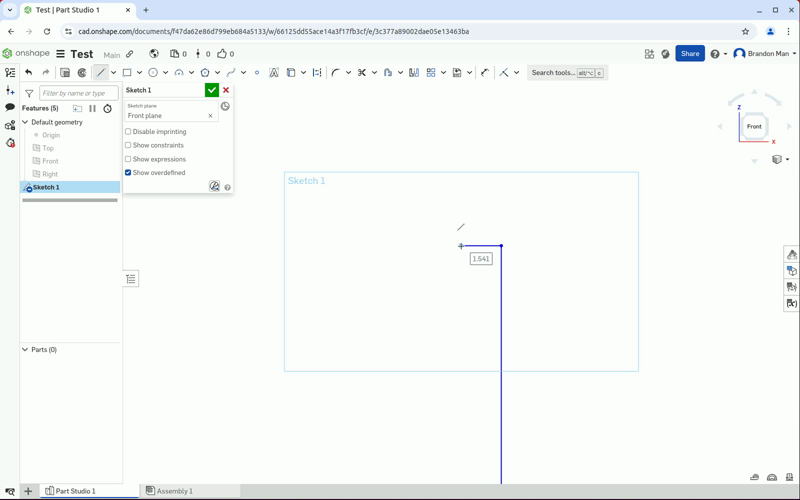
scroll(-6)
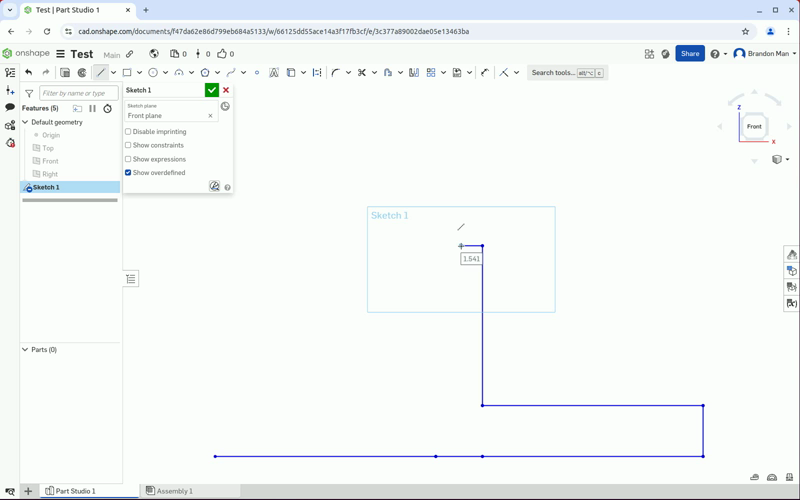
scroll(-6)
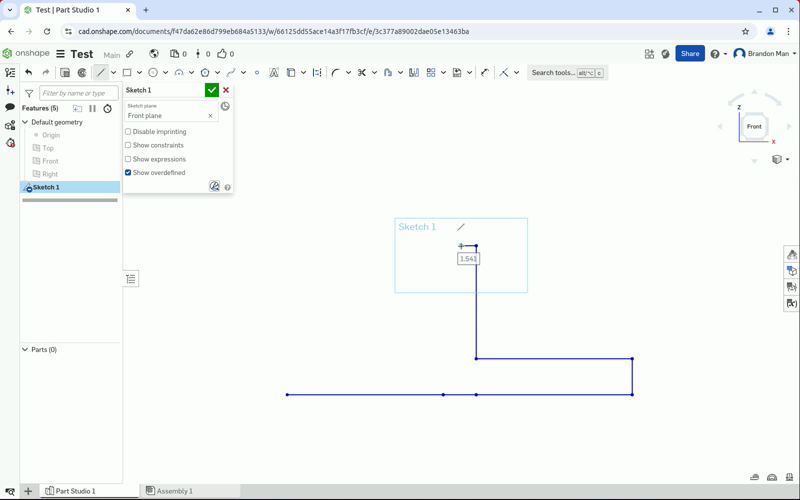
scroll(-6)
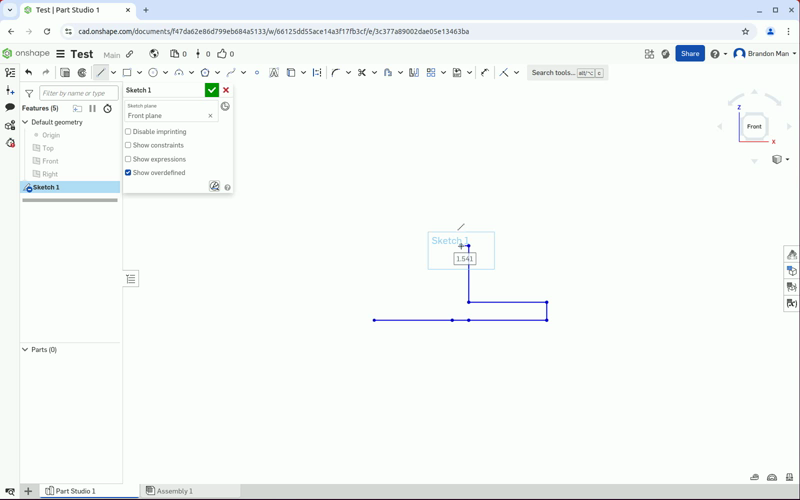
key_up(shift)
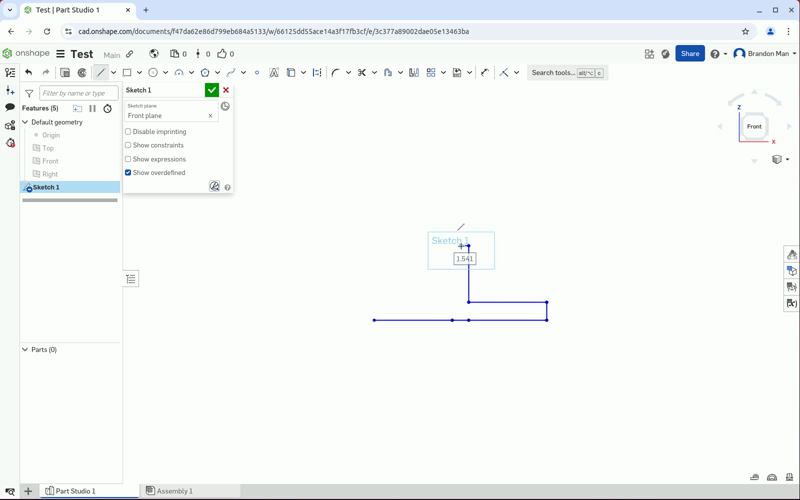
key_down(shift)
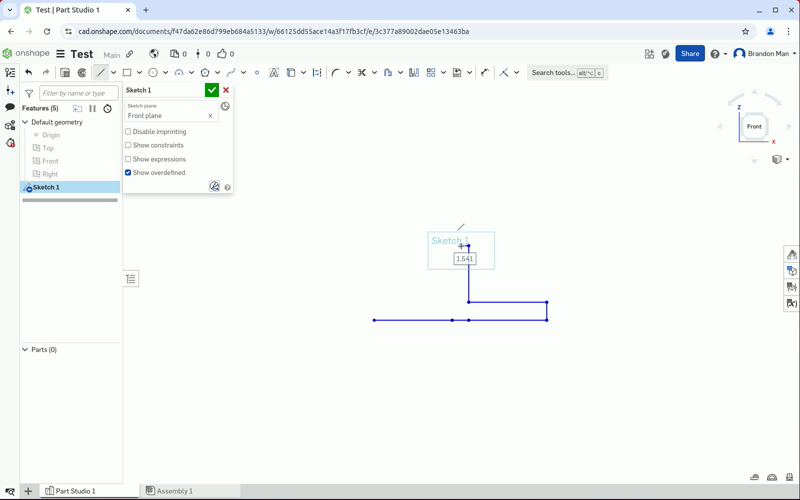
mouse_move(491, 245)
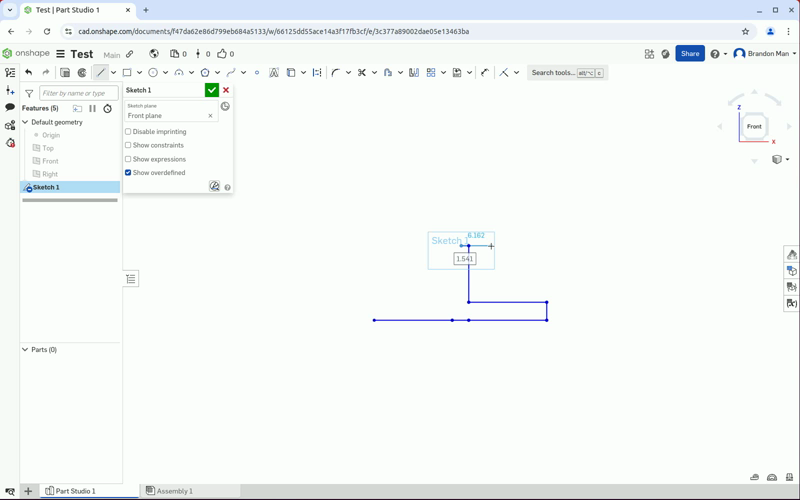
mouse_move(452, 245)
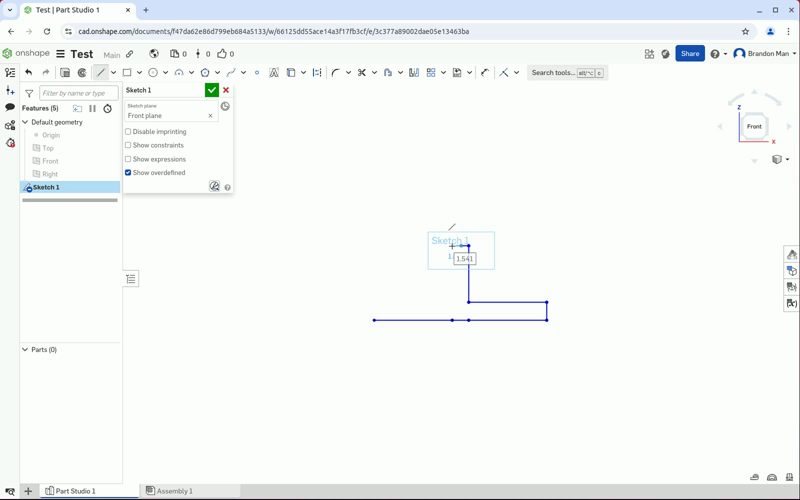
click(452, 245)
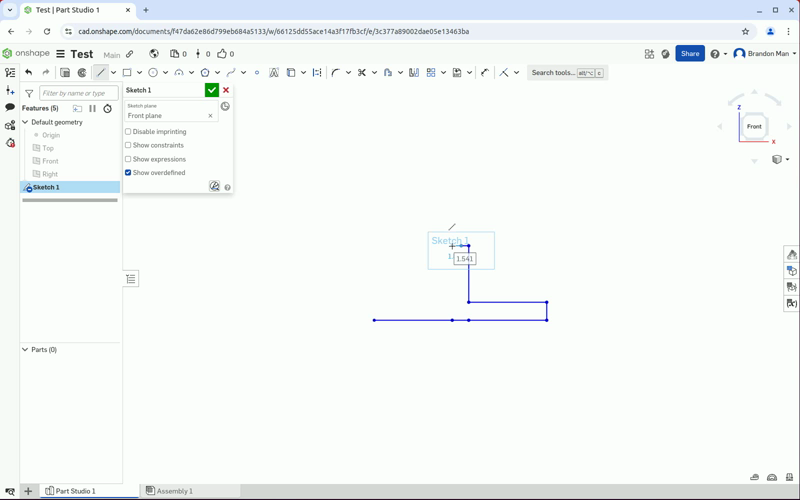
key_up(shift)
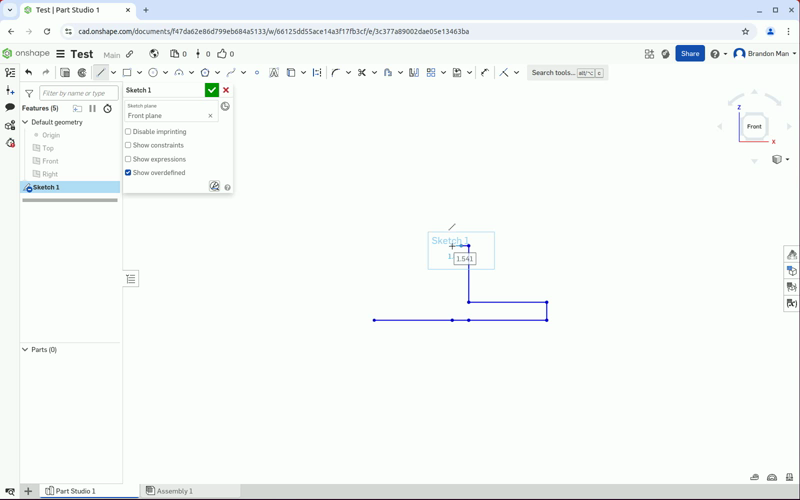
key_down(shift)
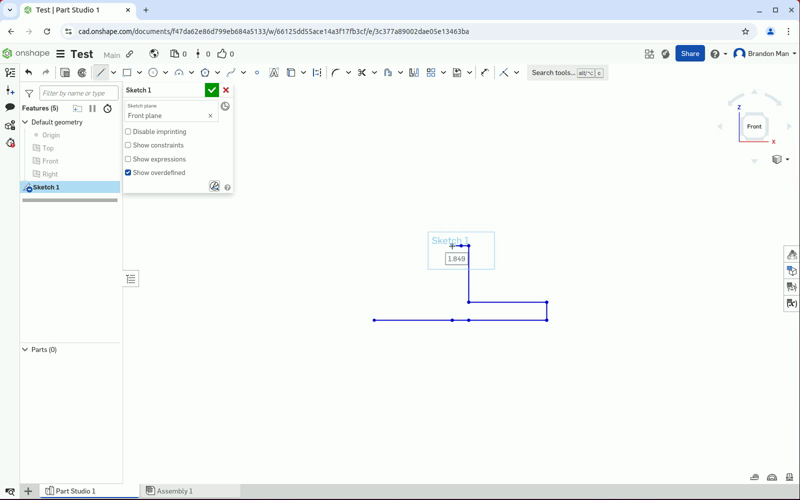
mouse_move(482, 245)
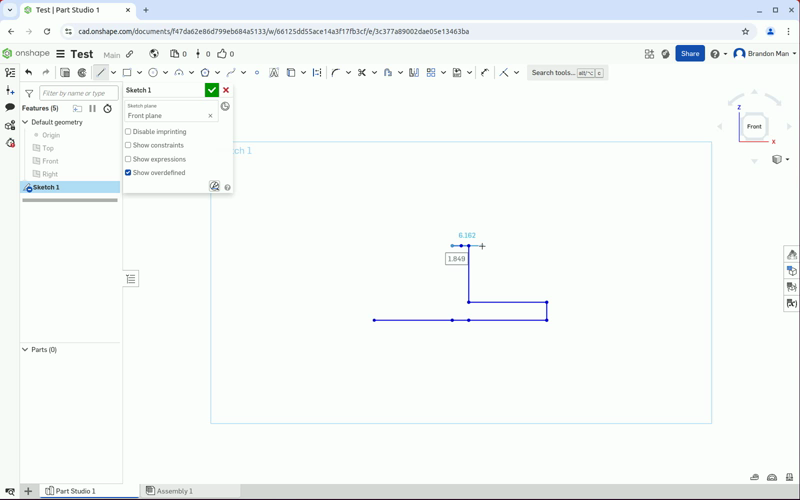
mouse_move(452, 302)
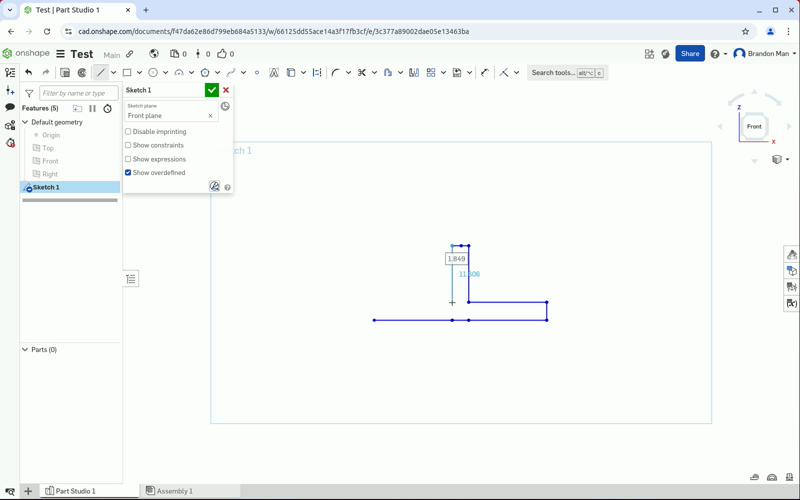
click(452, 302)
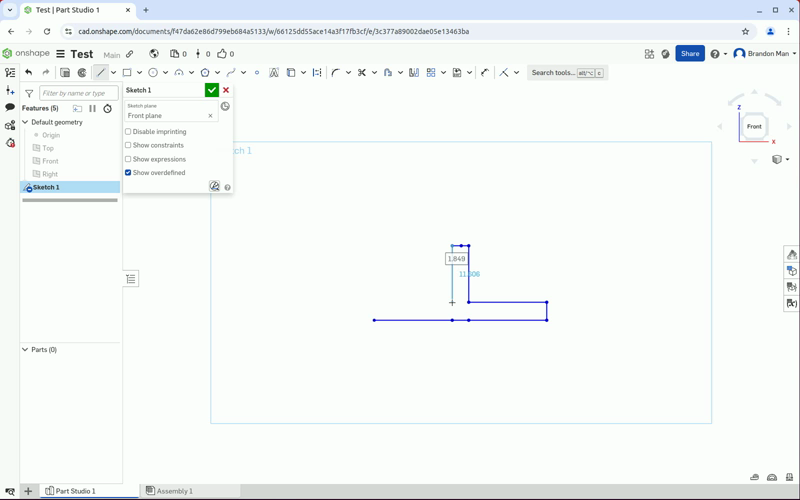
key_up(shift)
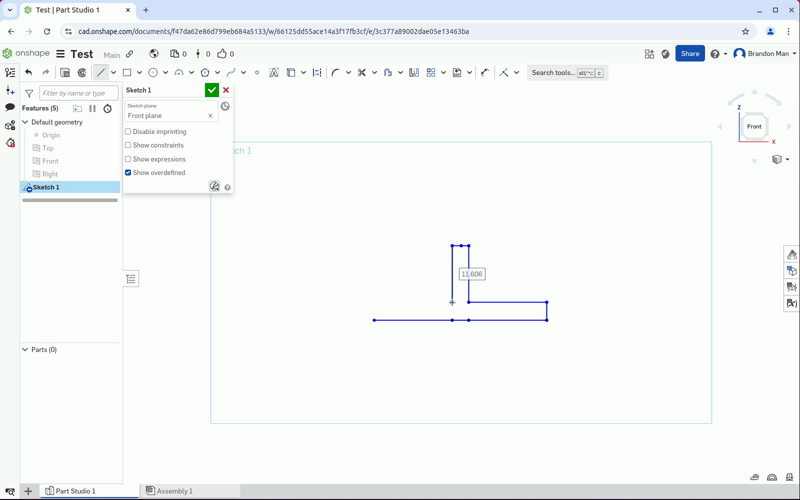
key_down(shift)
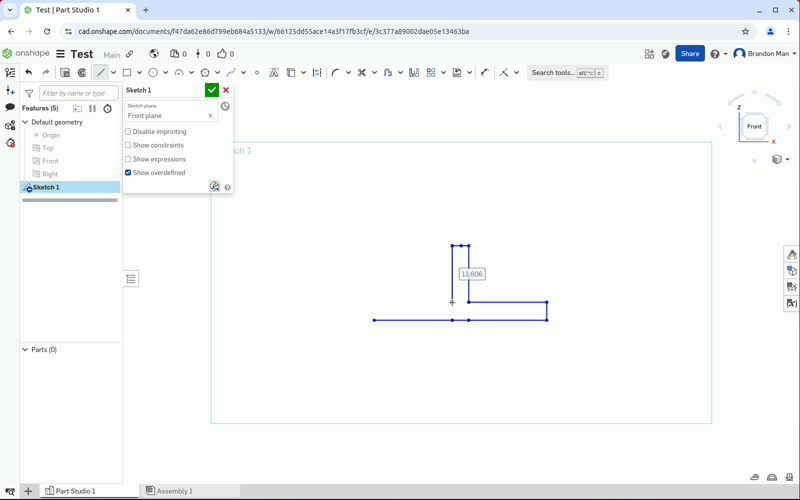
mouse_move(374, 302)
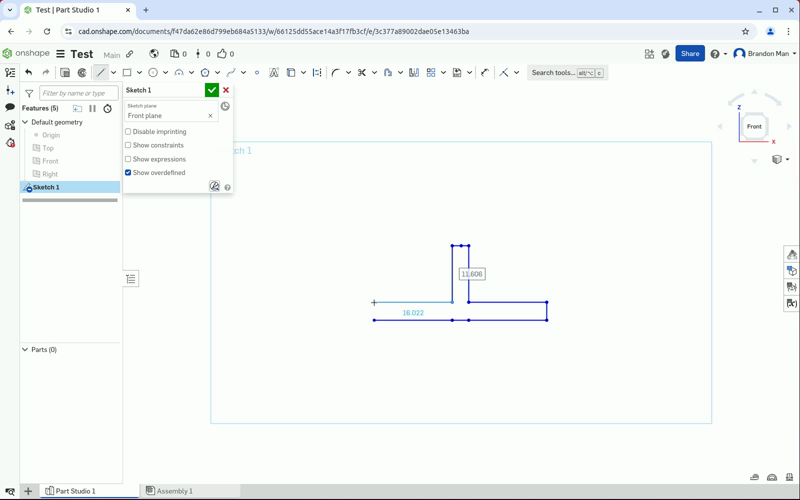
click(374, 302)
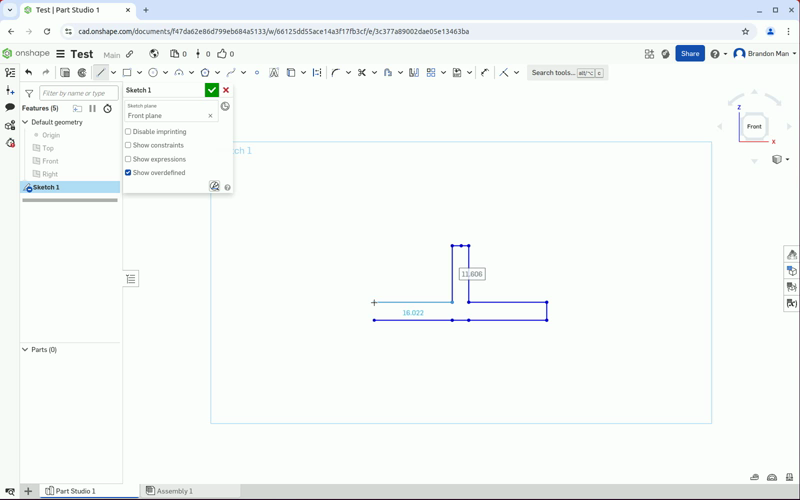
key_up(shift)
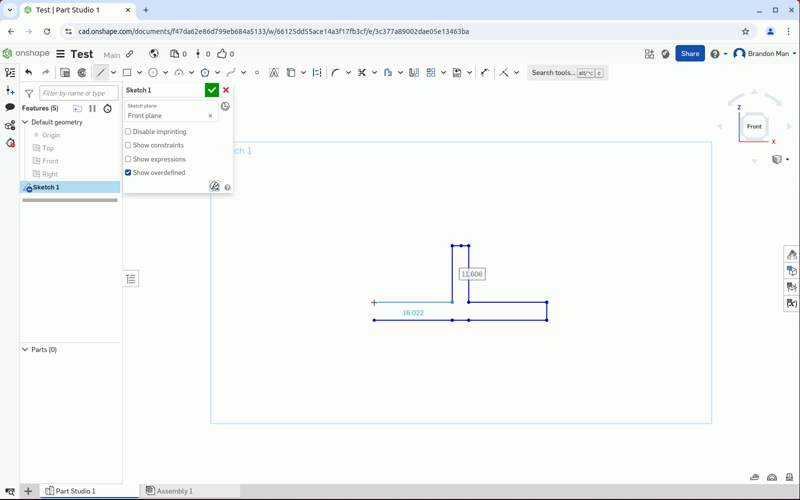
mouse_move(404, 302)
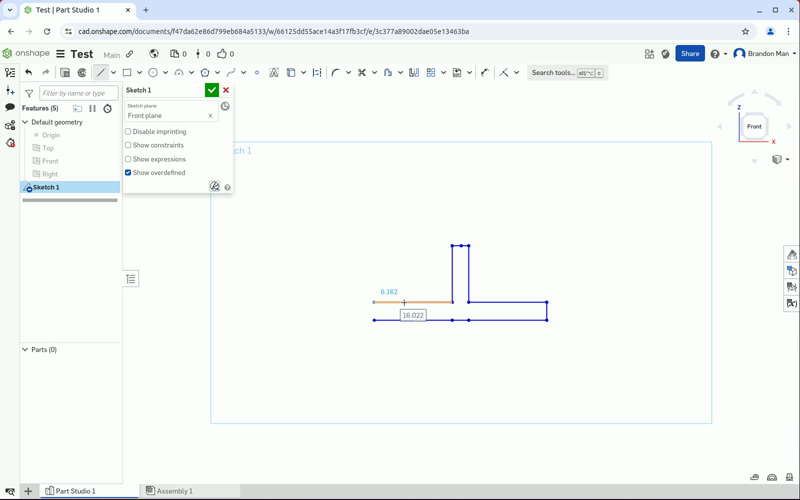
key_down(shift)
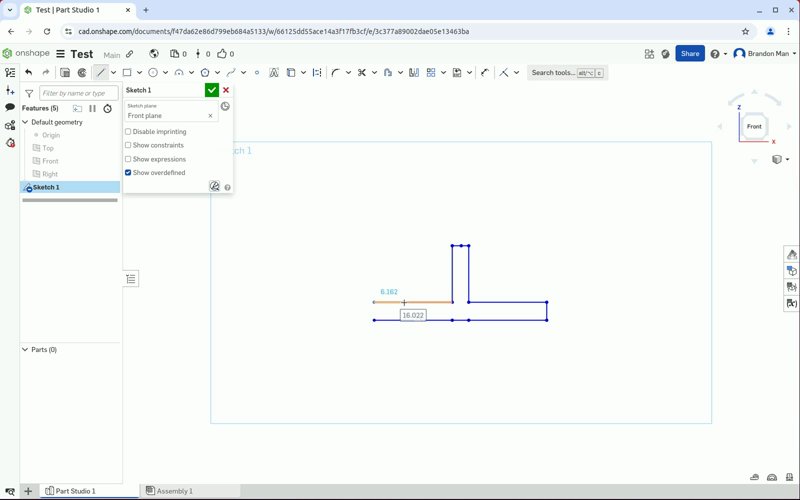
mouse_move(374, 320)
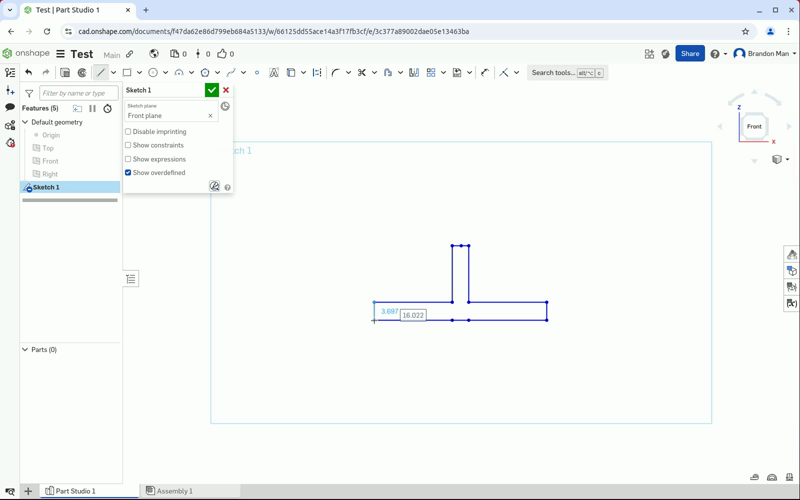
key_up(shift)
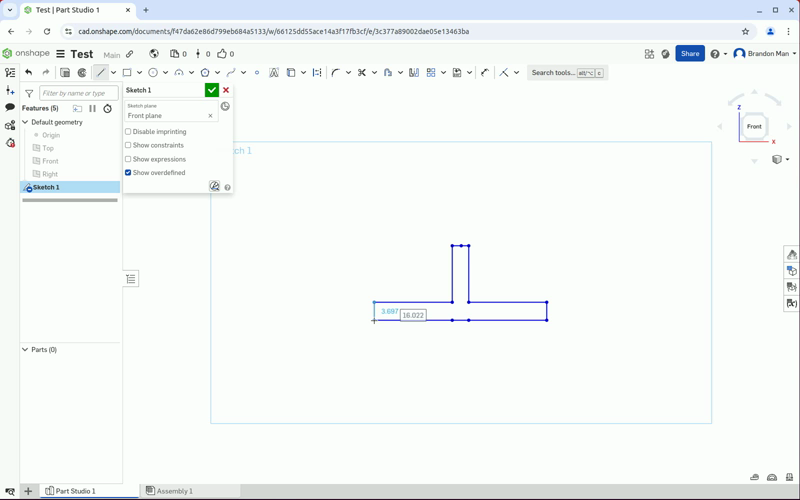
click(374, 320)
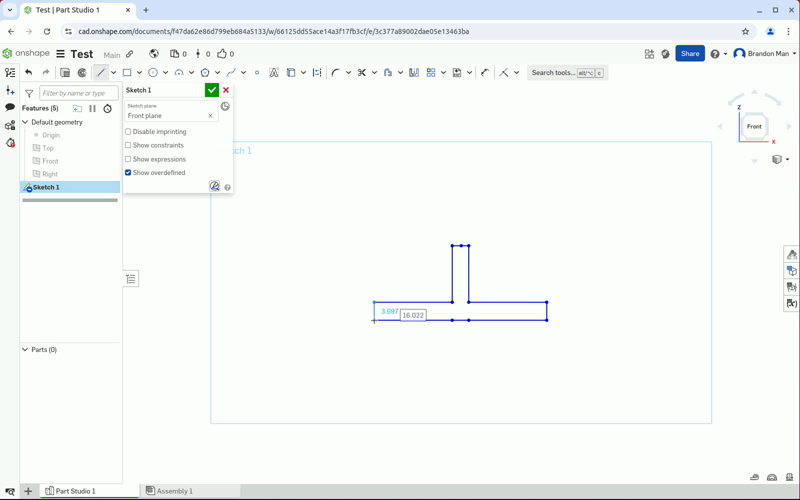
key(esc)
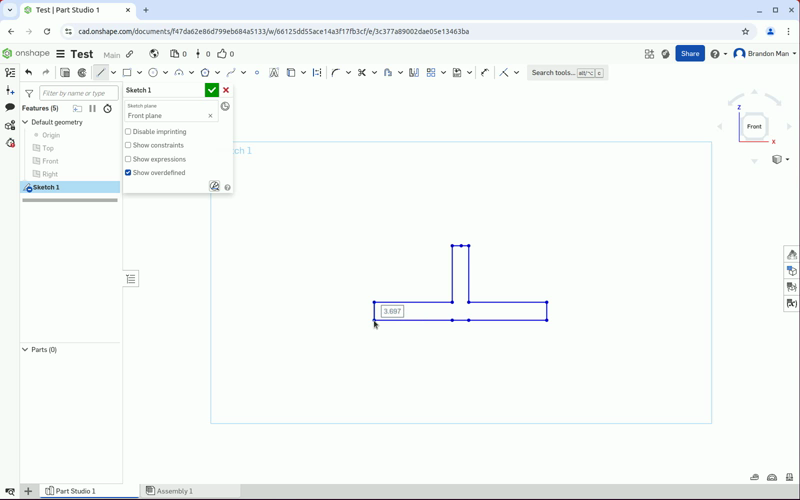
key(c)
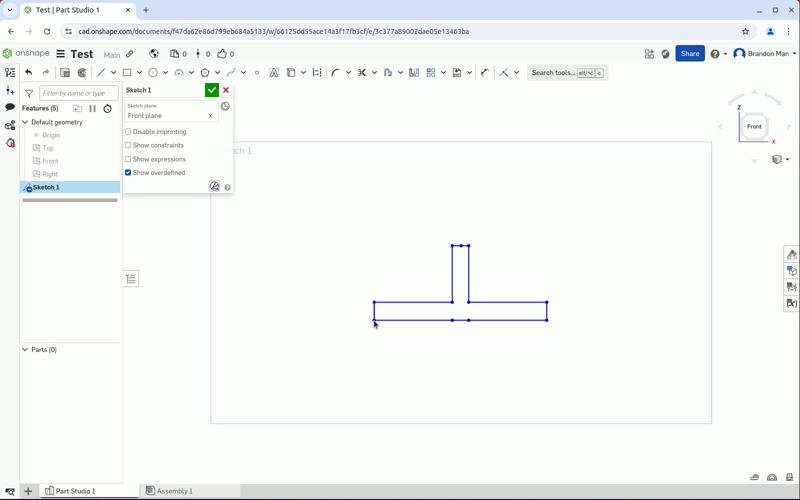
key_down(shift)
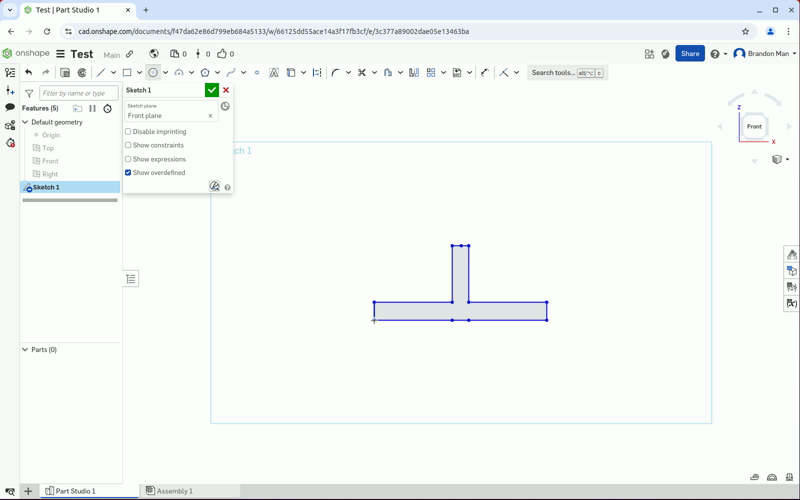
mouse_move(461, 262)
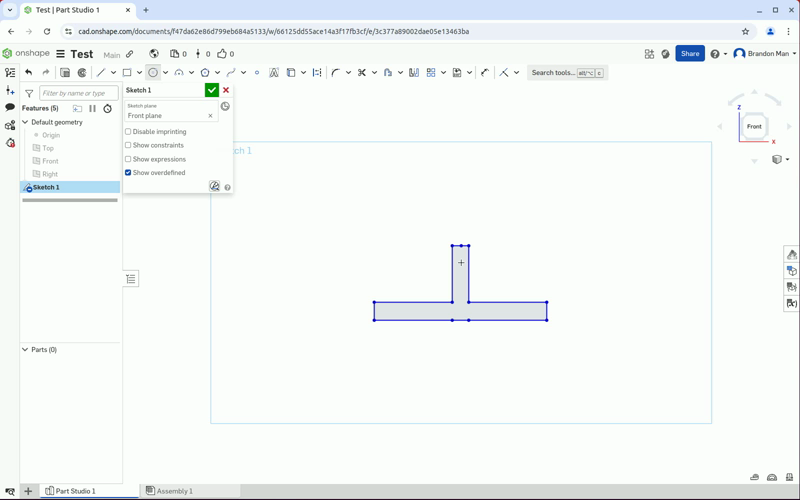
click(461, 262)
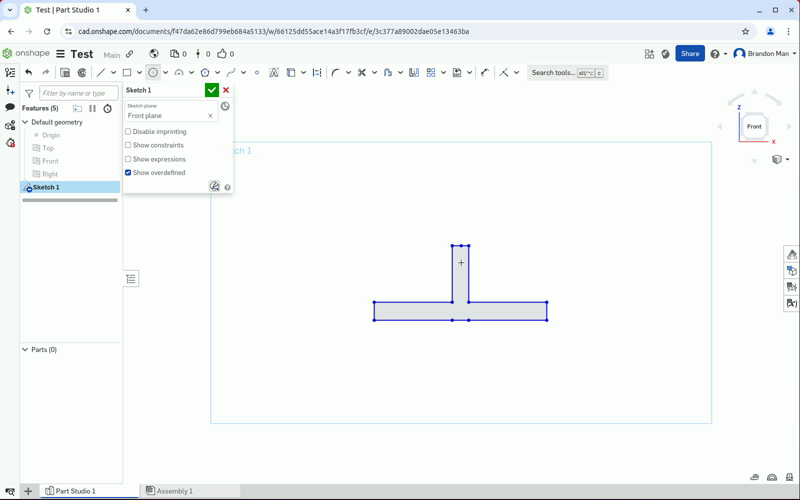
key_up(shift)
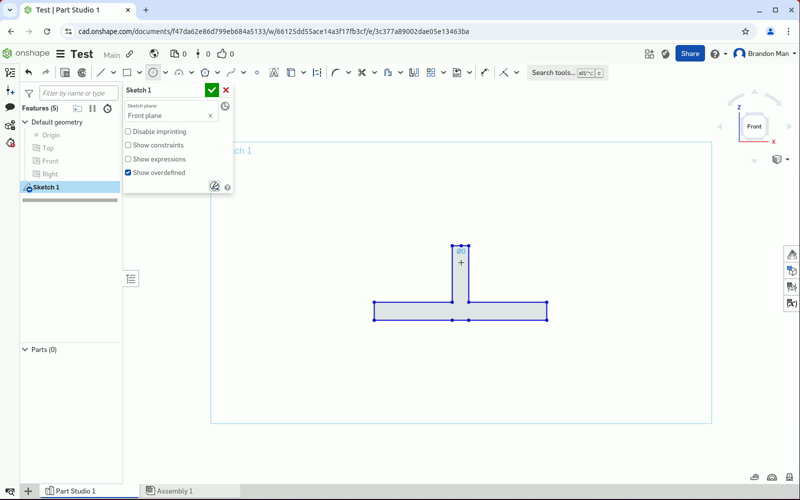
mouse_move(464, 262)
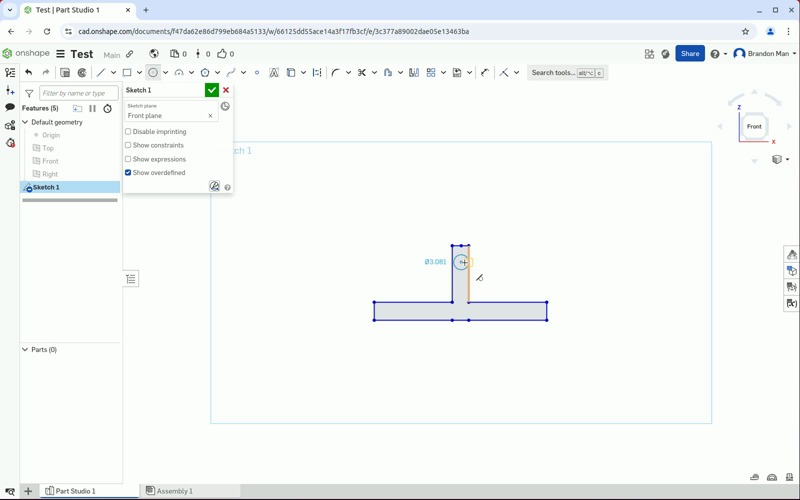
click(464, 262)
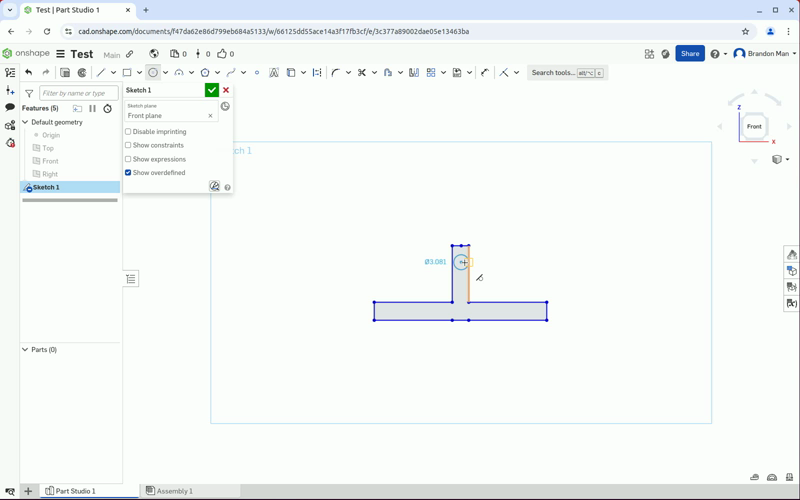
key(esc)
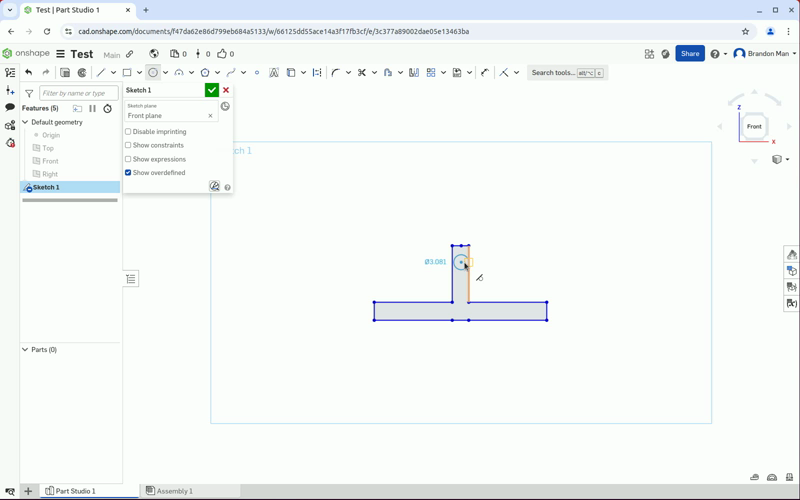
mouse_move(406, 309)
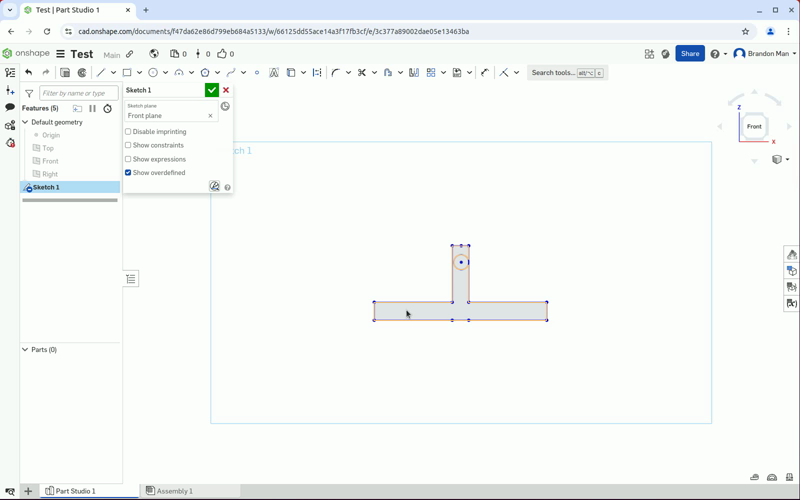
click(406, 309)
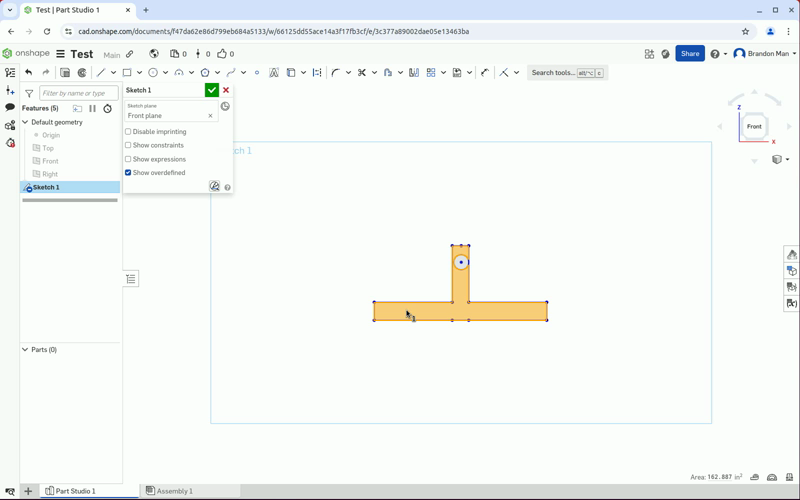
mouse_move(73, 352)
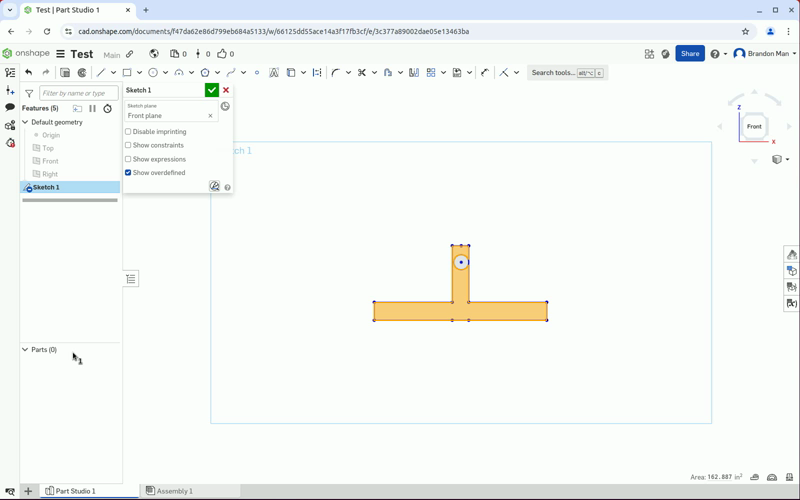
key(shift+y)
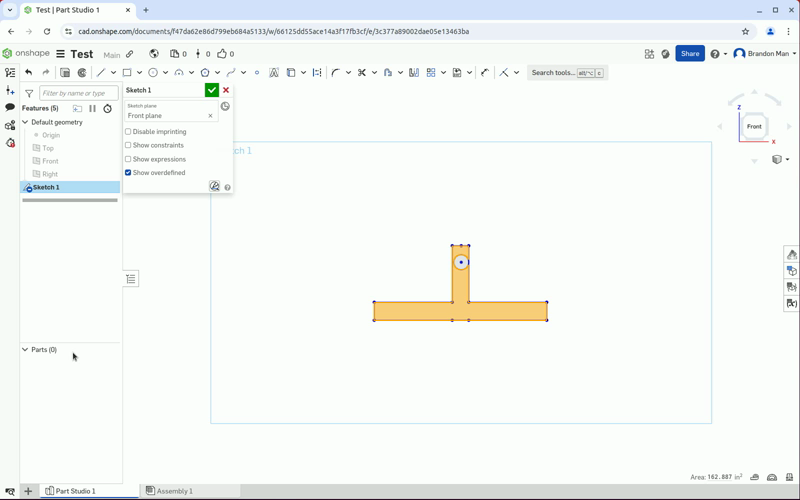
key(shift+e)
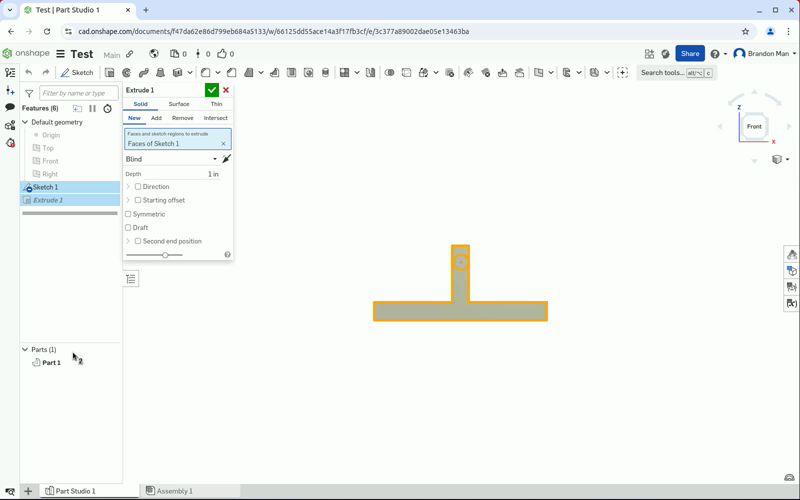
mouse_move(143, 106)
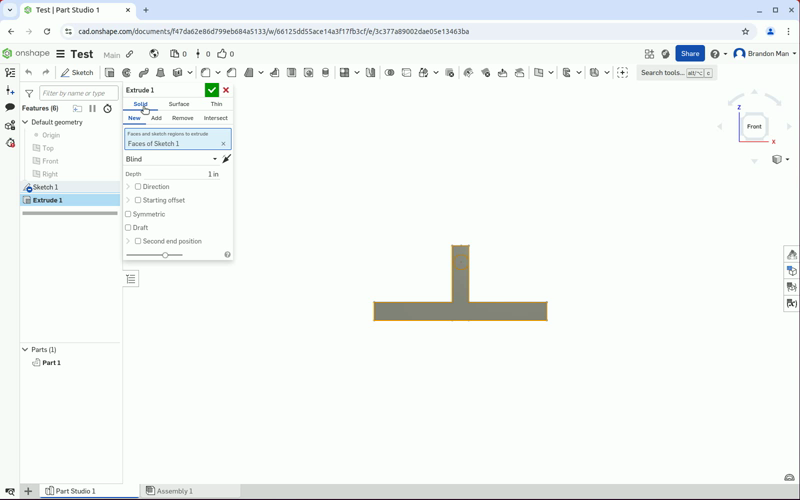
click(143, 106)
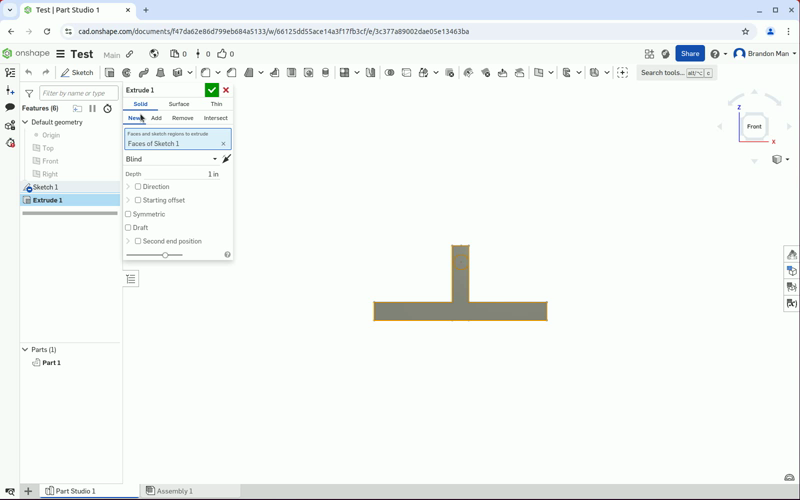
mouse_move(137, 120)
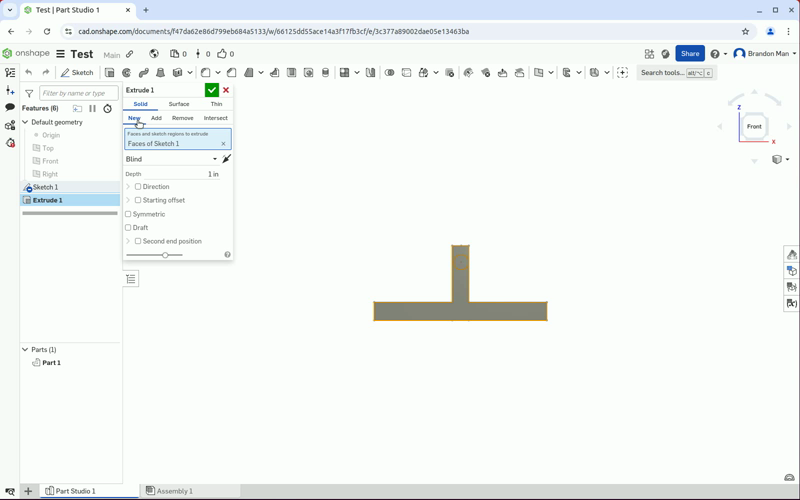
click(137, 120)
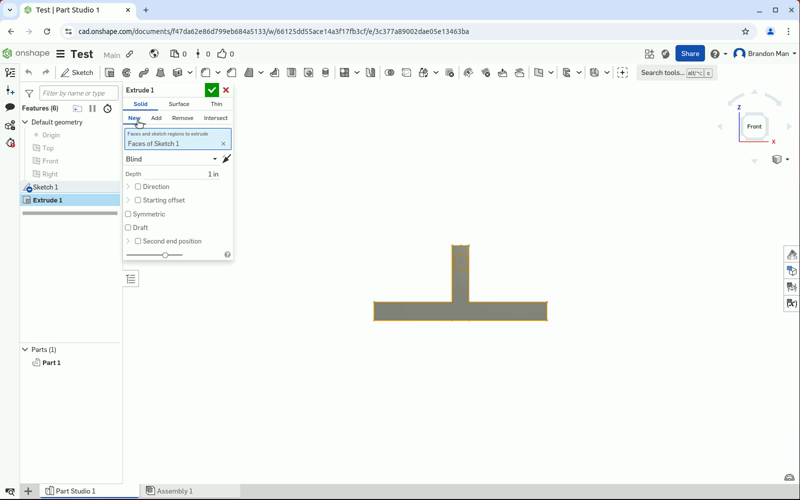
key(tab, 4)
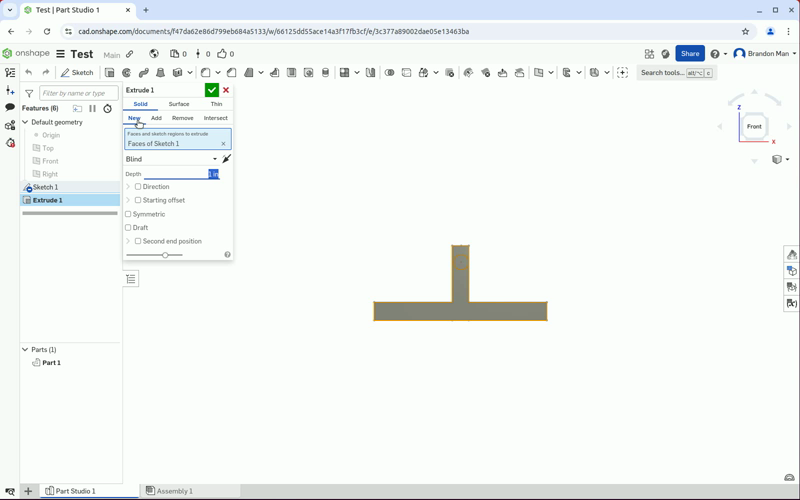
text(1.685)
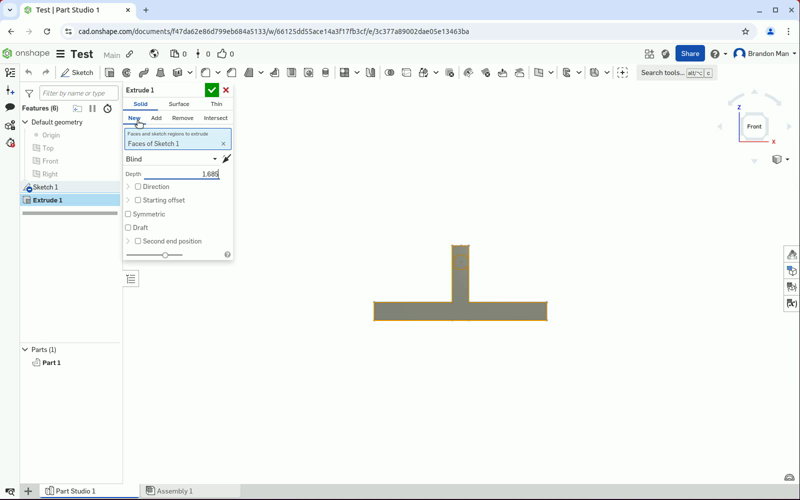
key(enter)
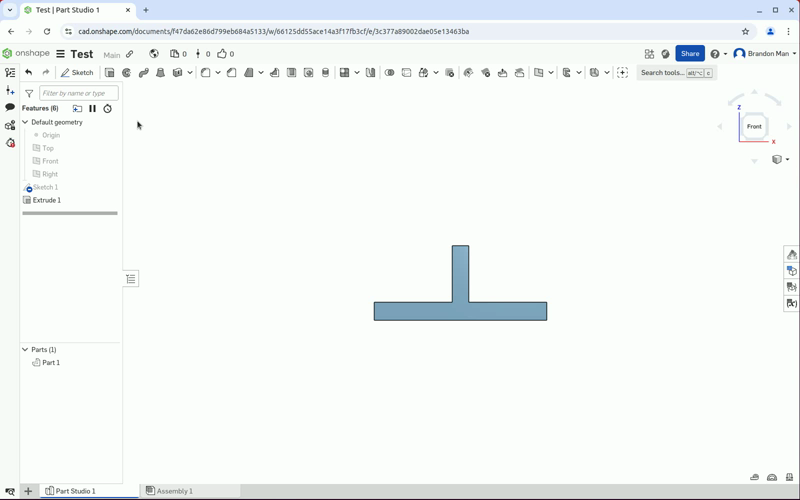
key(shift+h)
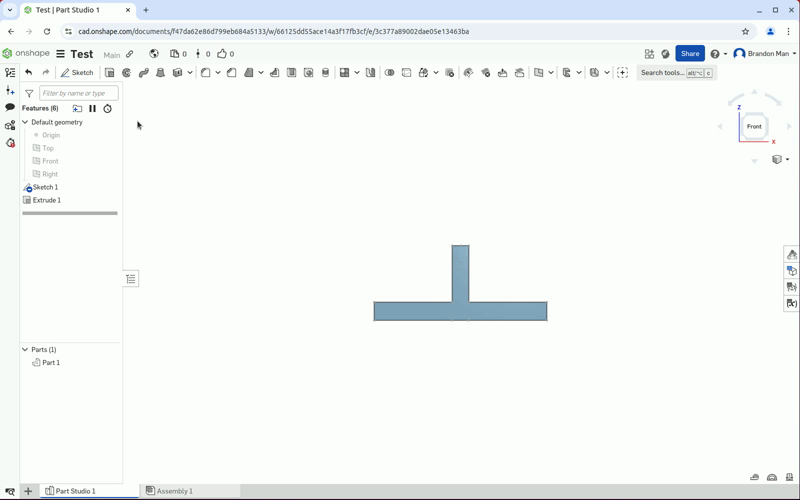
key(shift+h)
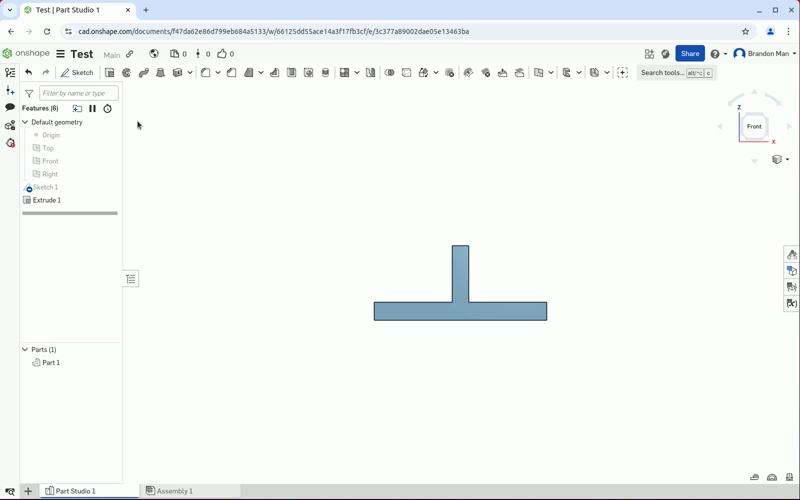
mouse_move(73, 189)
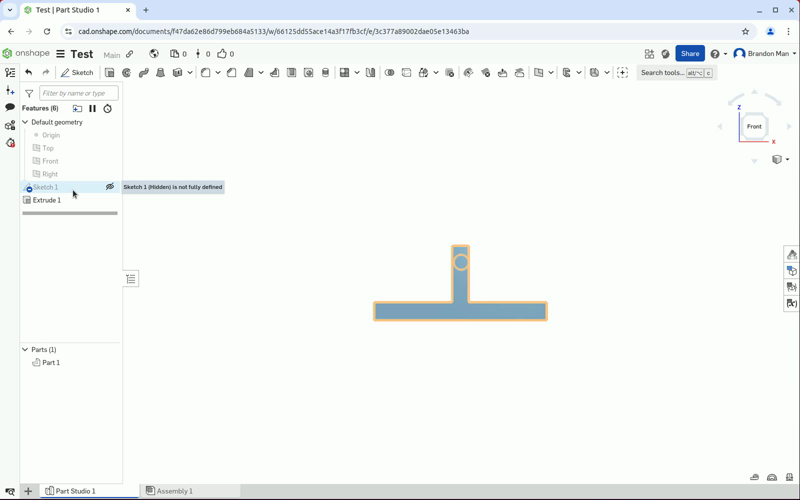
click(73, 189)
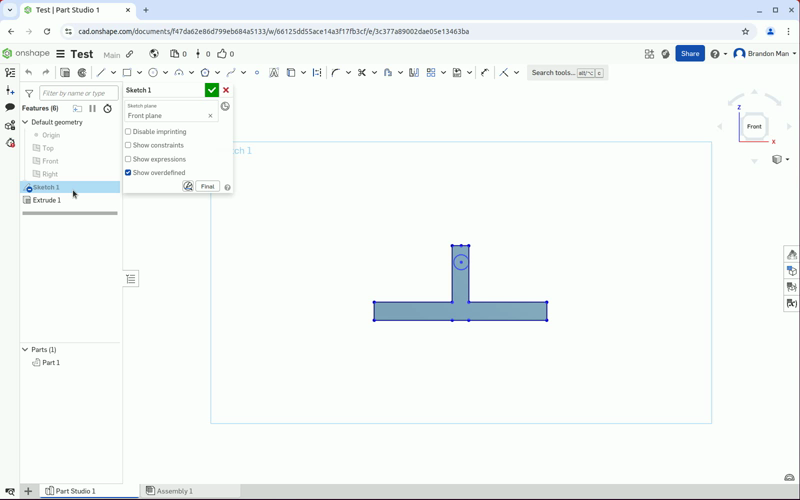
mouse_move(229, 92)
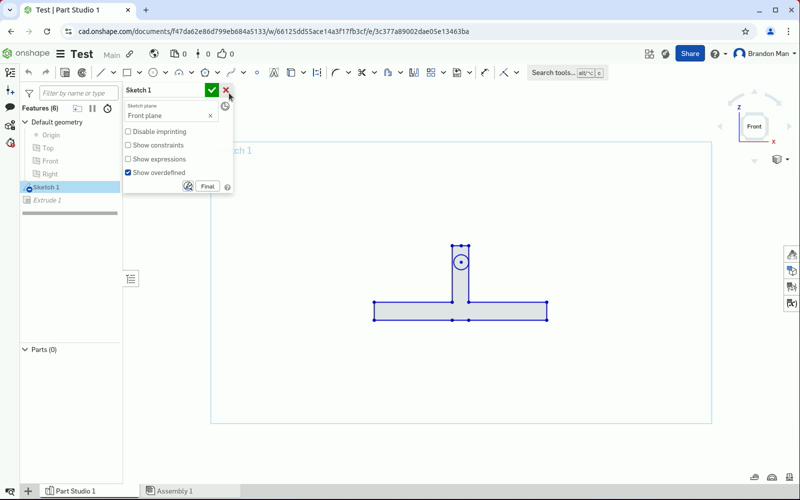
click(229, 92)
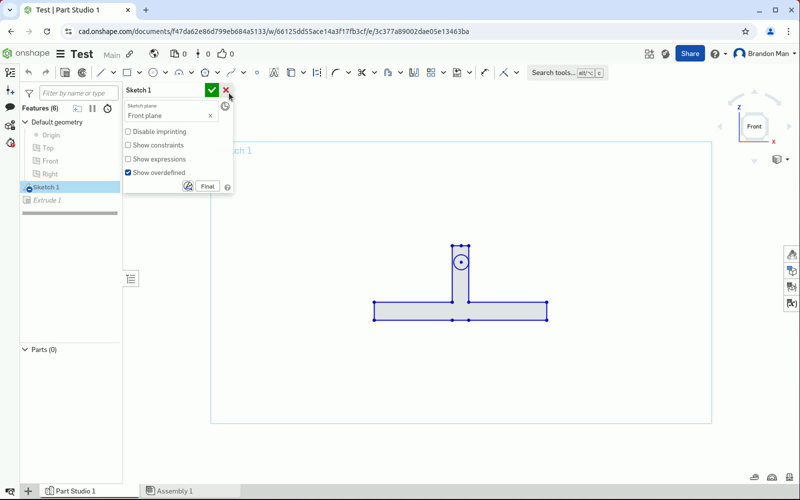
key(shift+s)
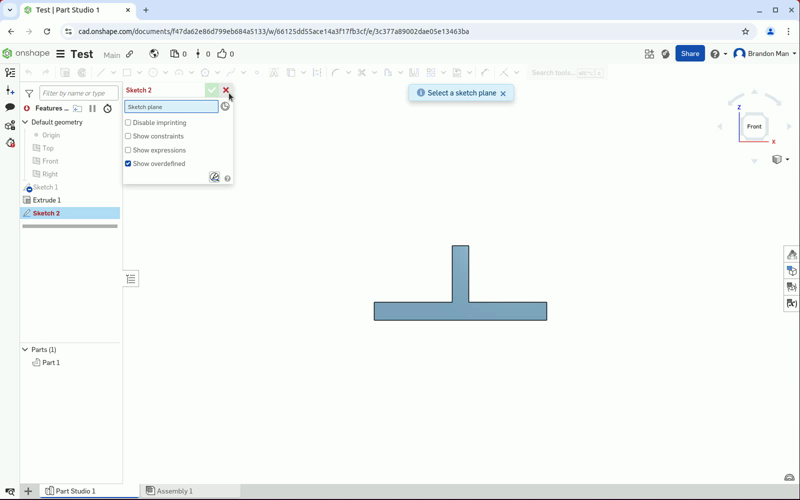
mouse_move(73, 163)
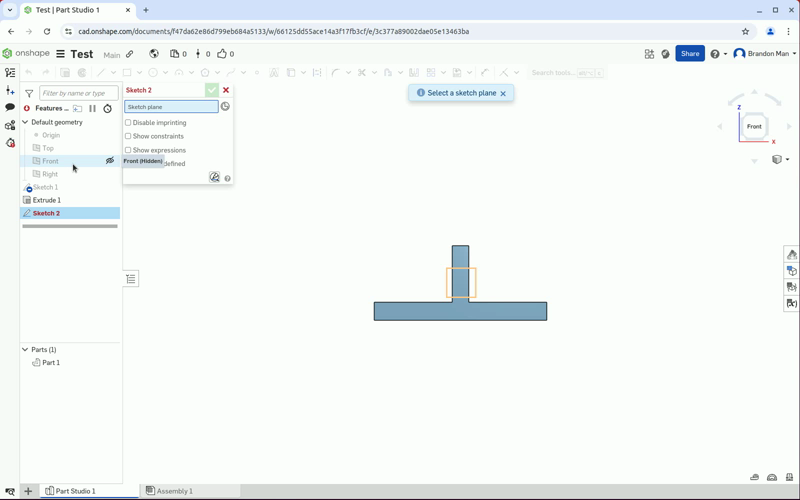
click(73, 163)
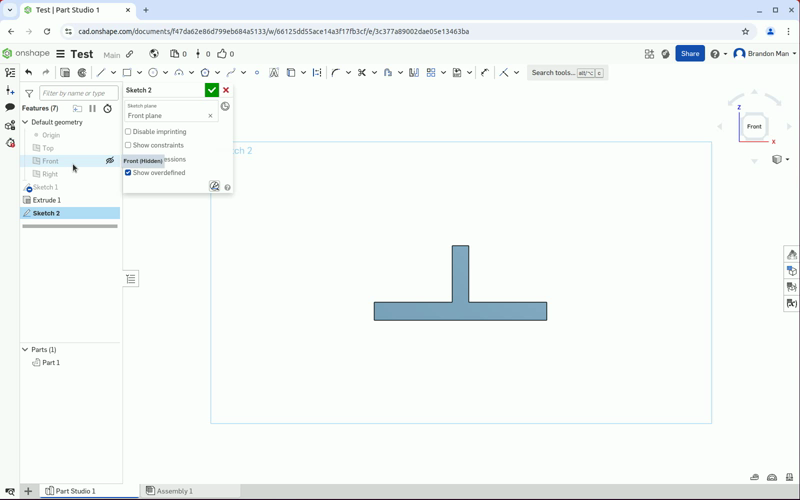
mouse_move(73, 352)
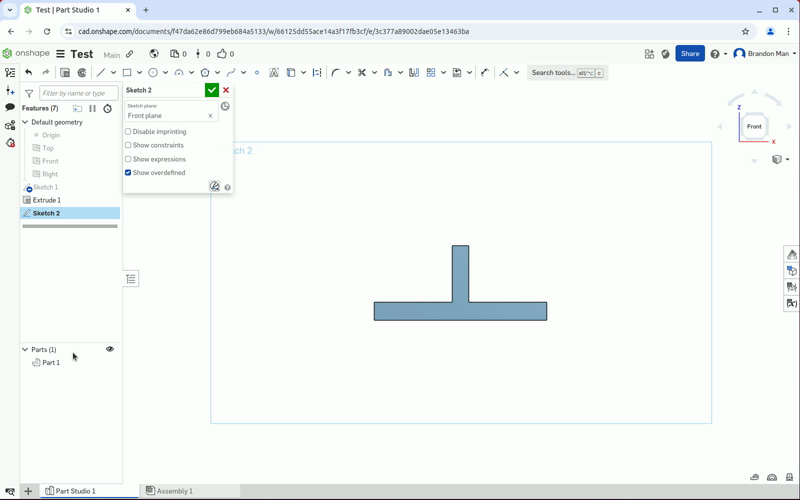
key(y)
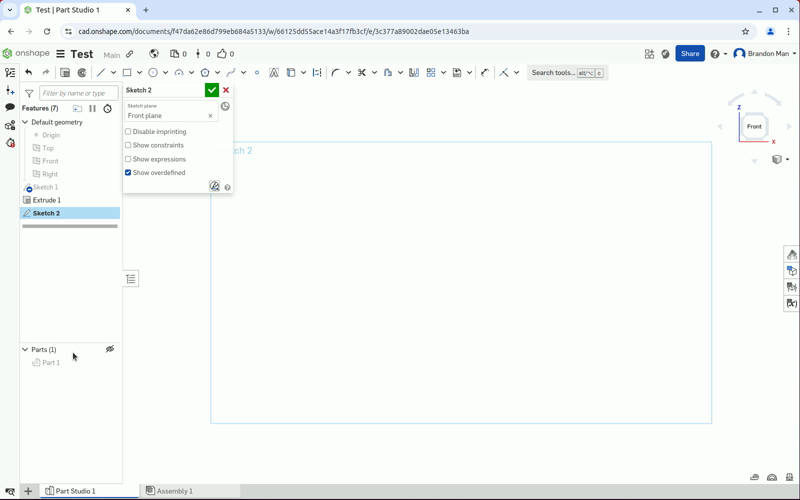
key(l)
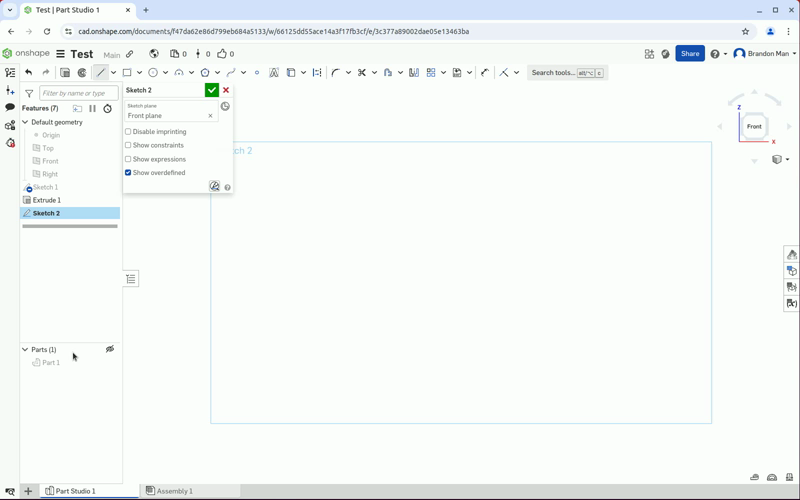
key_down(shift)
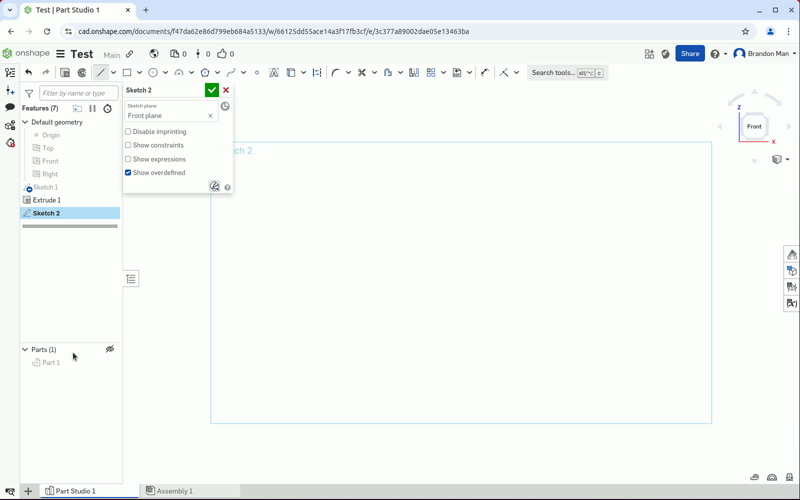
mouse_move(452, 246)
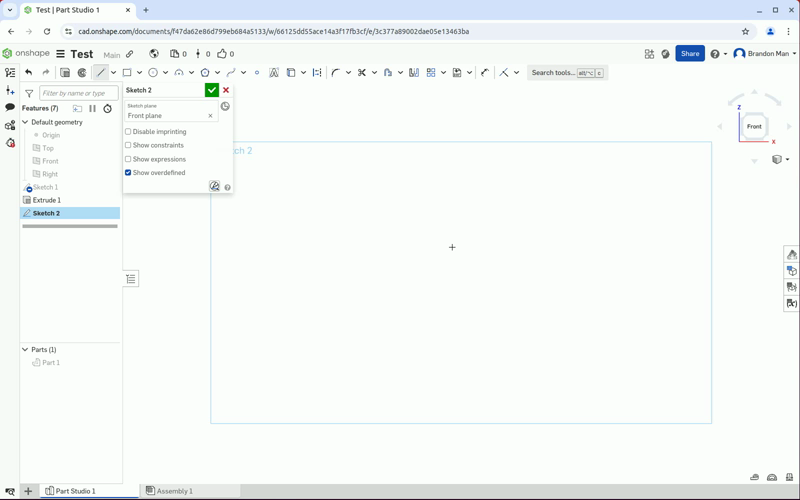
click(452, 246)
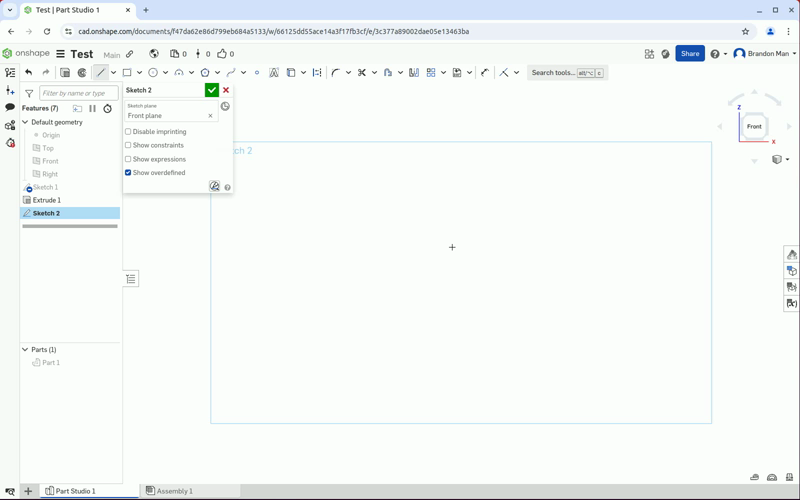
key_up(shift)
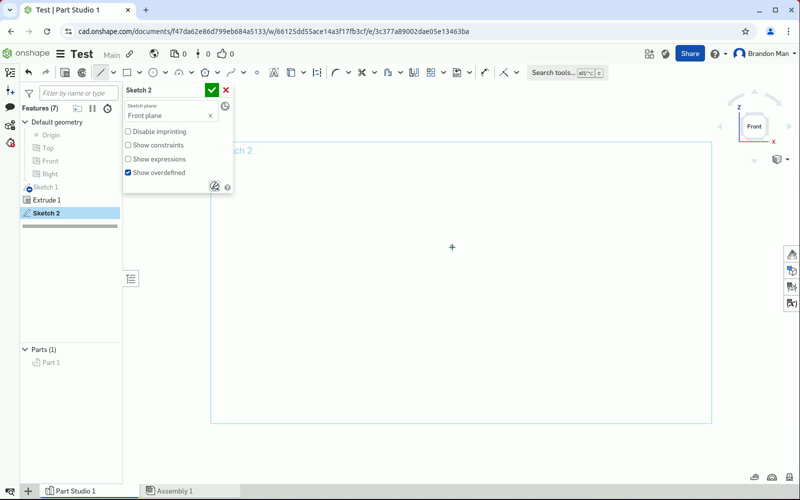
key_down(shift)
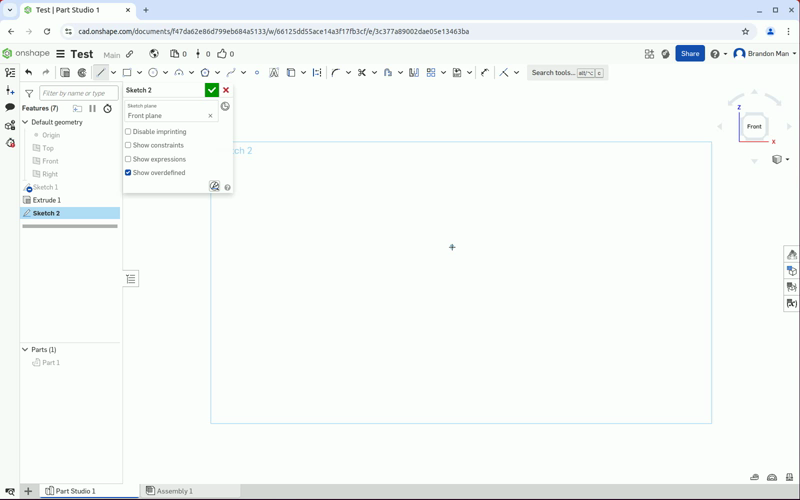
mouse_move(482, 246)
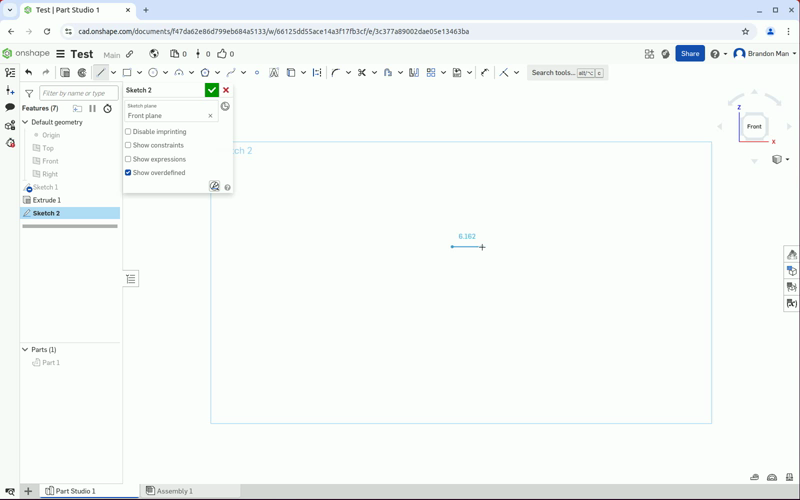
mouse_move(461, 246)
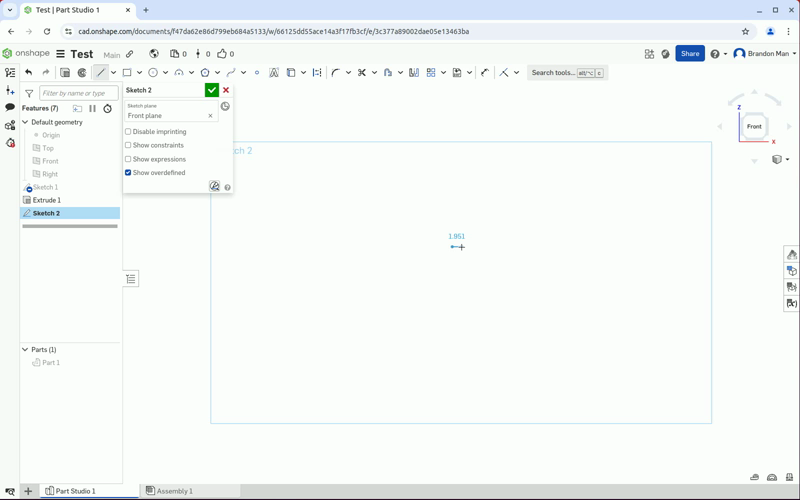
click(461, 246)
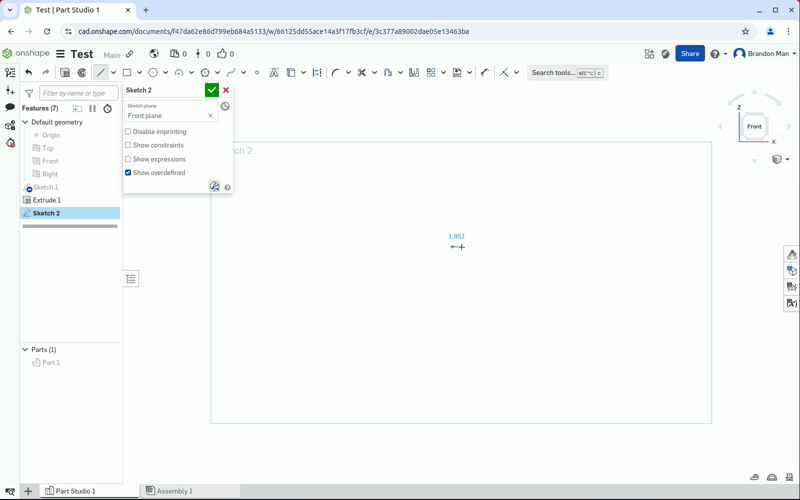
key_up(shift)
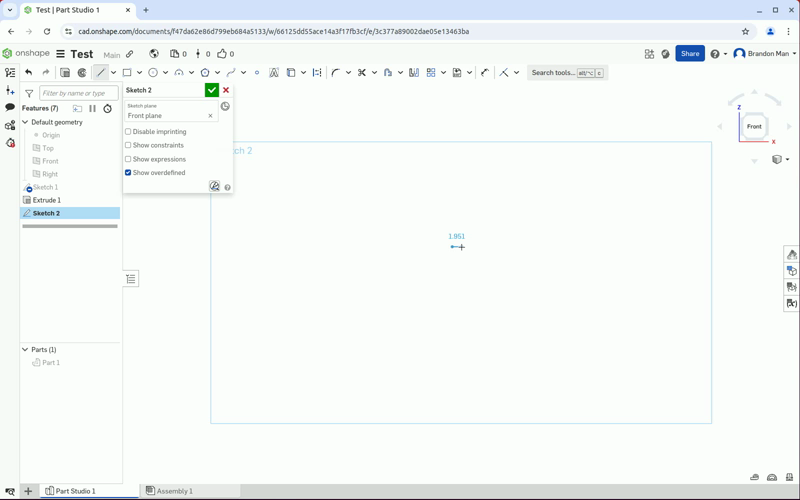
key_down(shift)
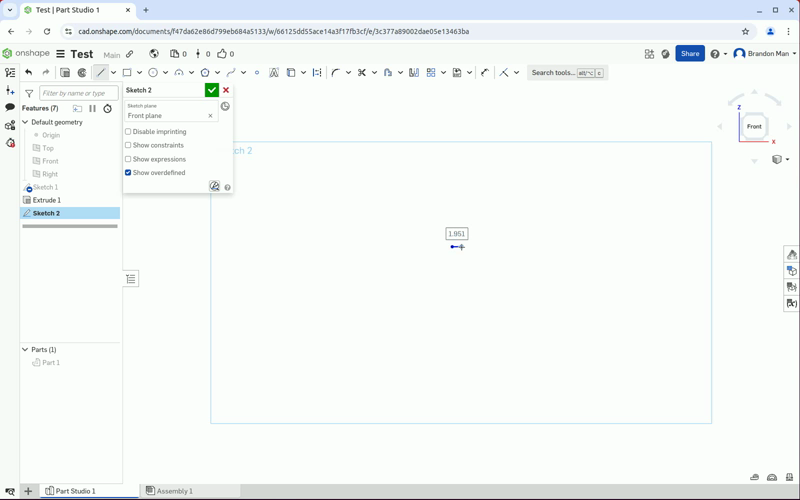
mouse_move(492, 246)
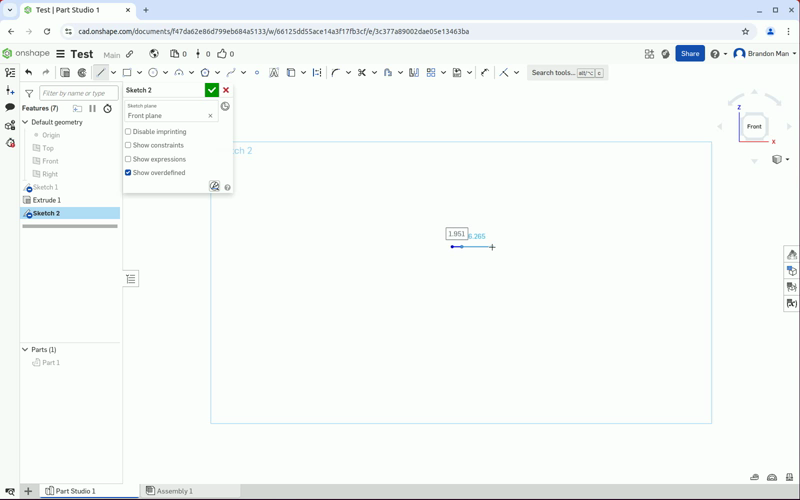
mouse_move(470, 246)
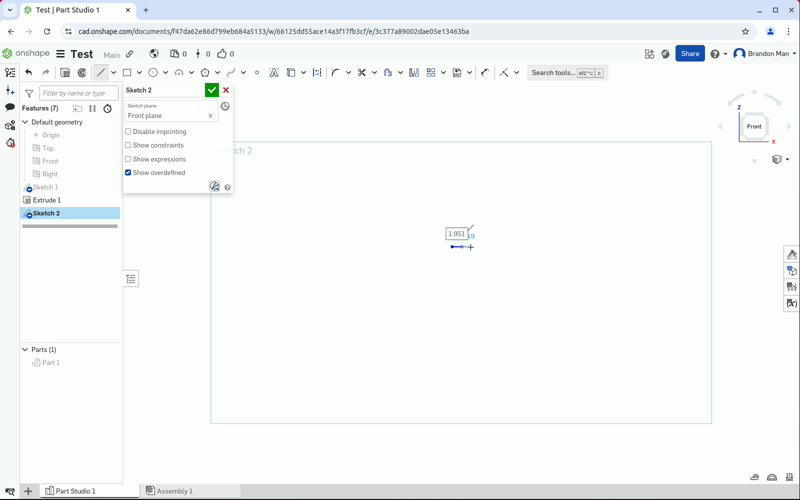
click(470, 246)
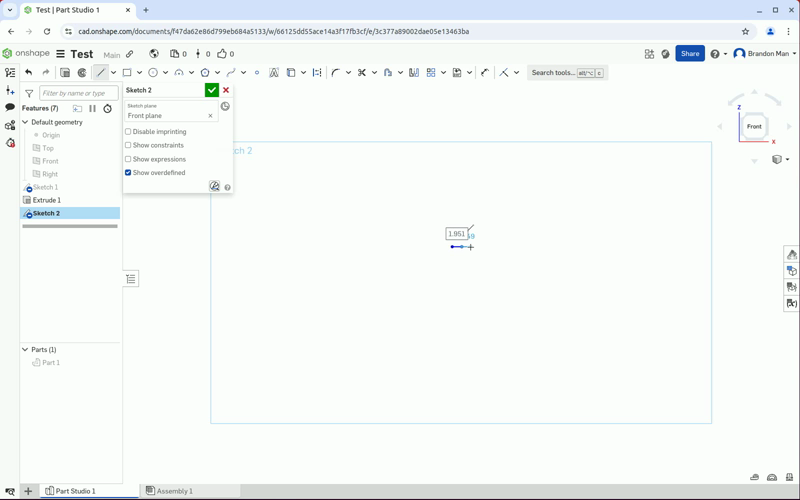
key_up(shift)
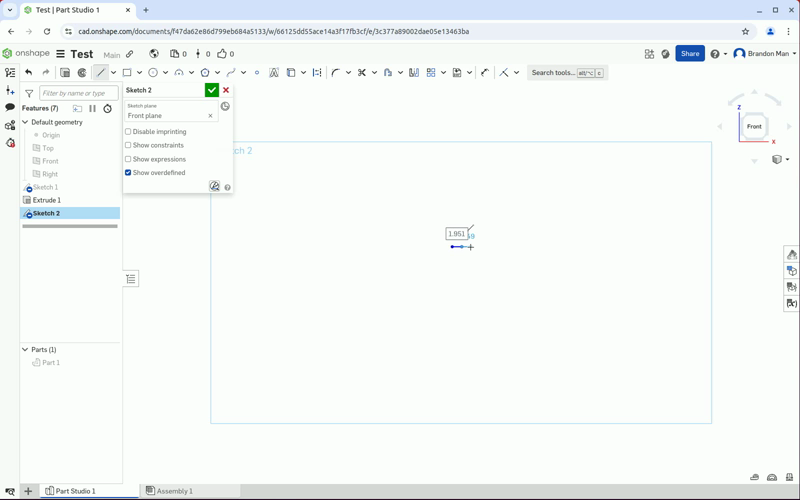
key_down(shift)
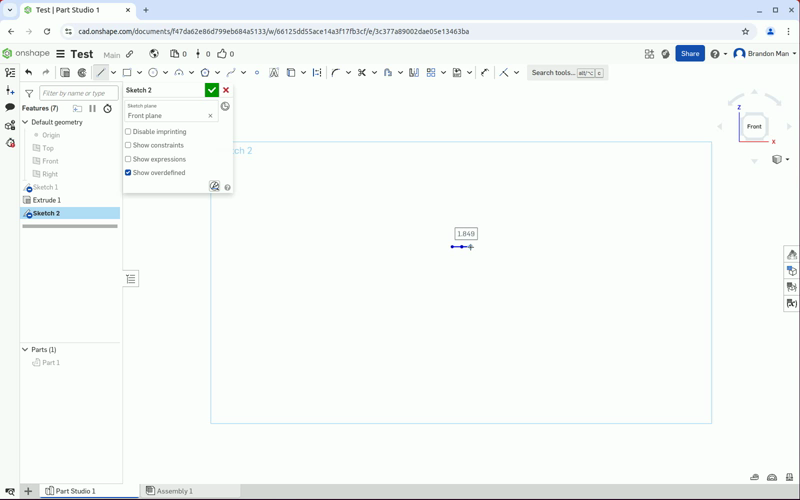
mouse_move(501, 246)
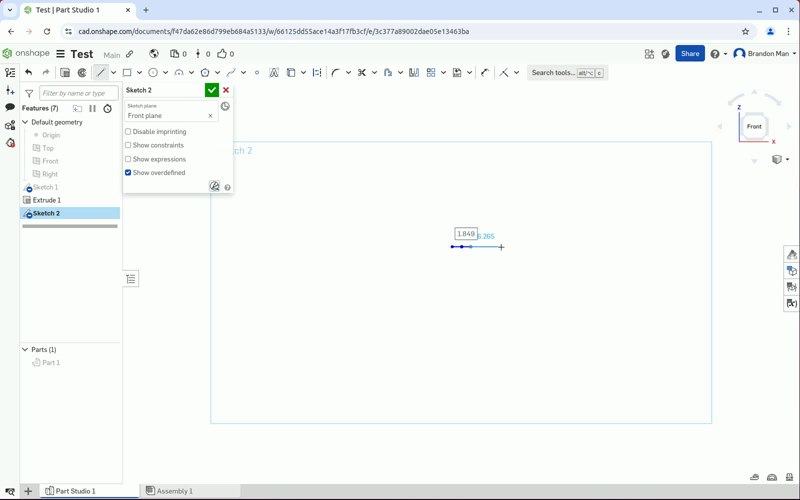
mouse_move(470, 239)
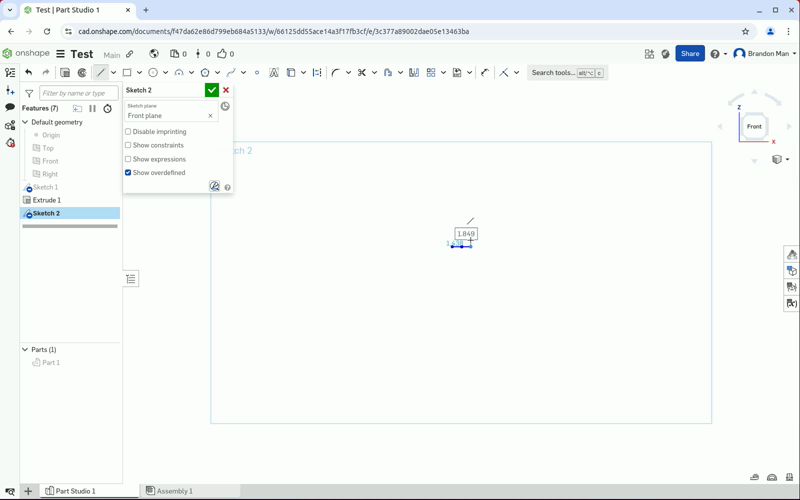
scroll(6)
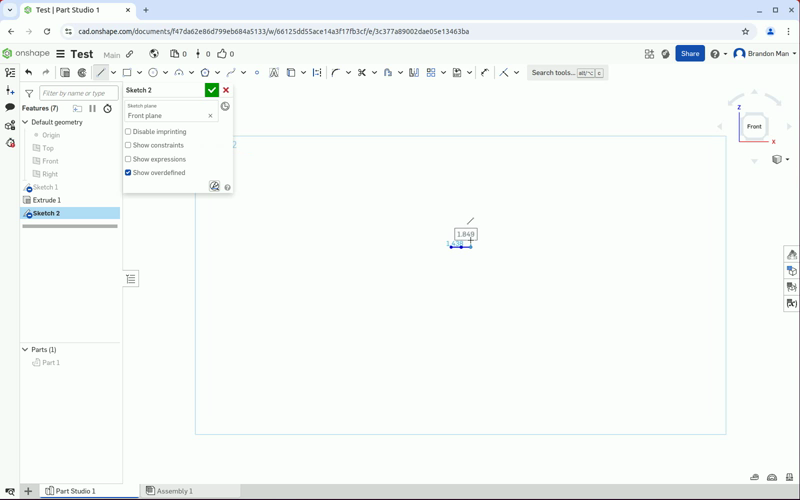
scroll(6)
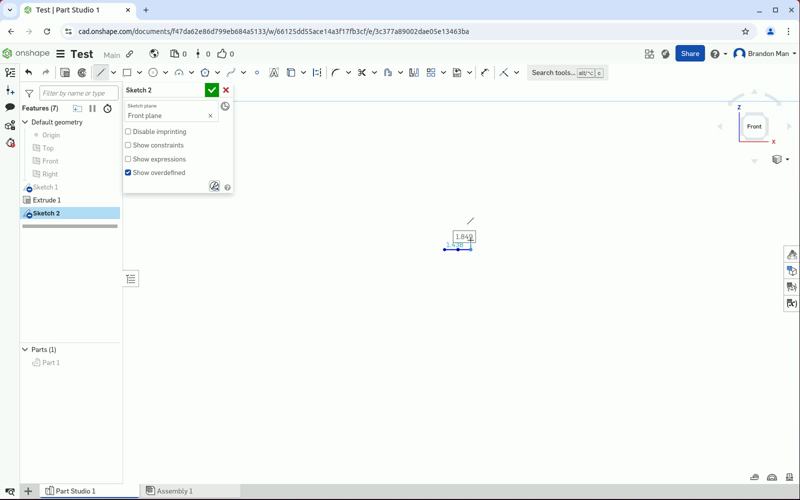
scroll(6)
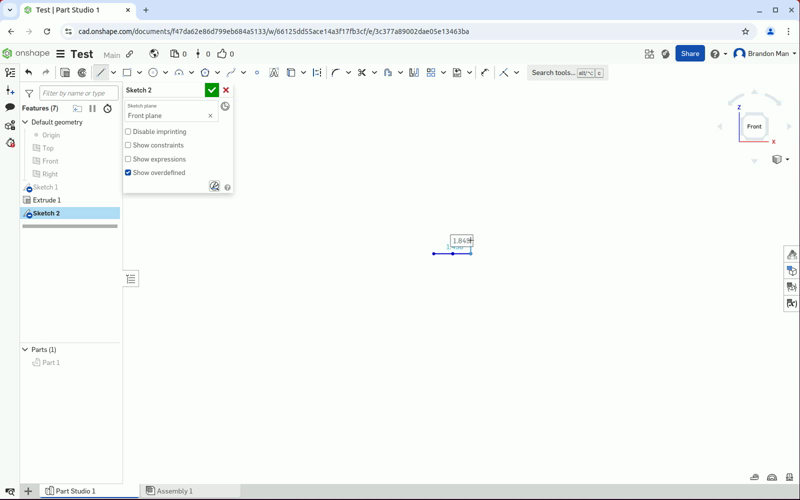
scroll(6)
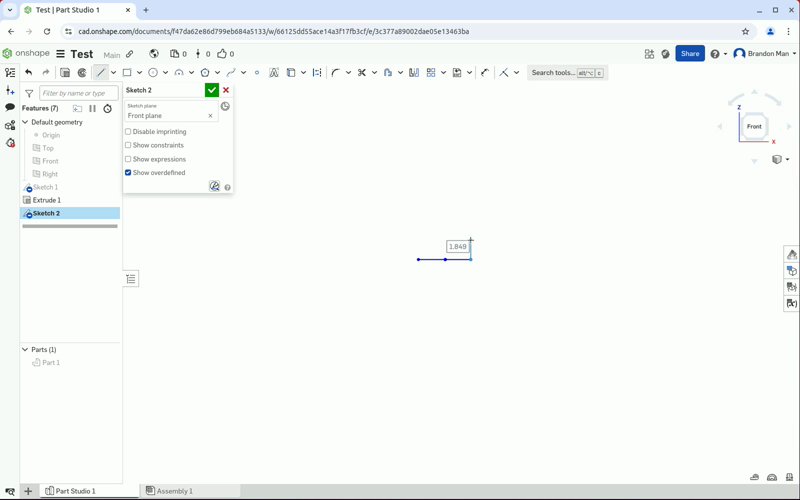
scroll(6)
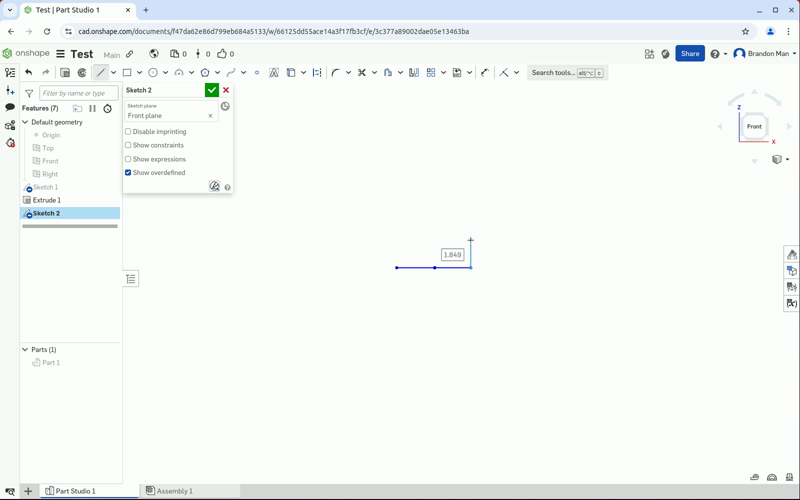
scroll(6)
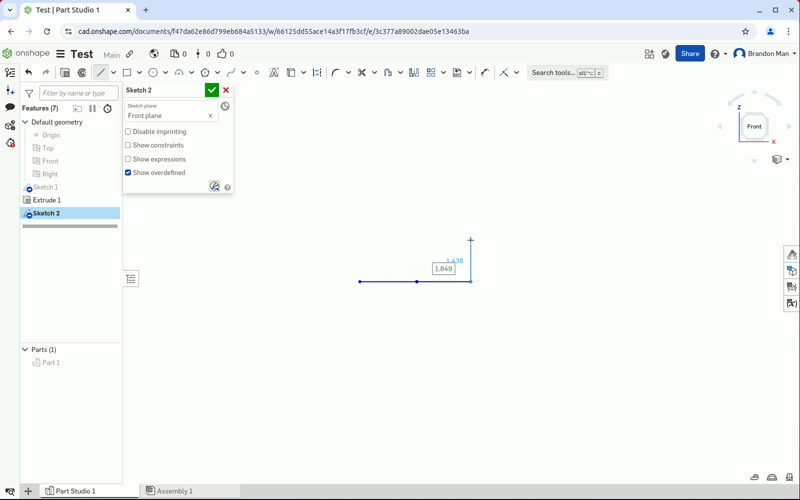
scroll(6)
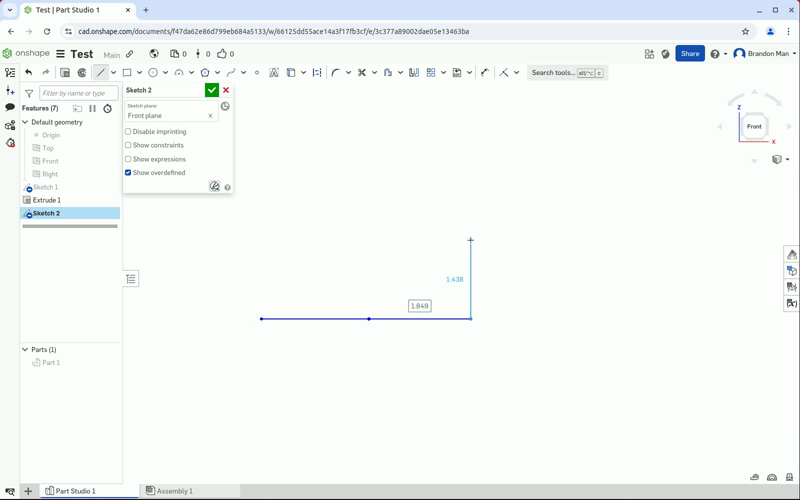
click(470, 239)
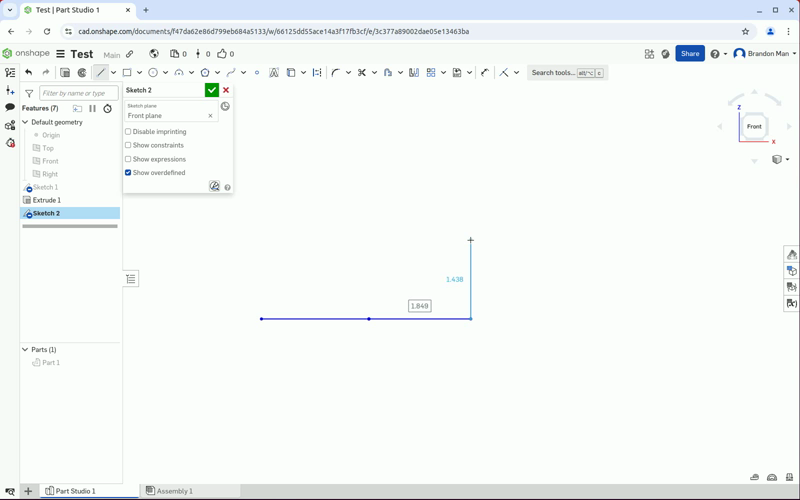
scroll(-6)
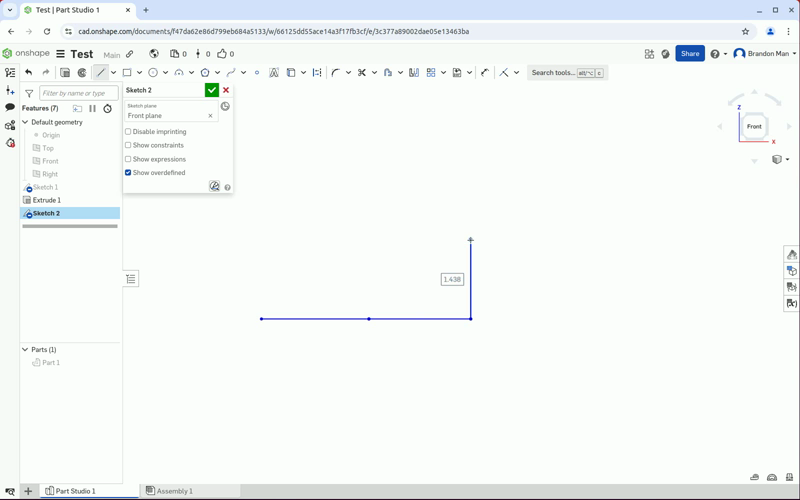
scroll(-6)
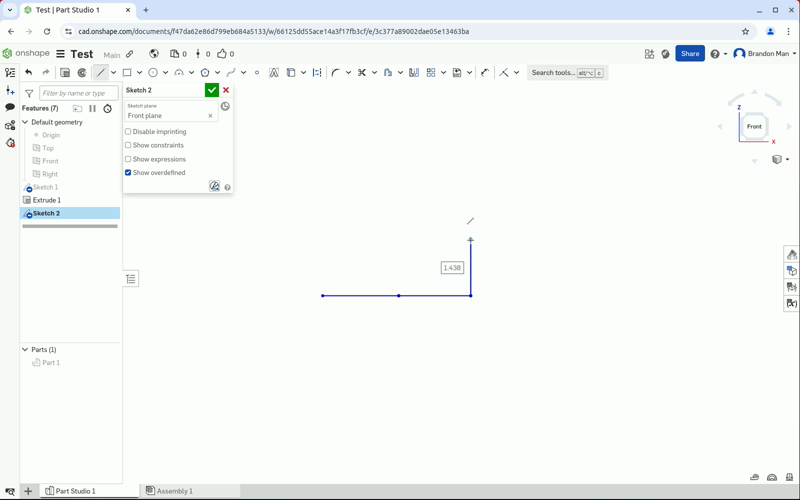
scroll(-6)
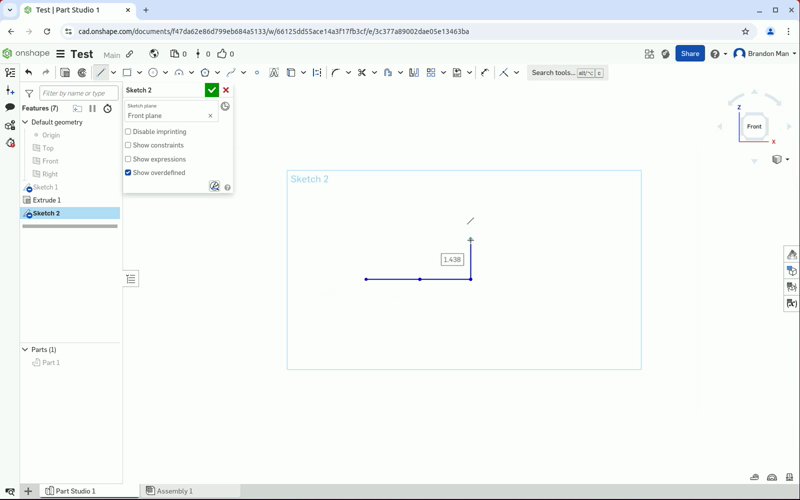
scroll(-6)
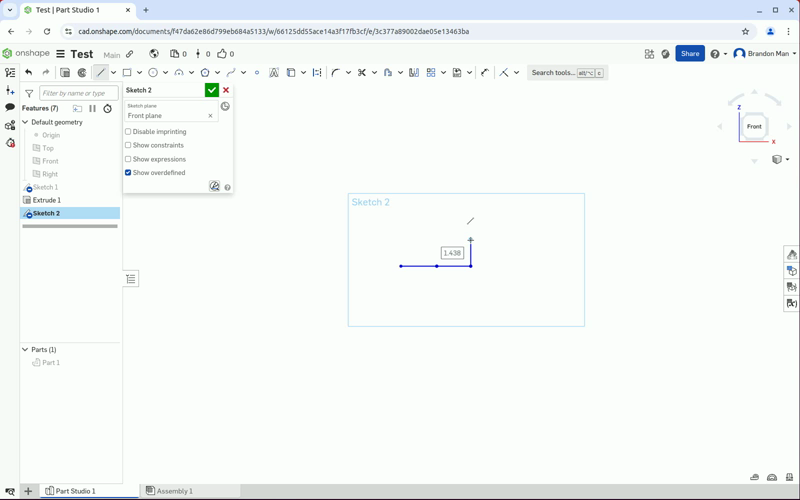
scroll(-6)
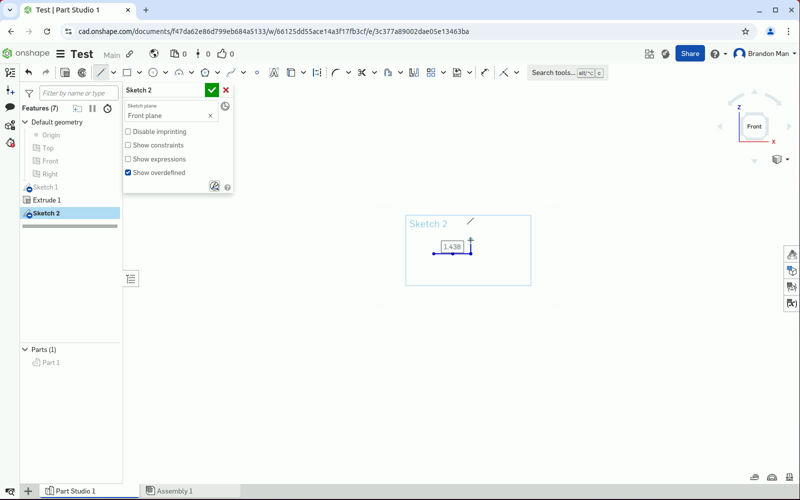
scroll(-6)
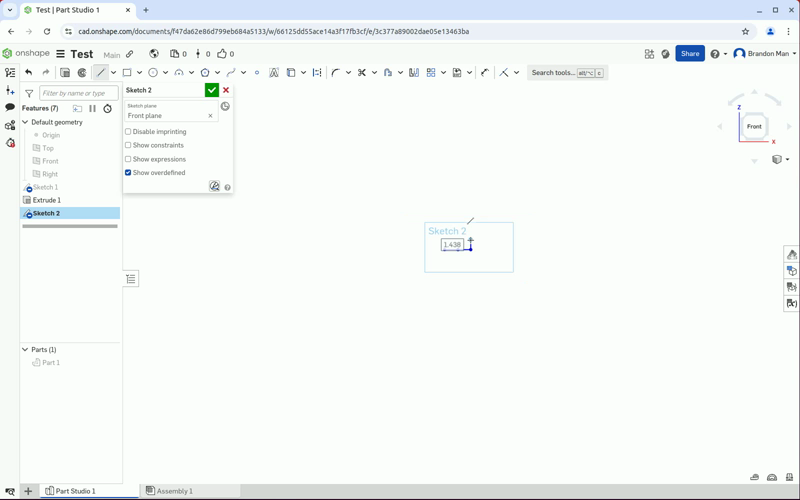
scroll(-6)
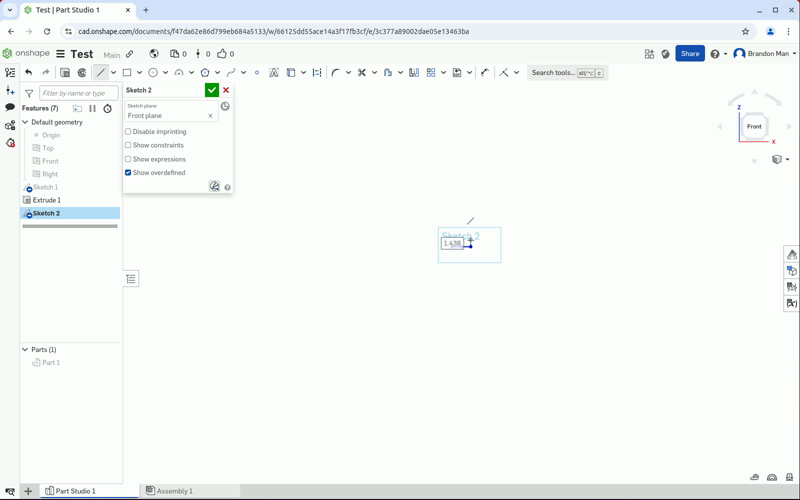
key_up(shift)
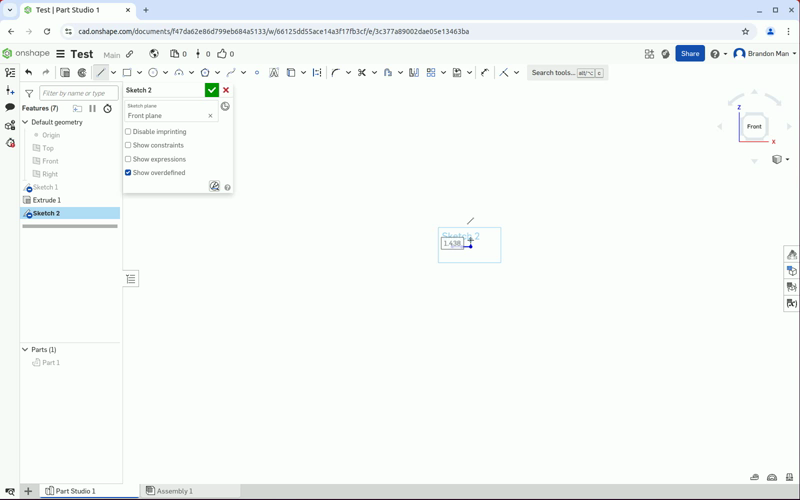
key_down(shift)
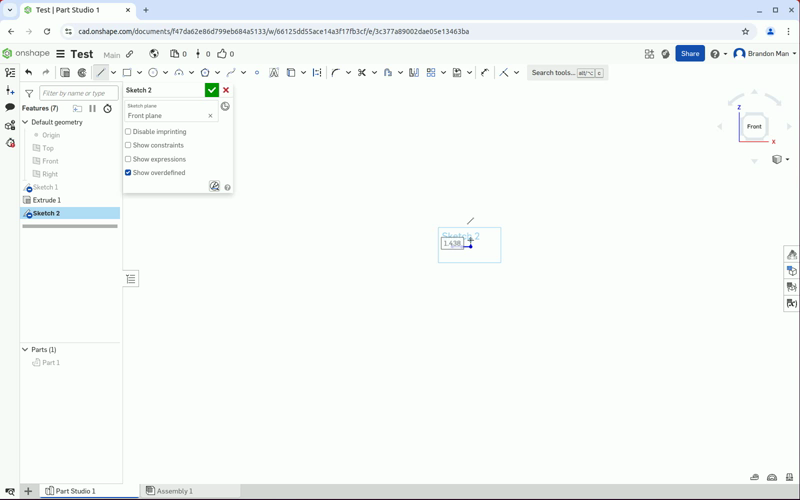
mouse_move(501, 239)
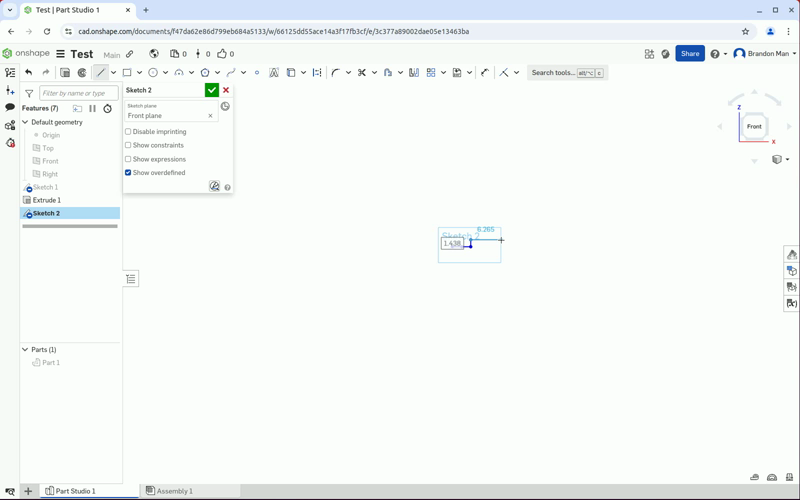
mouse_move(452, 239)
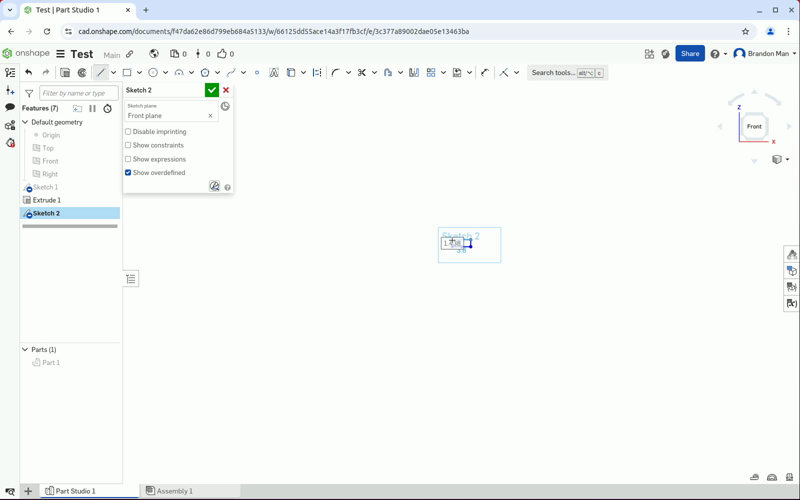
click(452, 239)
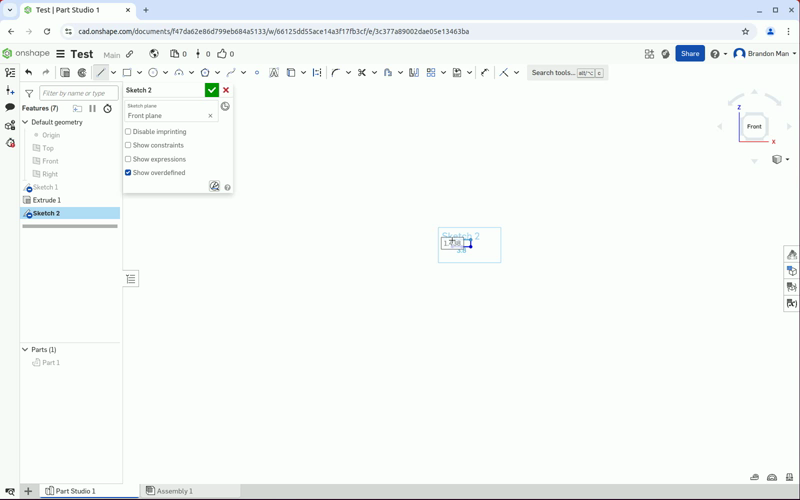
key_up(shift)
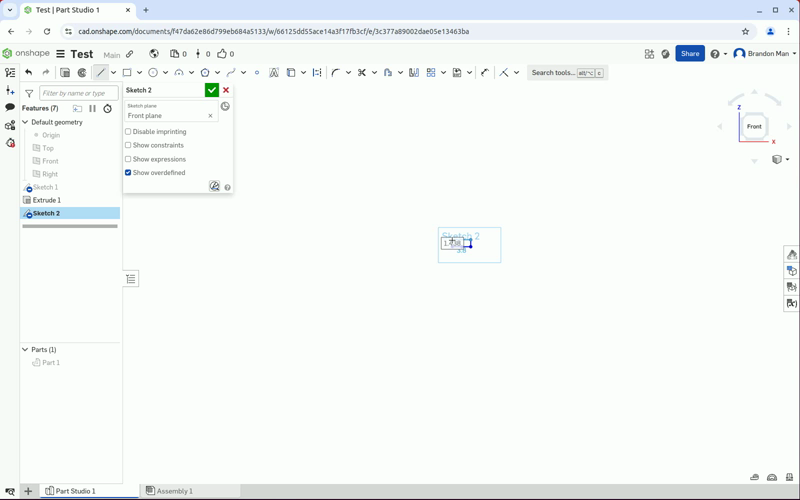
mouse_move(482, 239)
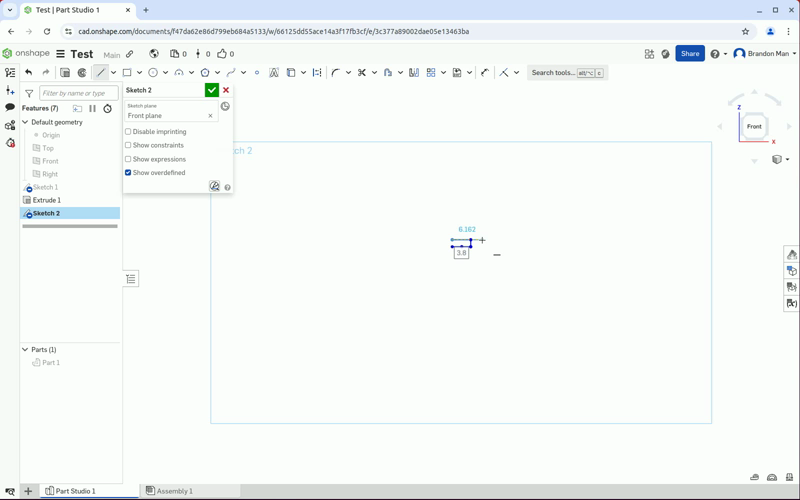
key_down(shift)
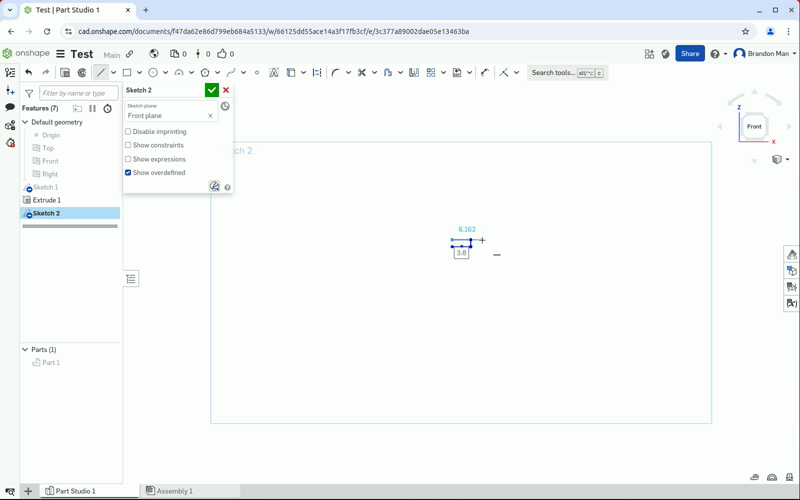
mouse_move(452, 246)
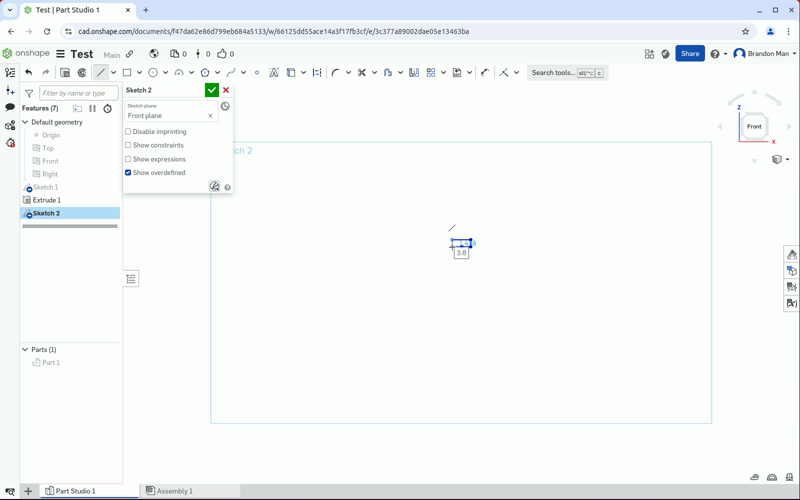
scroll(6)
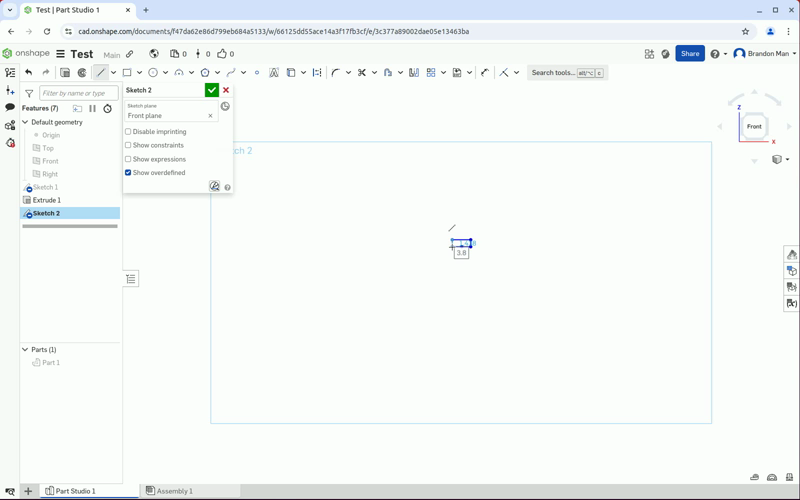
scroll(6)
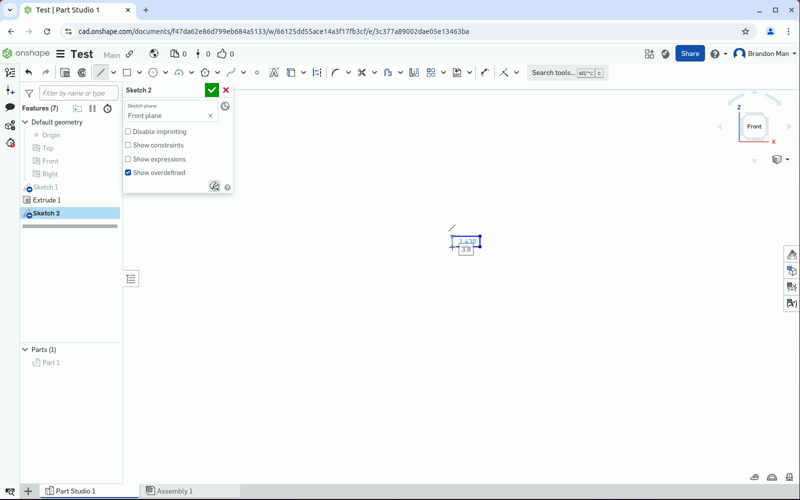
scroll(6)
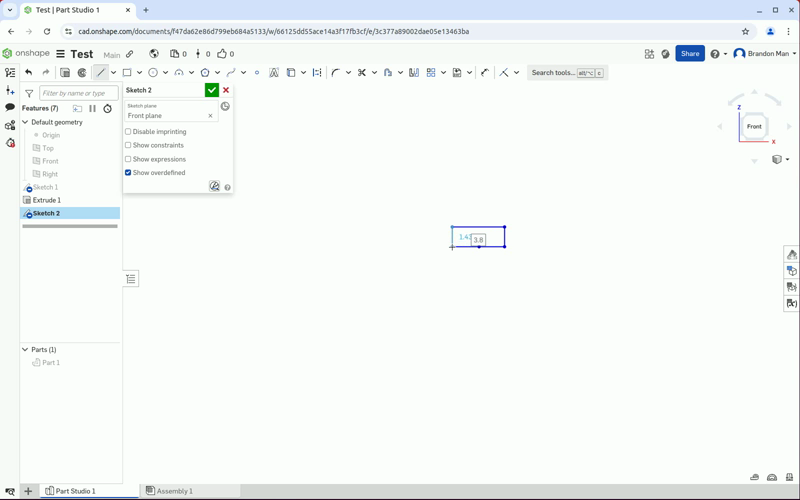
scroll(6)
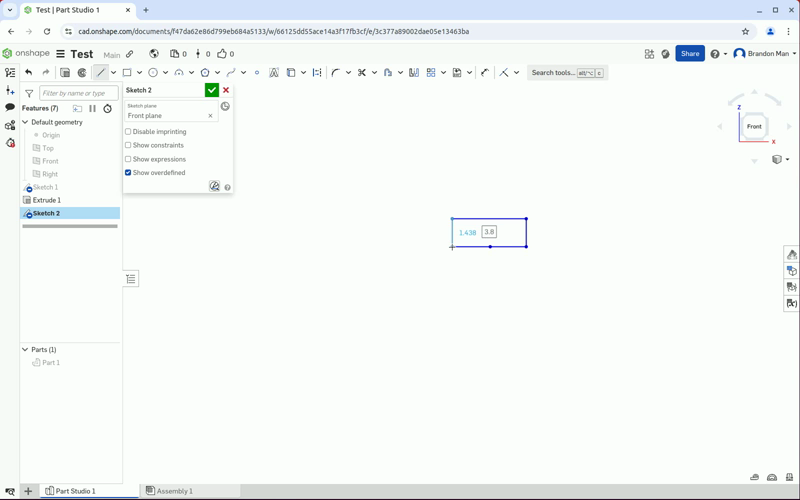
scroll(6)
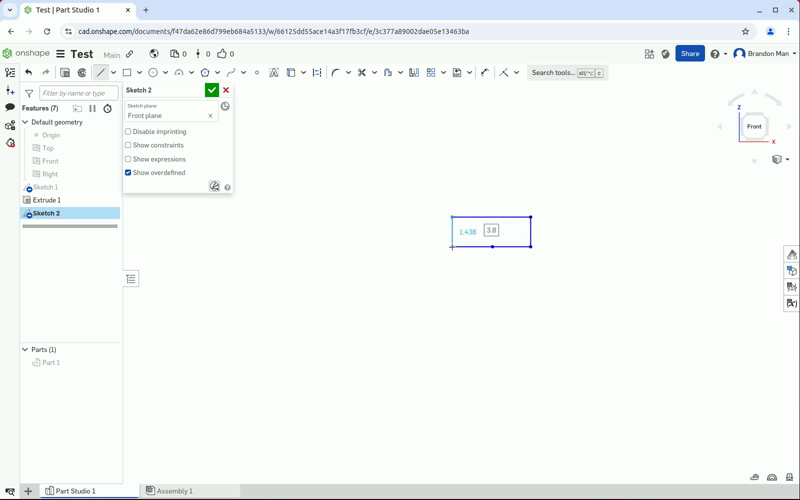
scroll(6)
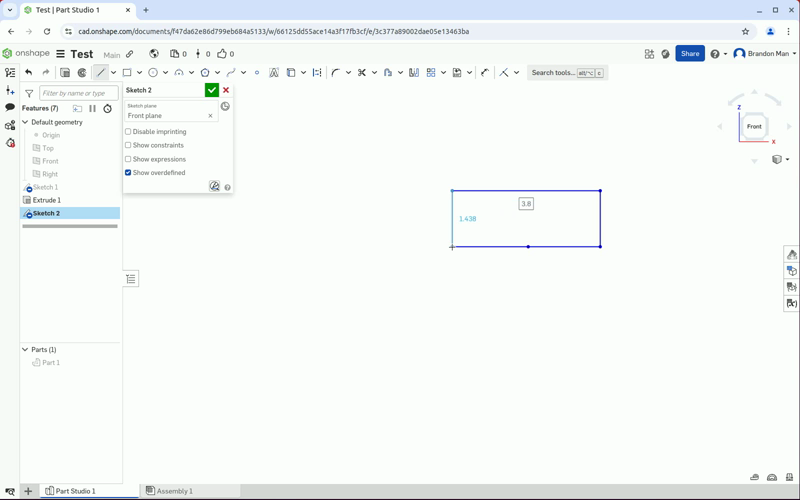
scroll(6)
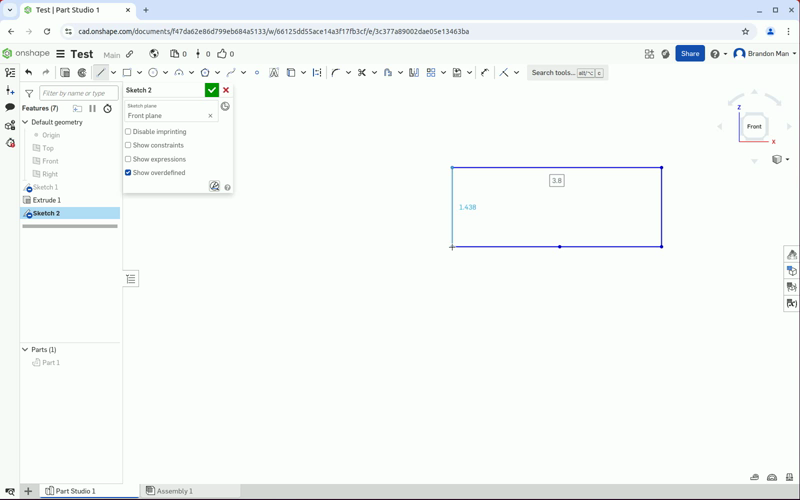
key_up(shift)
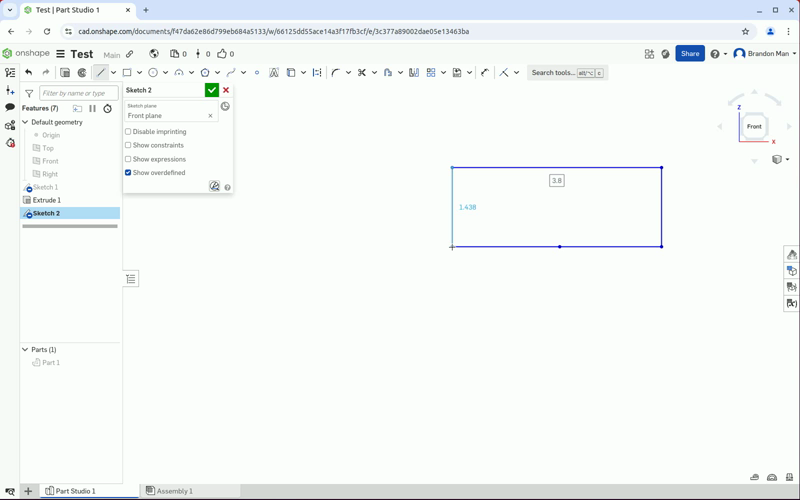
click(452, 246)
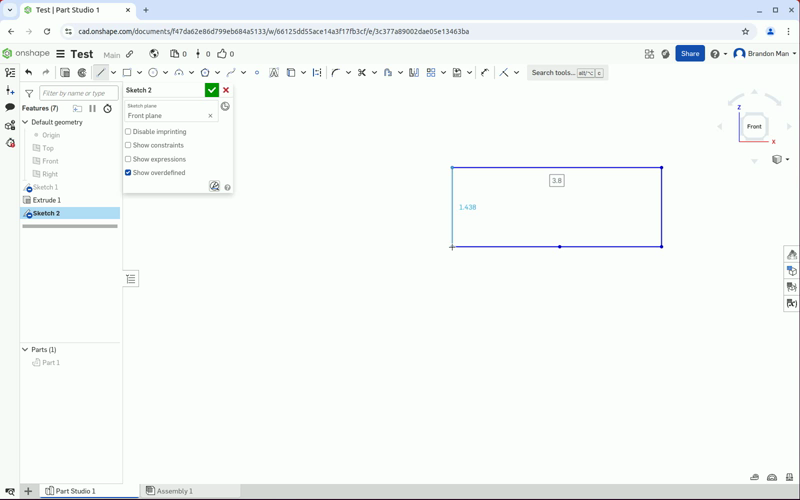
scroll(-6)
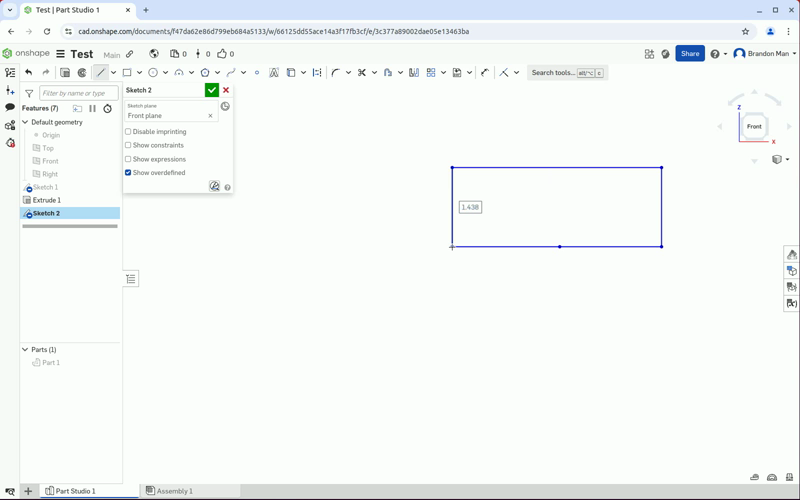
scroll(-6)
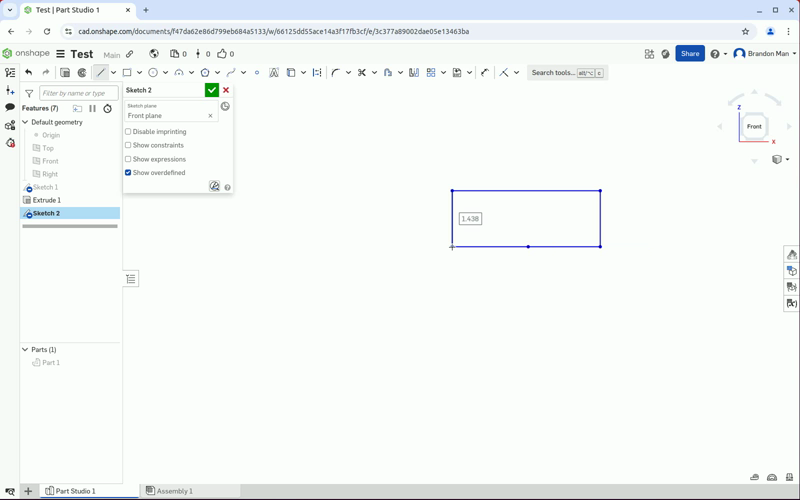
scroll(-6)
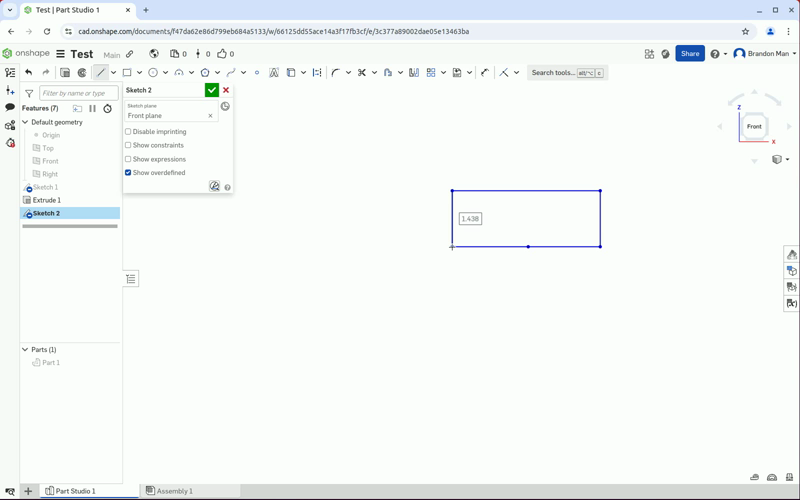
scroll(-6)
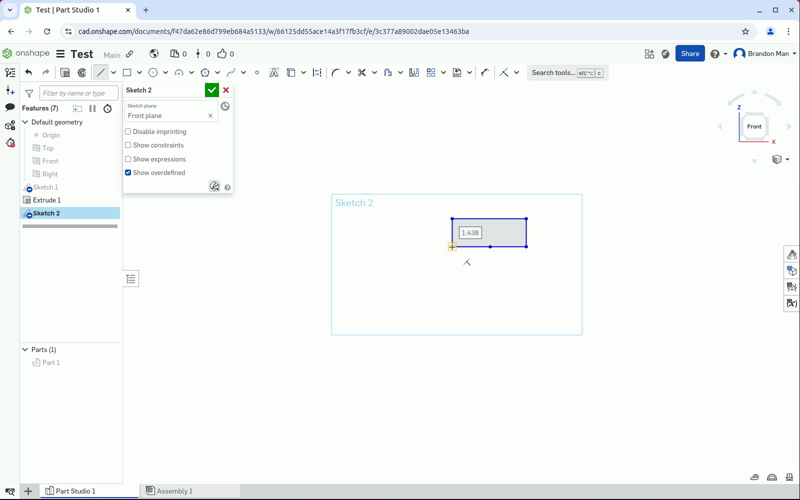
scroll(-6)
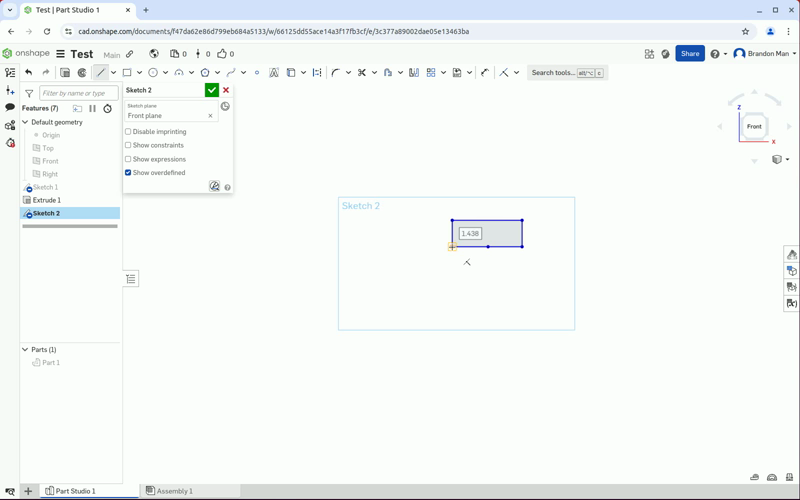
scroll(-6)
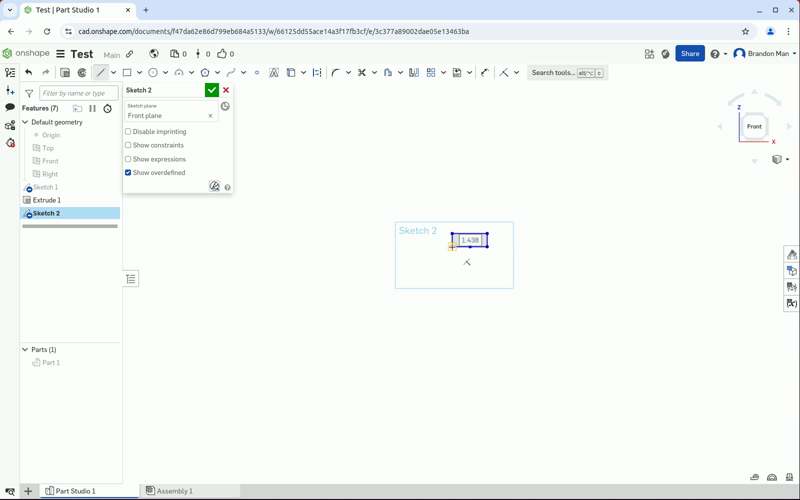
scroll(-6)
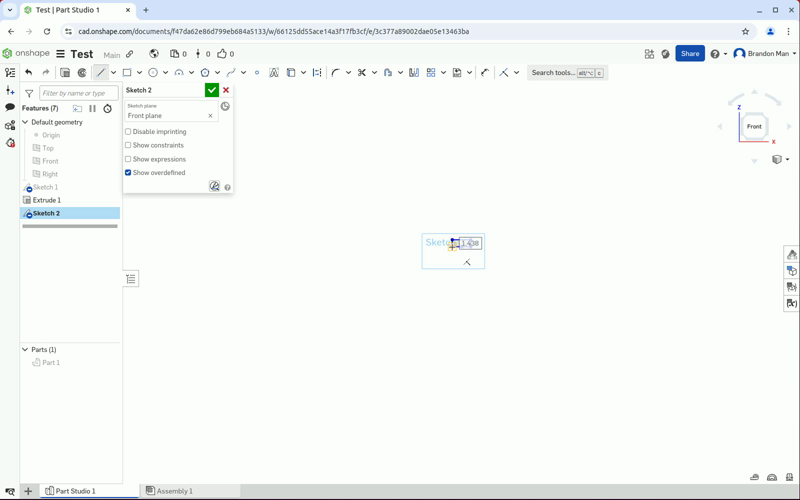
key(esc)
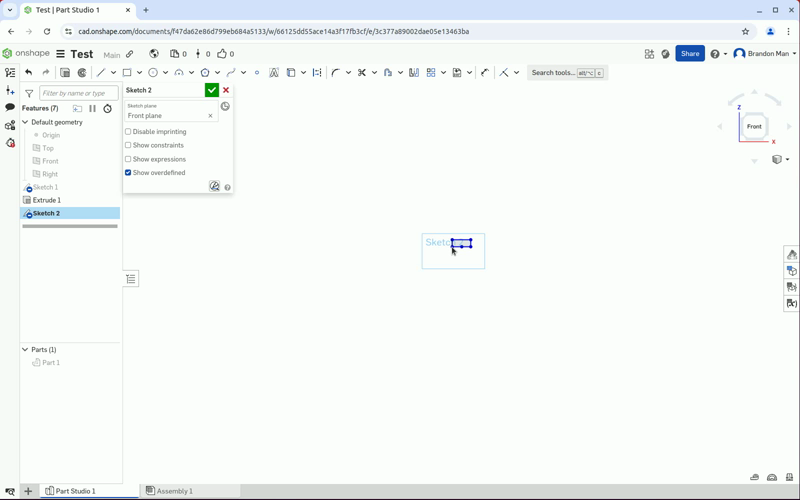
mouse_move(456, 244)
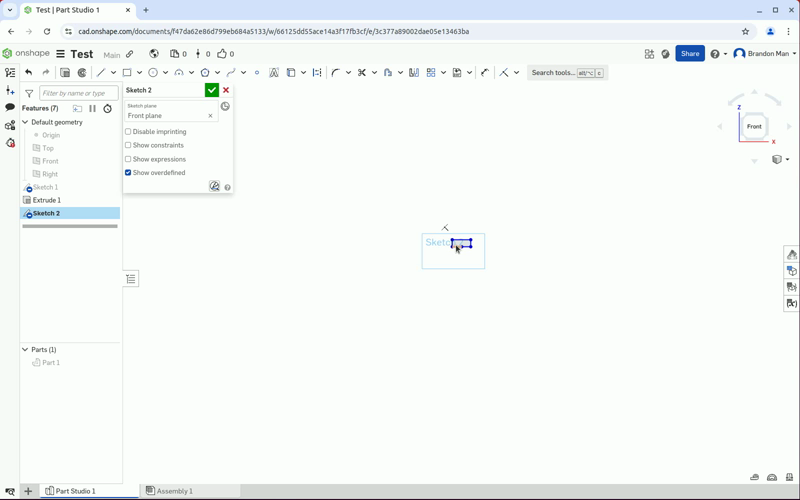
scroll(6)
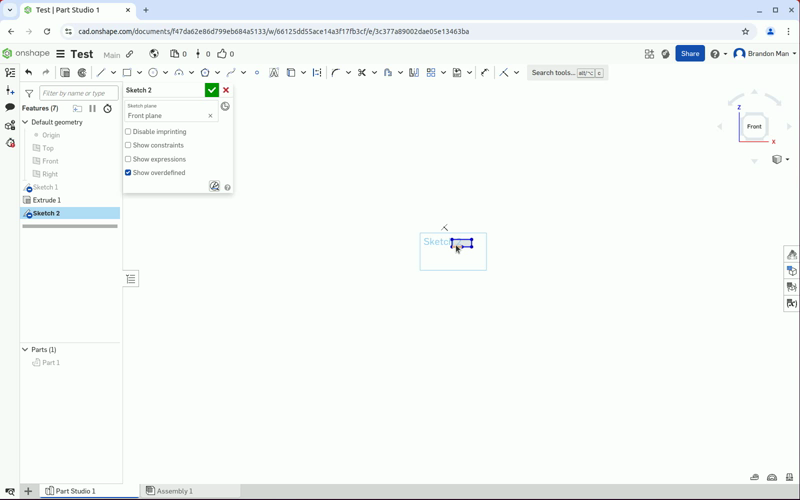
scroll(6)
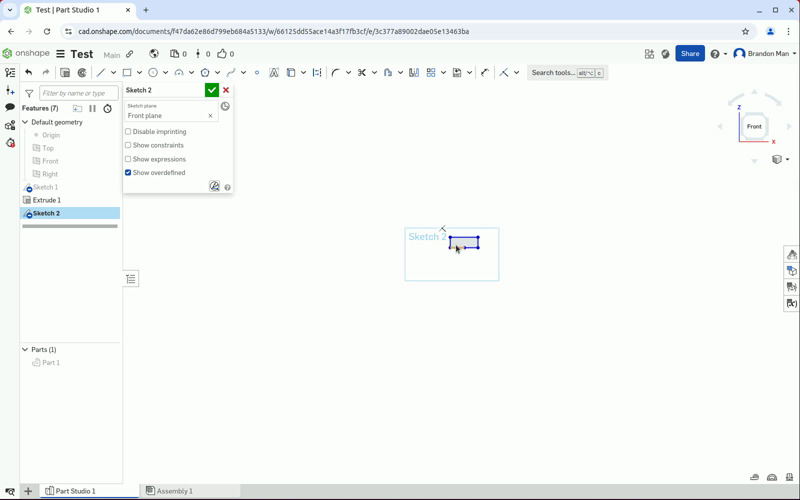
scroll(6)
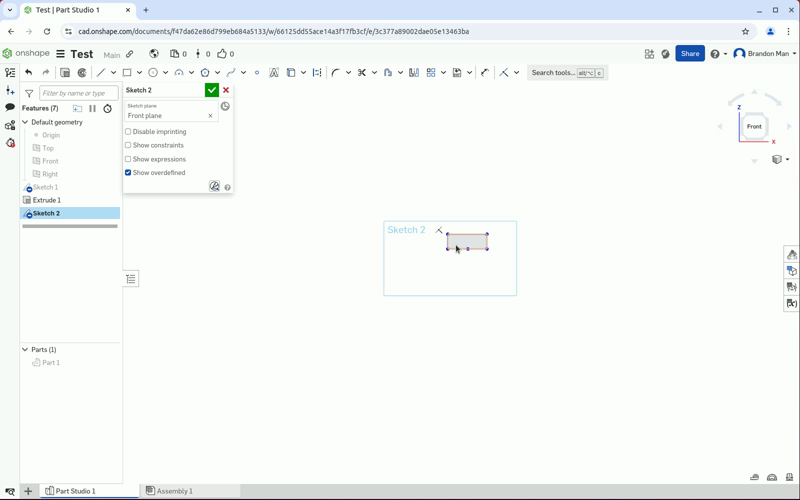
scroll(6)
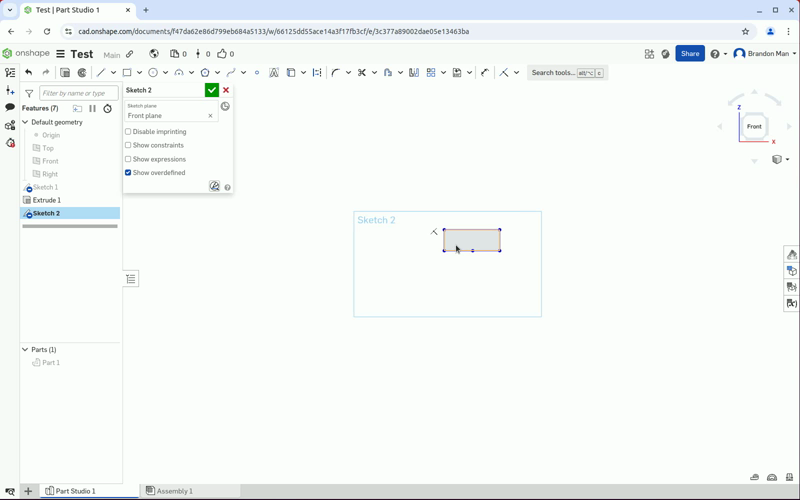
scroll(6)
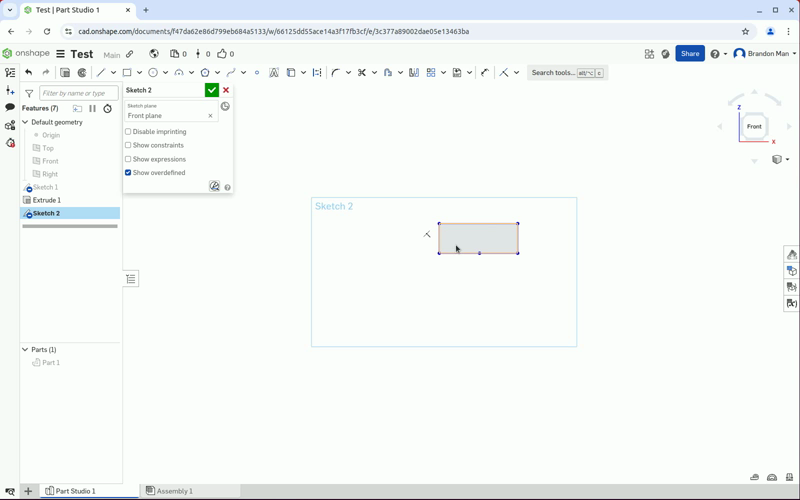
scroll(6)
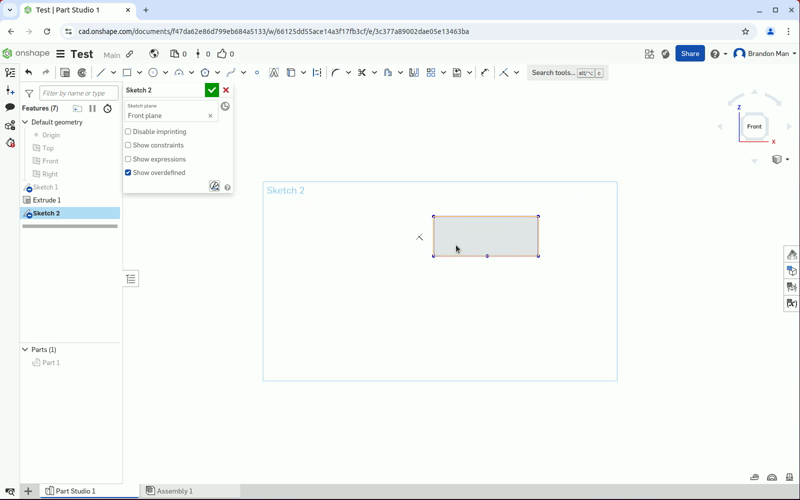
scroll(6)
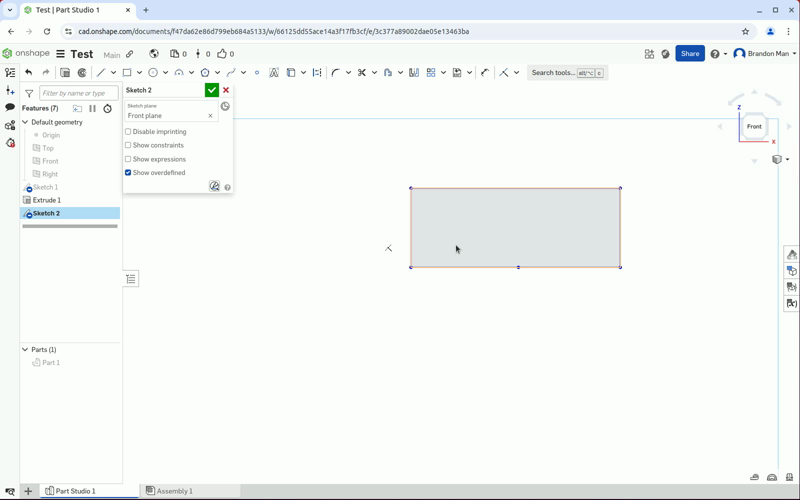
click(456, 244)
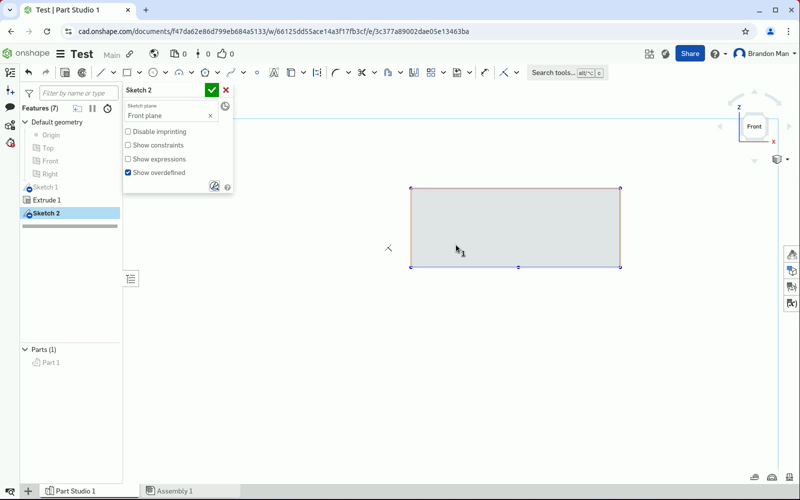
scroll(-6)
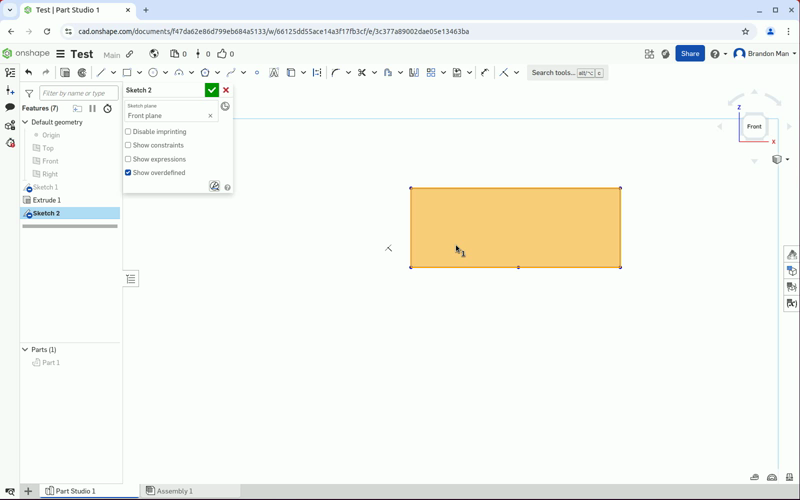
scroll(-6)
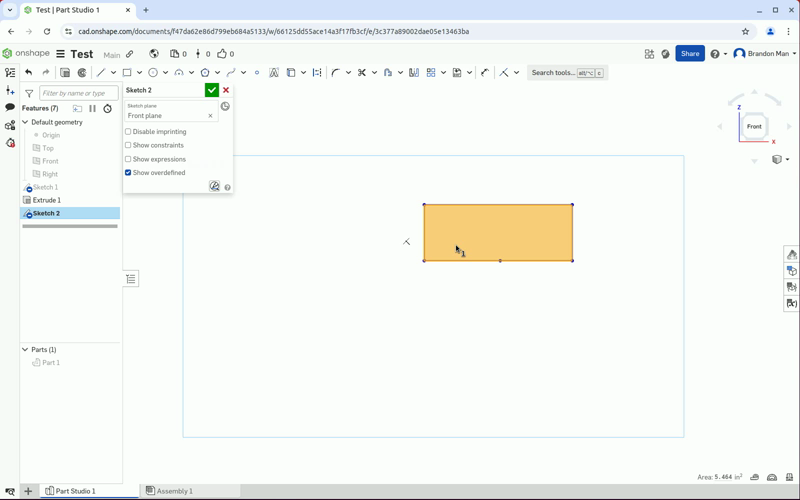
scroll(-6)
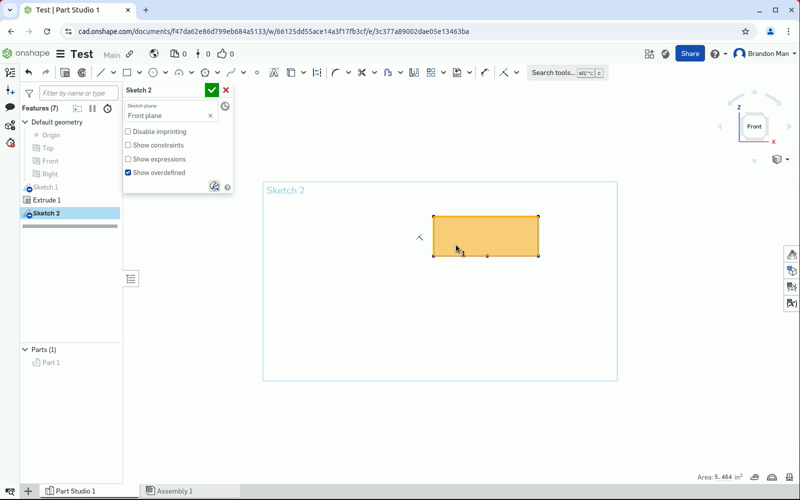
scroll(-6)
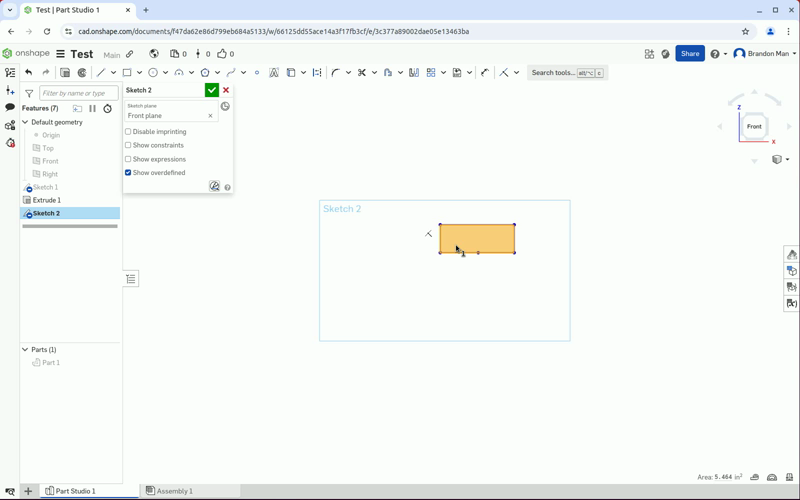
scroll(-6)
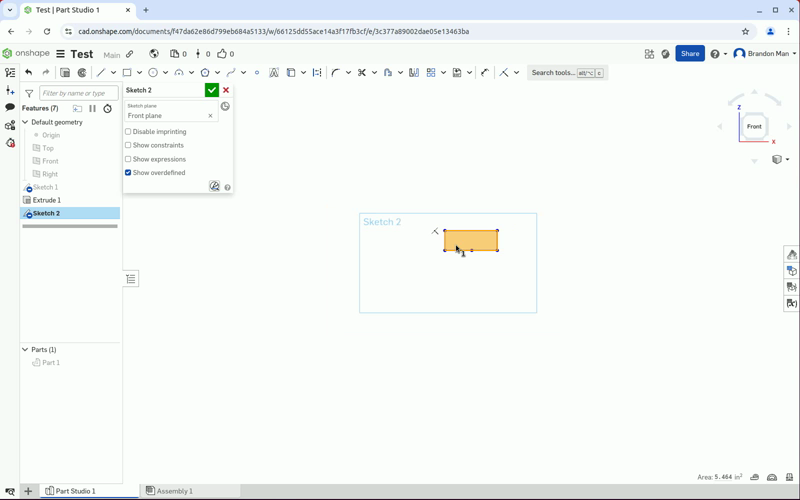
scroll(-6)
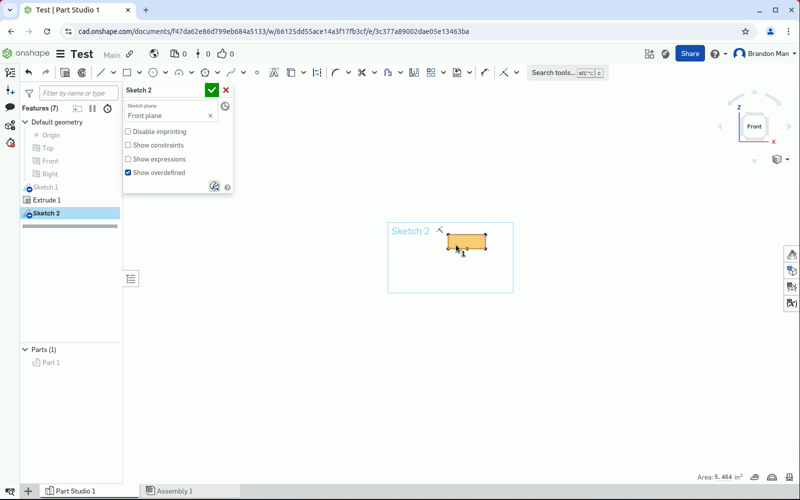
scroll(-6)
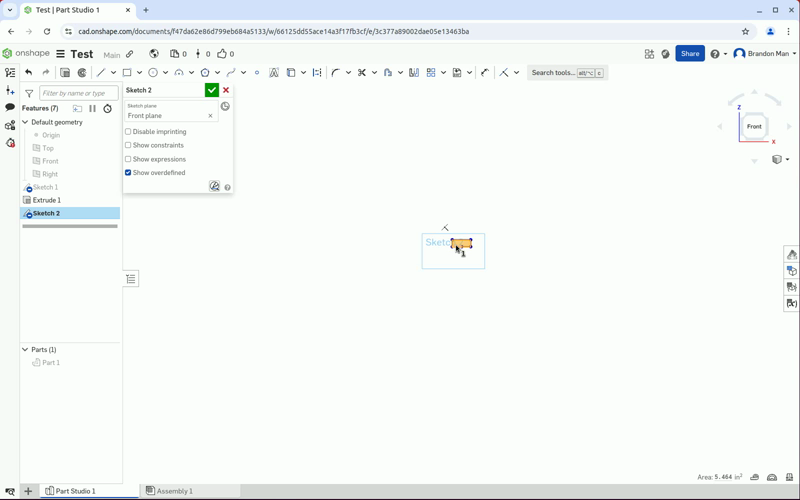
mouse_move(73, 352)
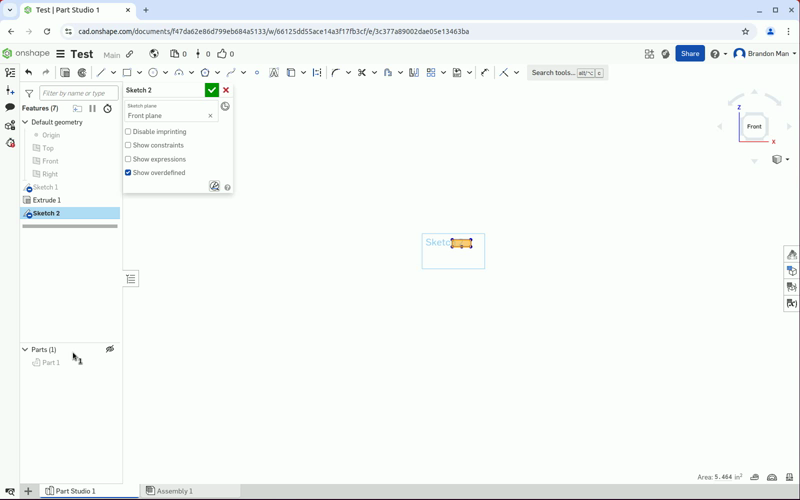
key(shift+y)
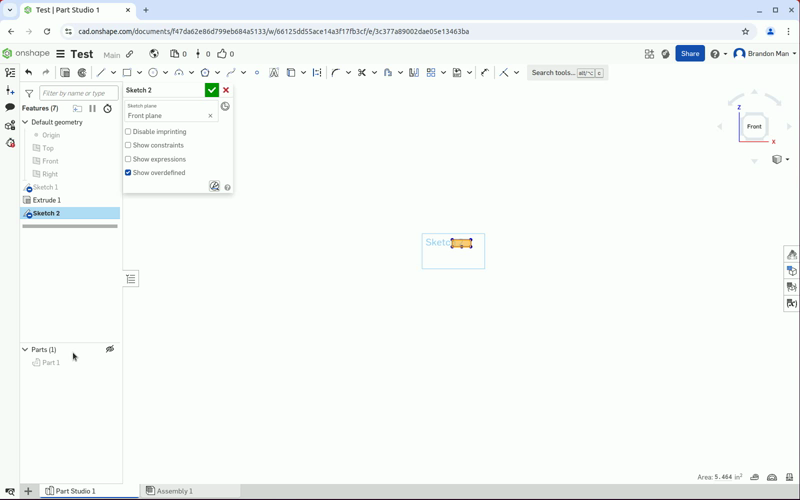
key(shift+e)
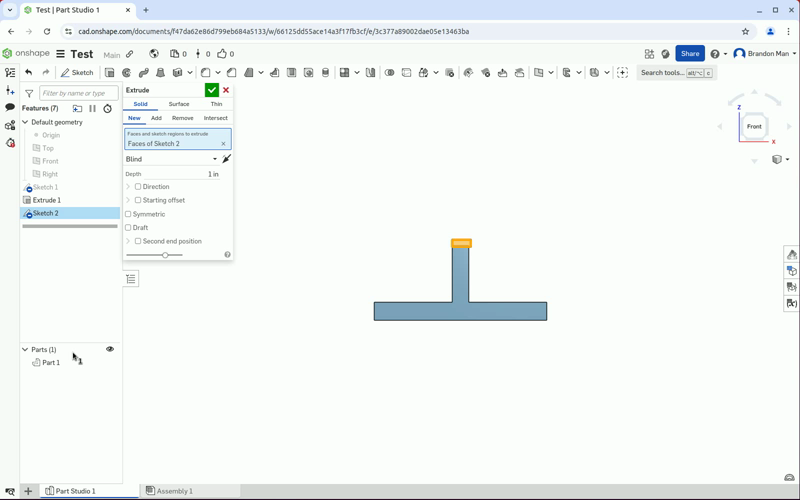
mouse_move(143, 106)
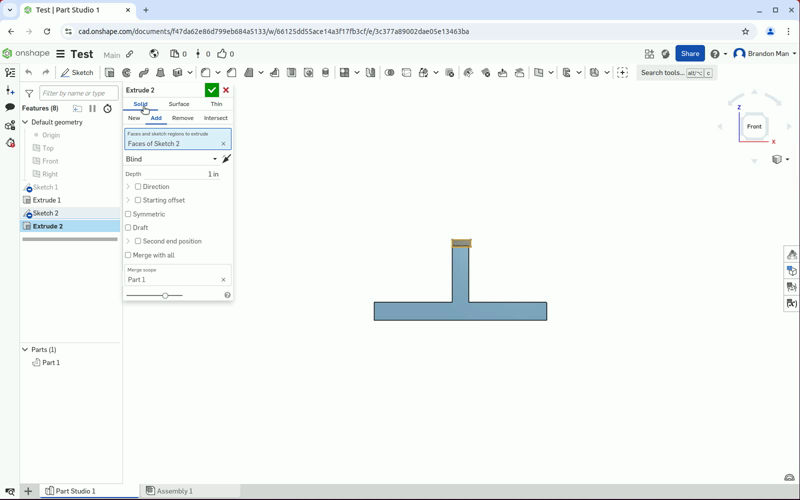
click(143, 106)
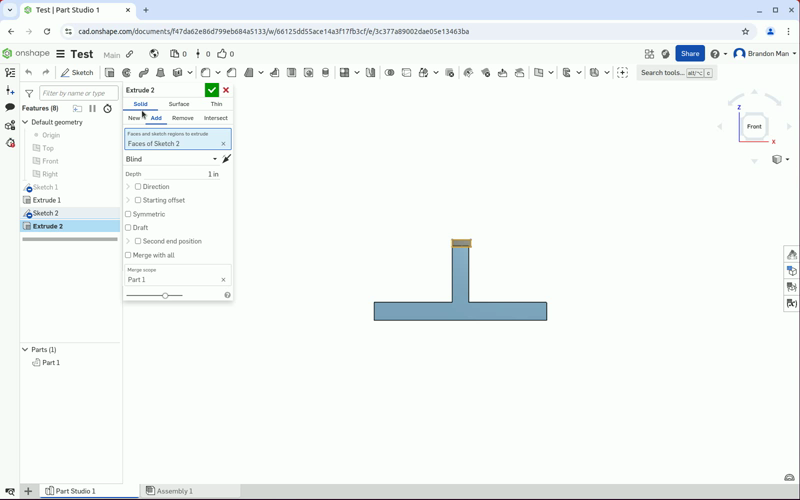
mouse_move(137, 120)
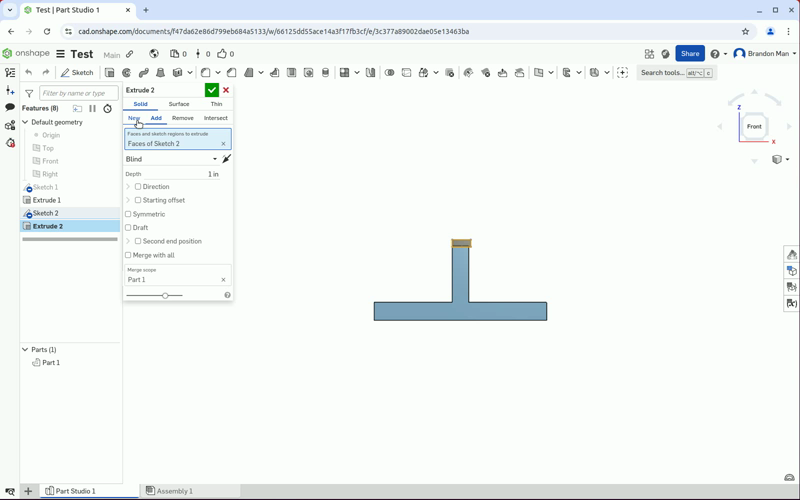
click(137, 120)
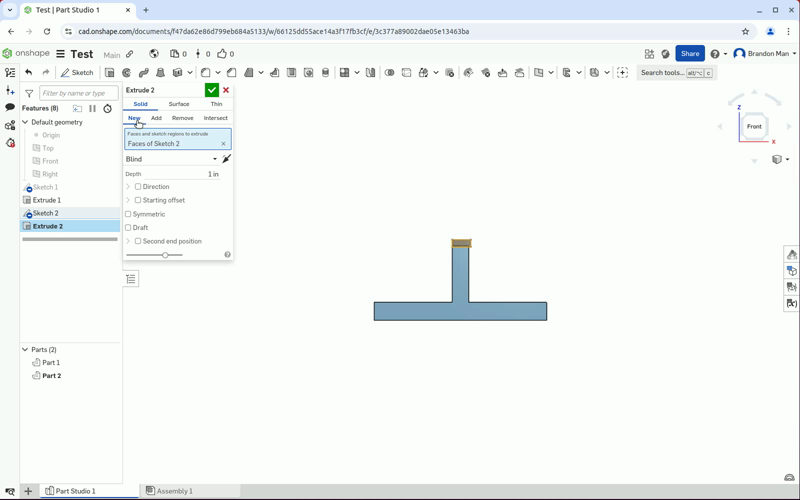
key(tab, 4)
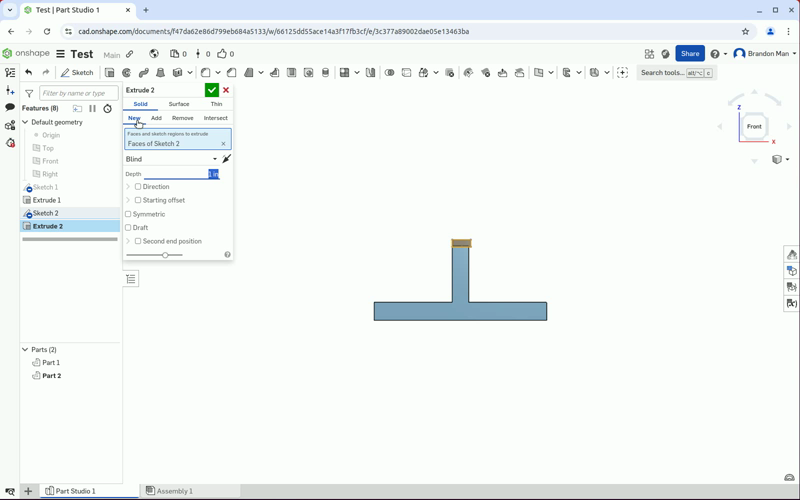
text(1.685)
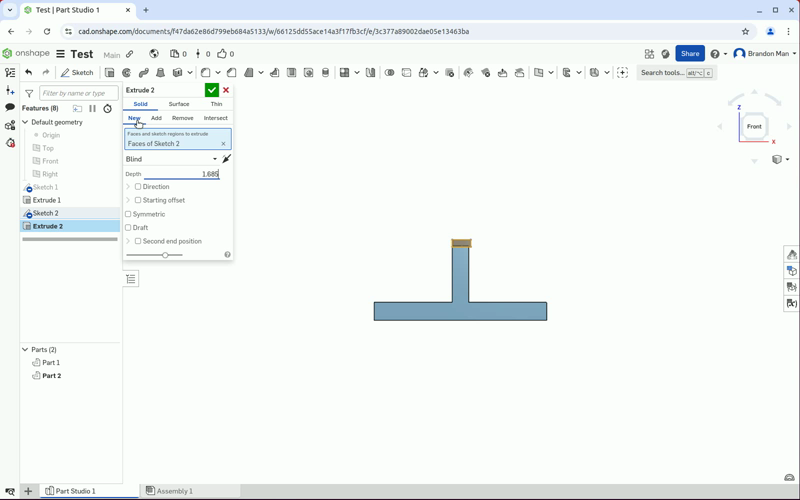
key(enter)
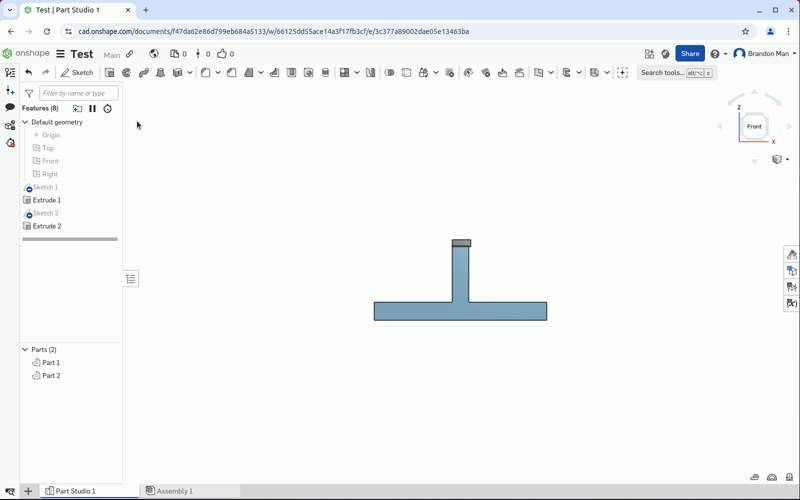
key(shift+h)
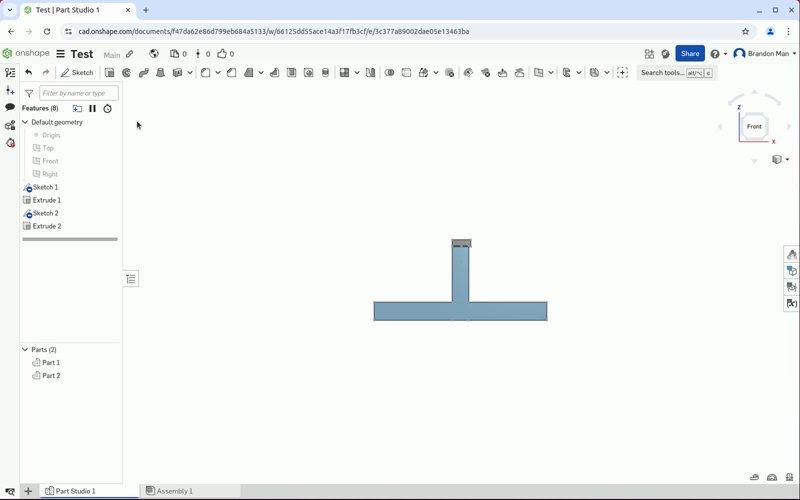
key(shift+h)
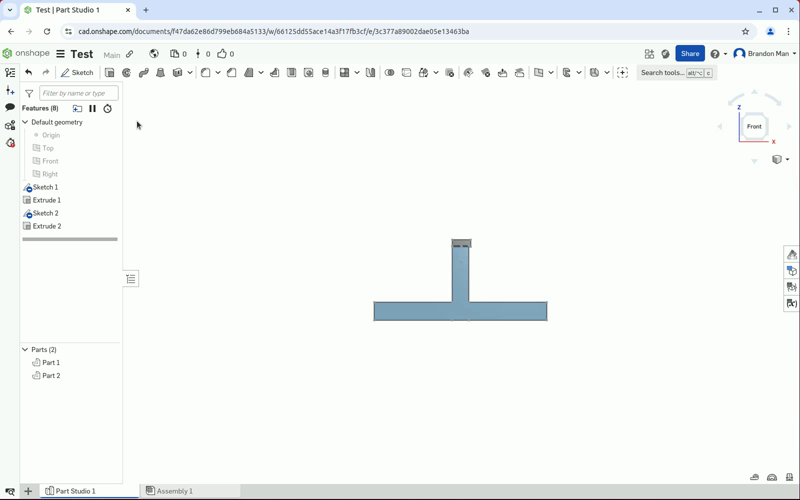
key(shift+7)
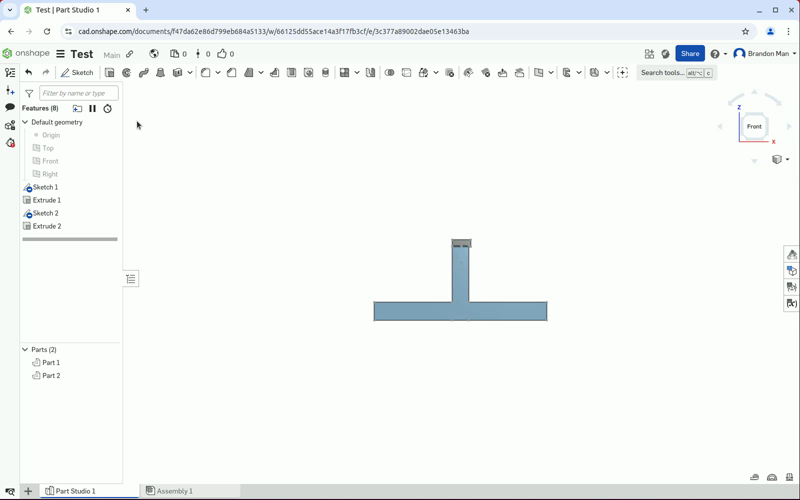
key(left, 2)
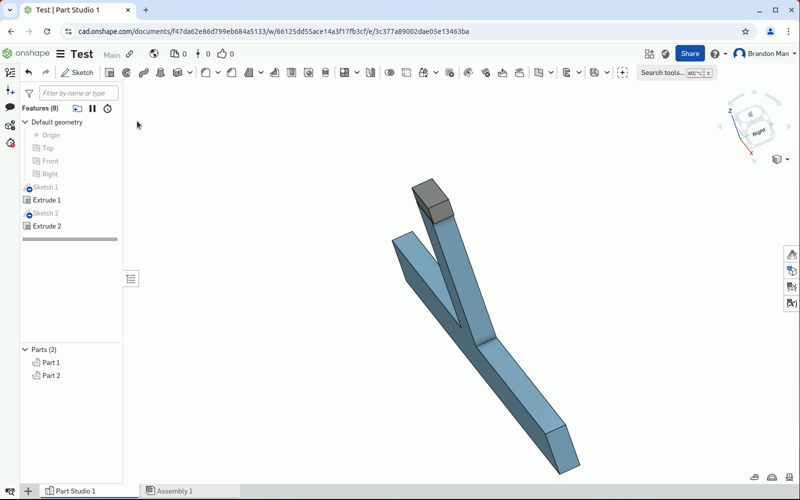
key(down, 2)
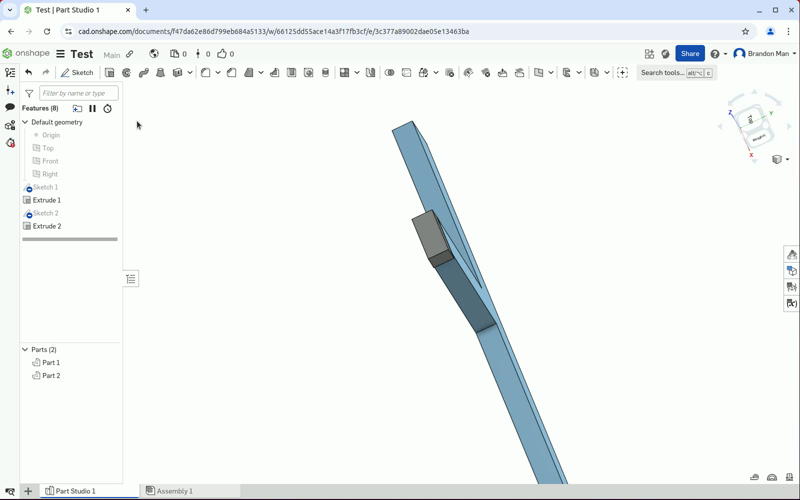
key(up, 2)
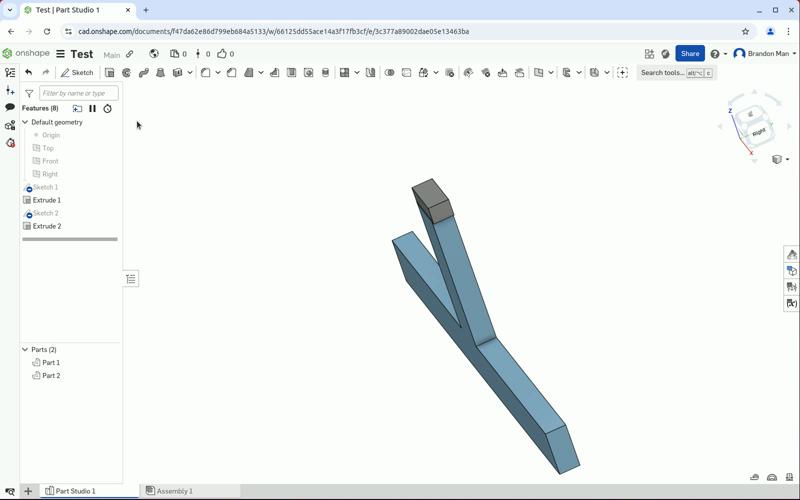
key(right, 2)
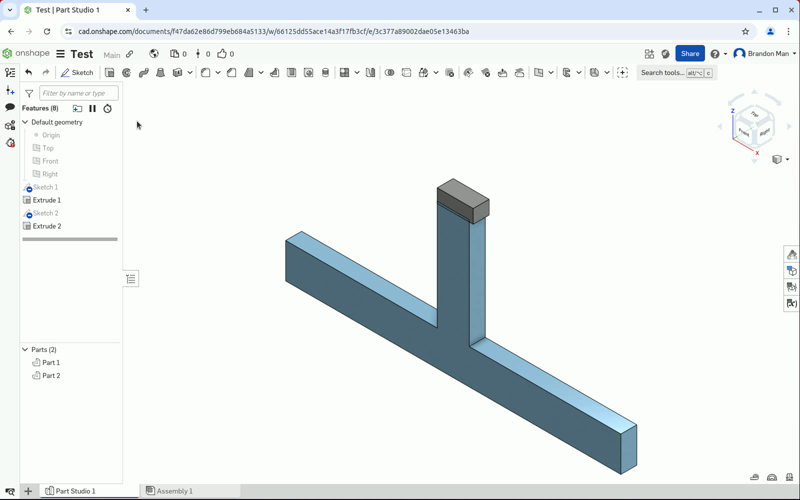
mouse_move(73, 189)
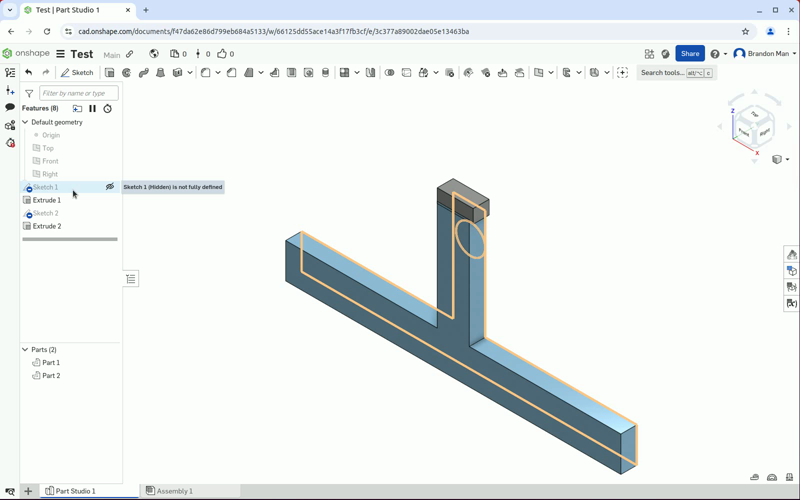
click(73, 189)